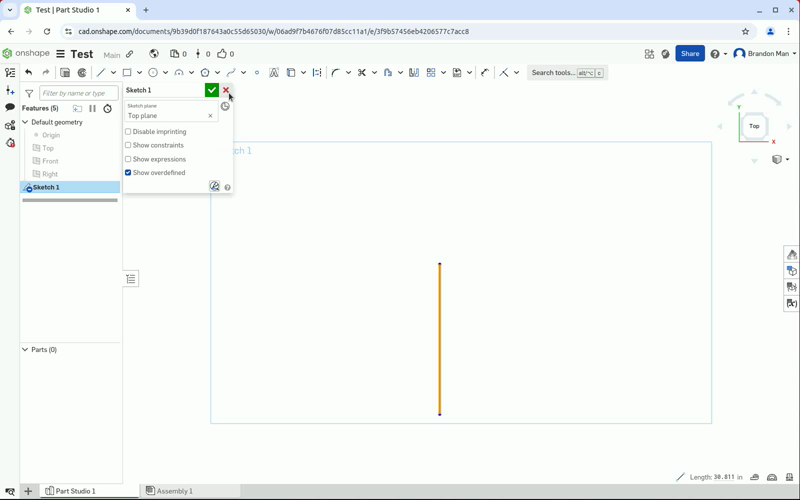
key(shift+h)
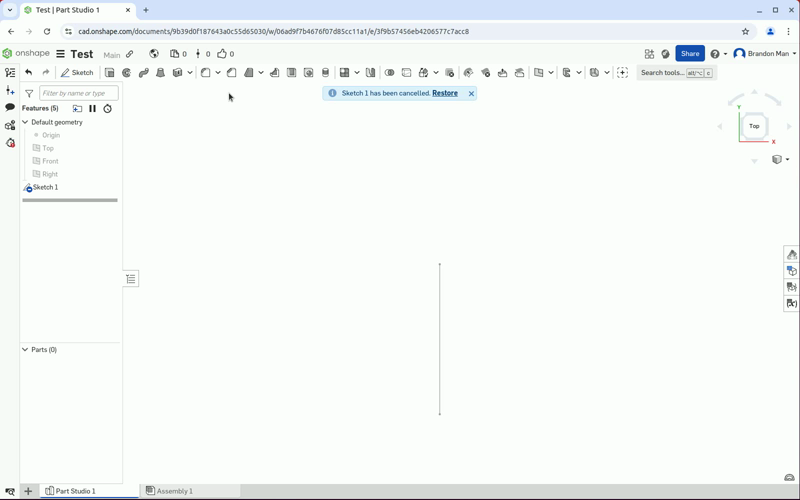
mouse_move(73, 352)
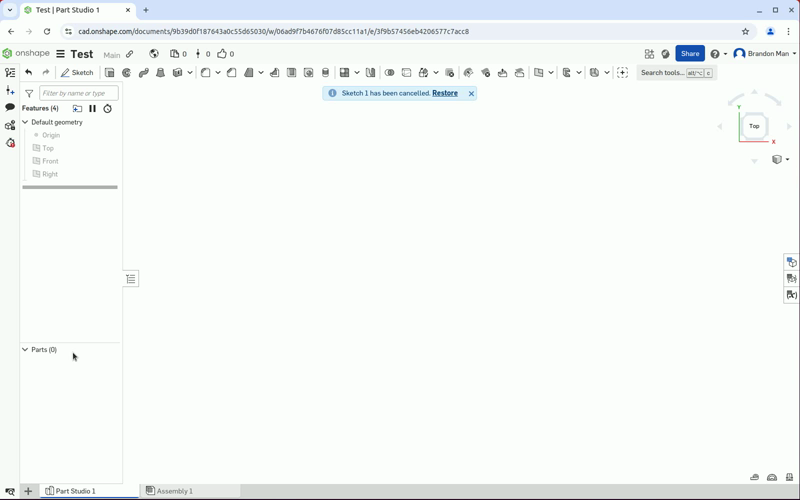
key(y)
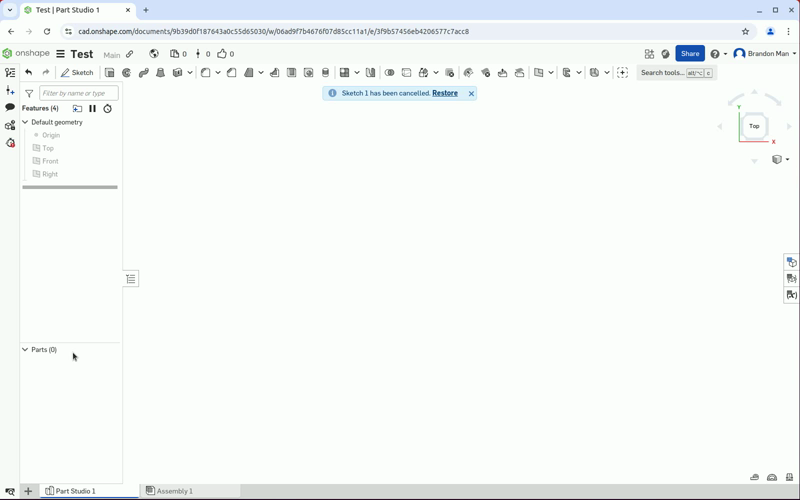
key(shift+p)
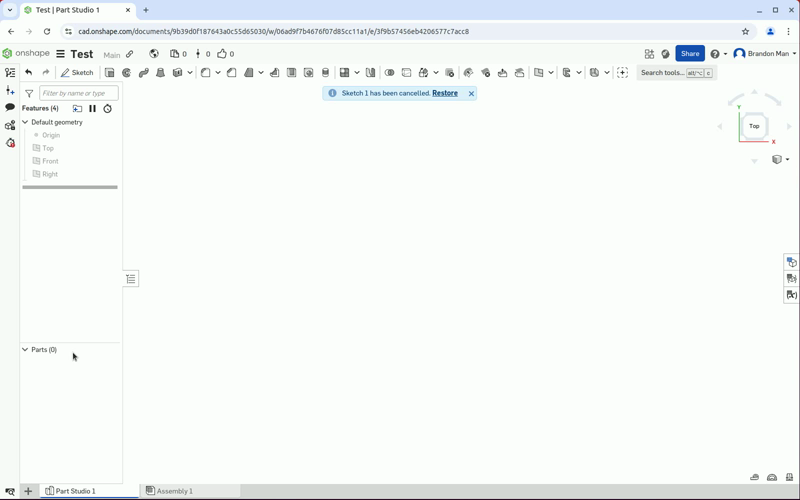
key(space)
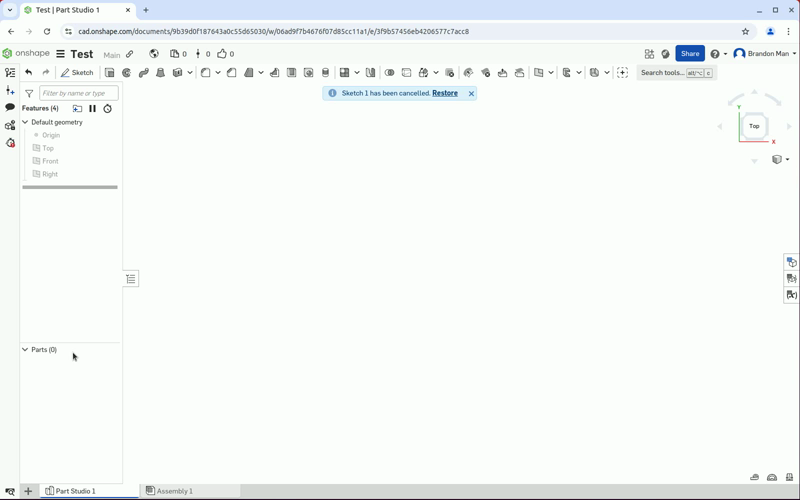
key_down(shift)
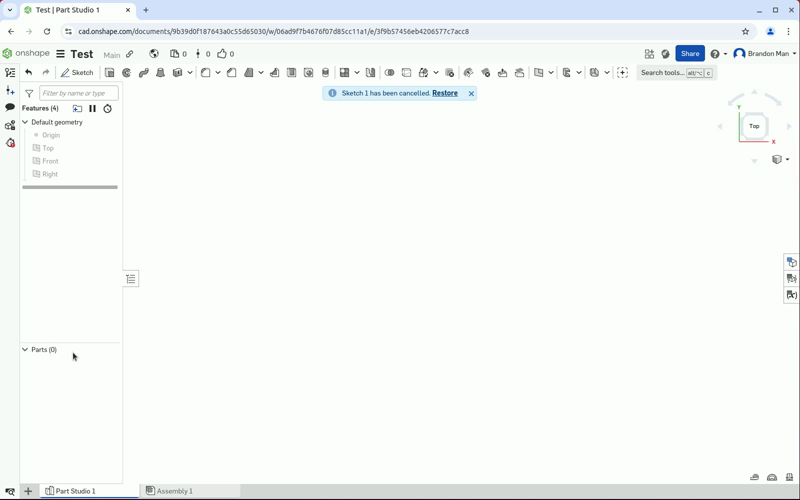
key(up)
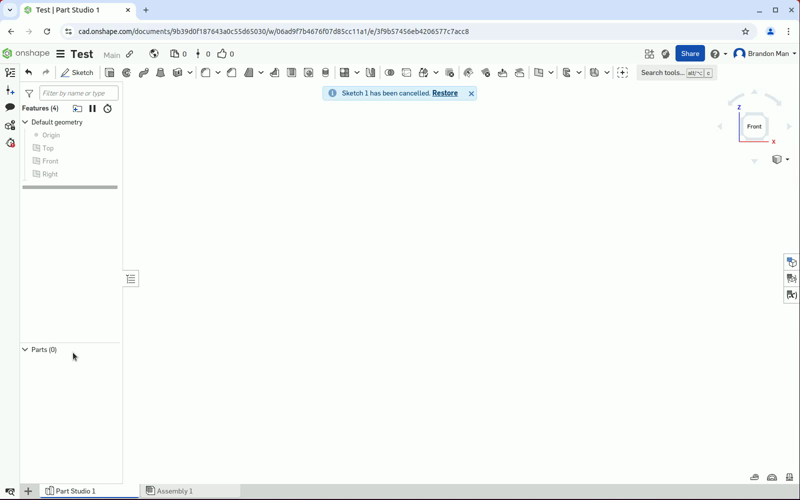
key_up(shift)
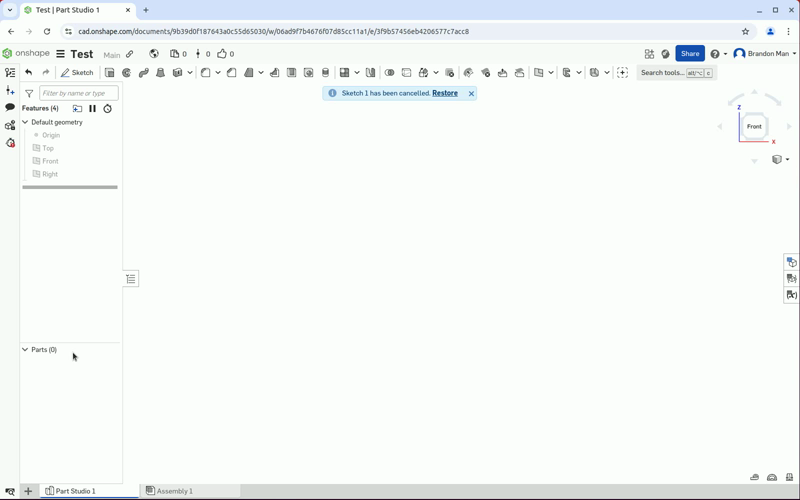
mouse_move(73, 352)
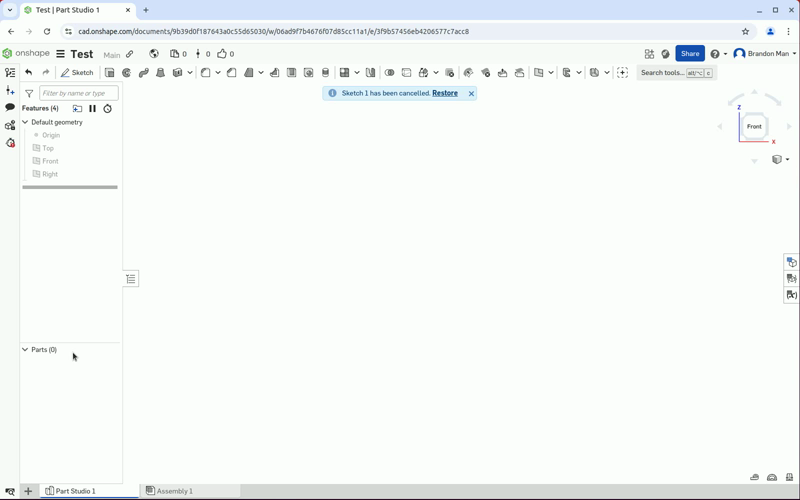
key(shift+y)
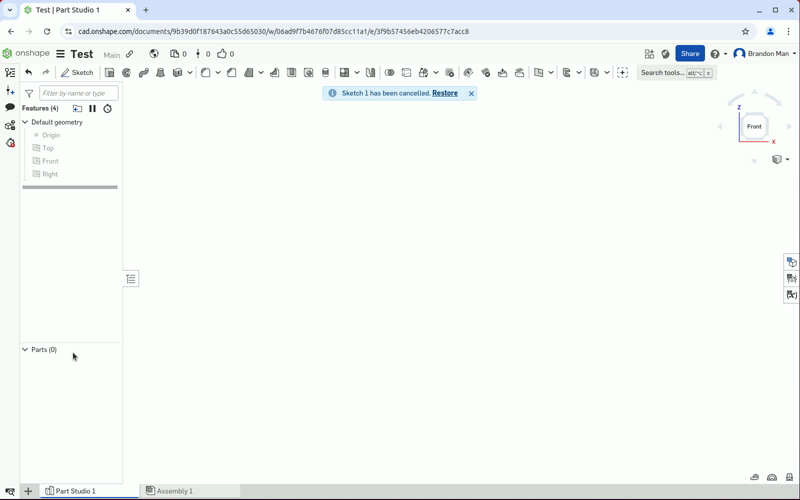
key(shift+s)
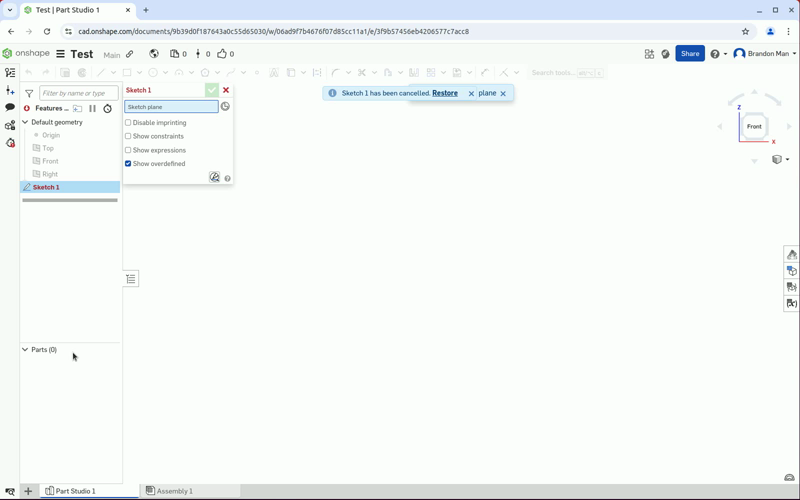
mouse_move(73, 163)
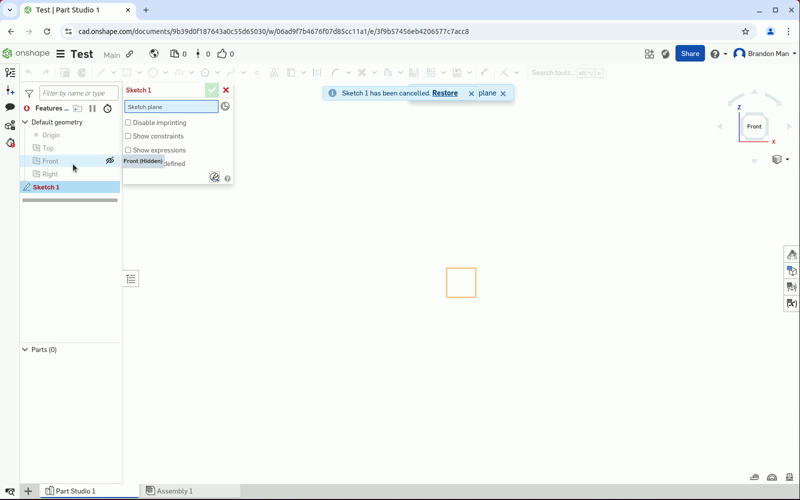
click(73, 163)
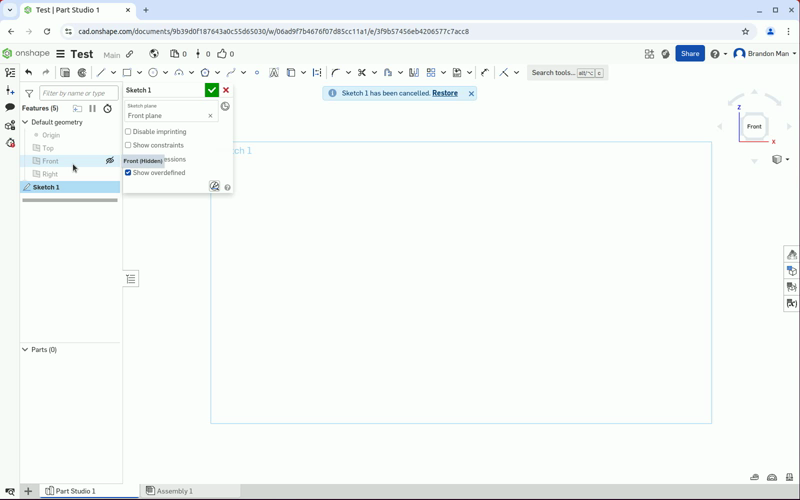
mouse_move(73, 352)
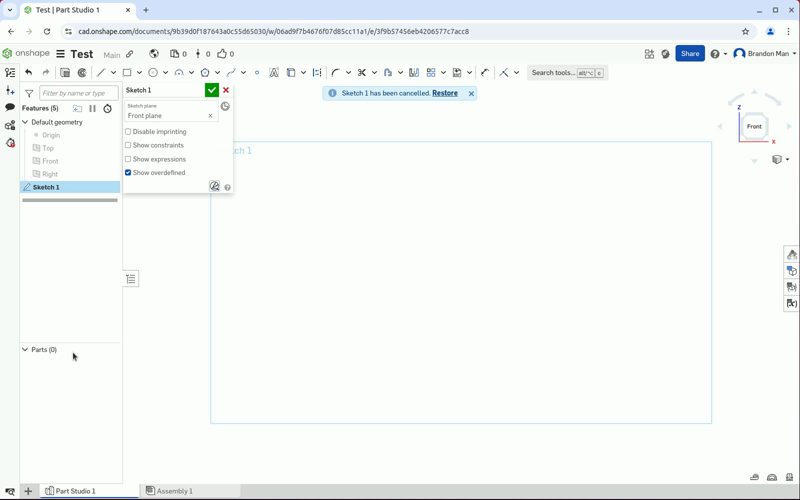
key(y)
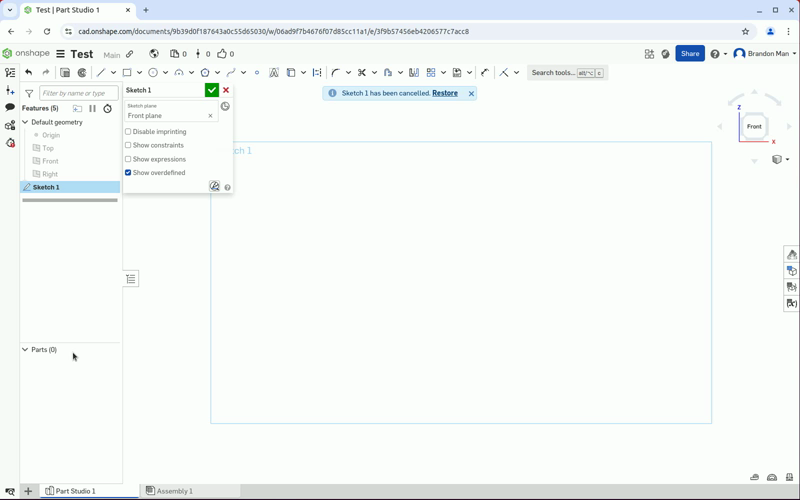
key(l)
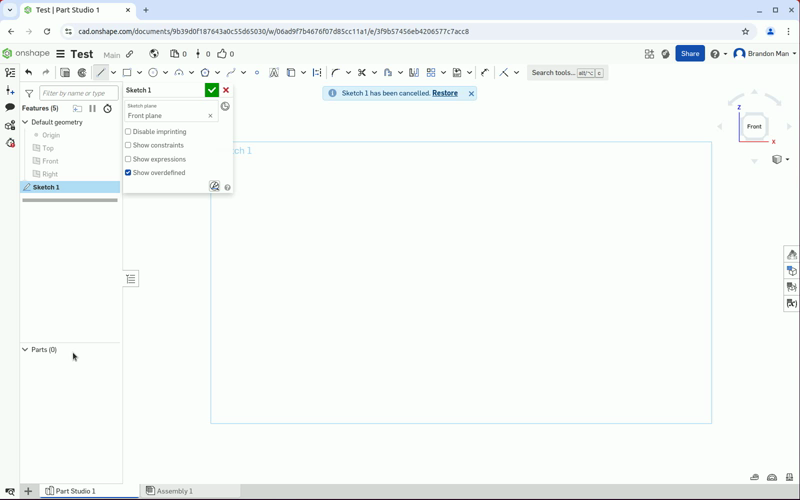
key_down(shift)
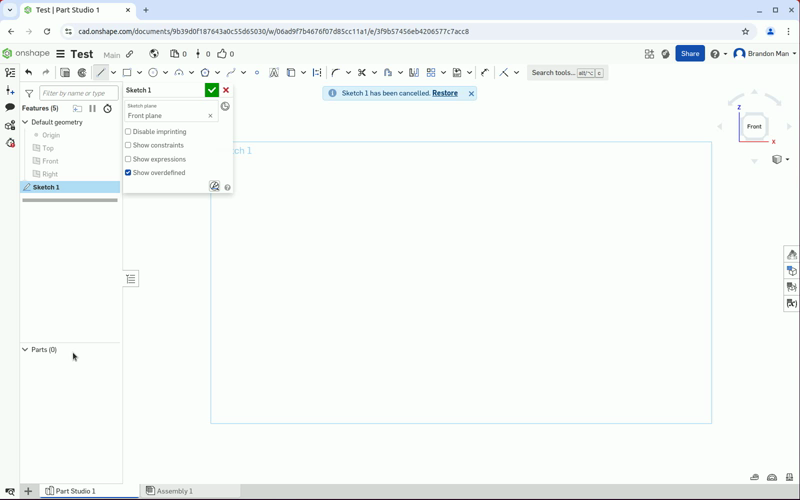
mouse_move(439, 198)
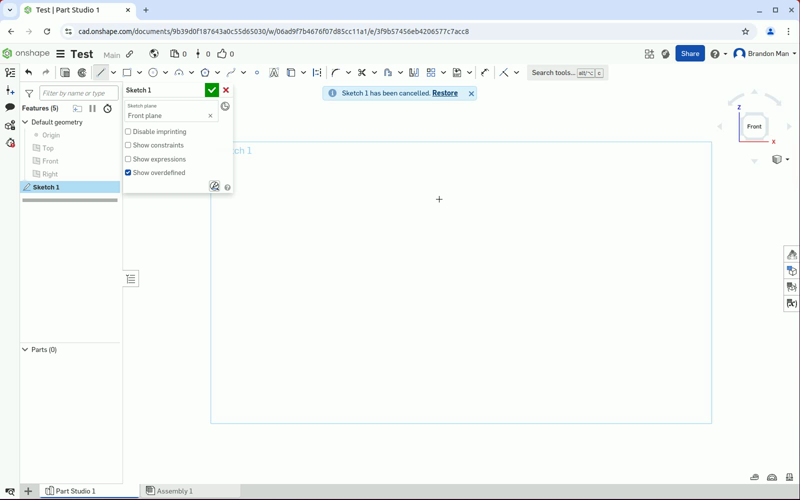
click(439, 198)
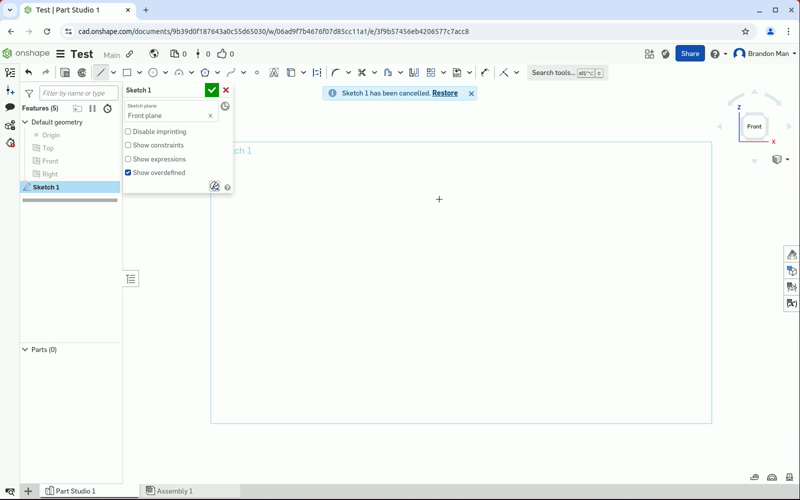
key_up(shift)
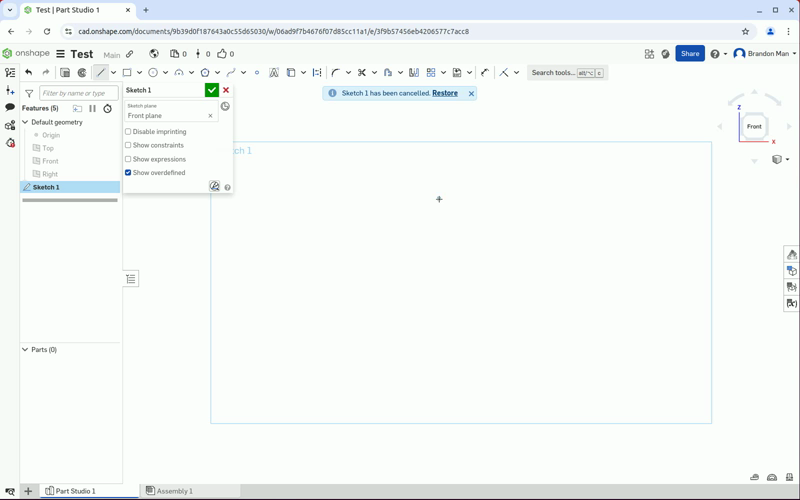
key_down(shift)
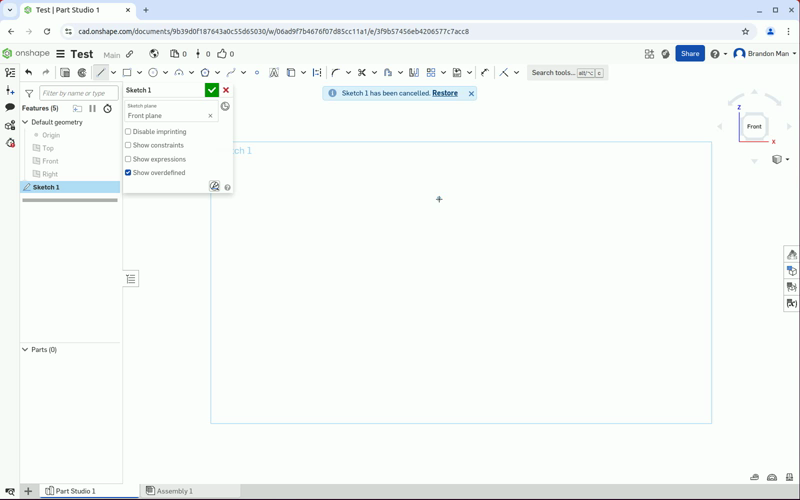
mouse_move(469, 198)
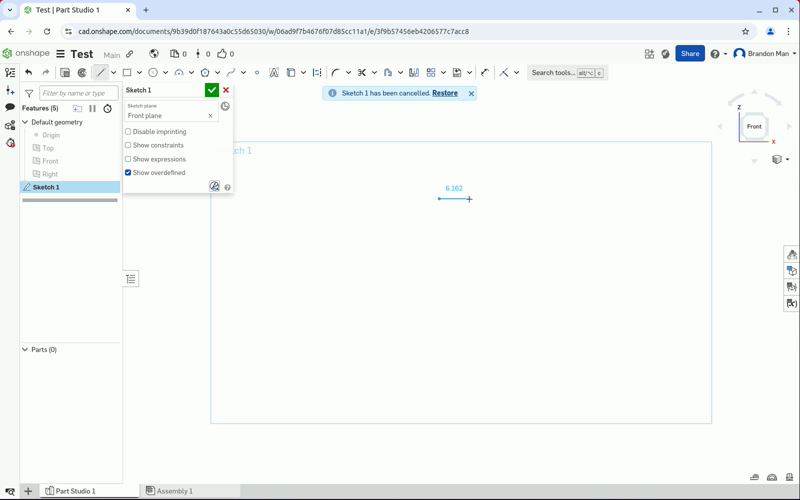
mouse_move(455, 198)
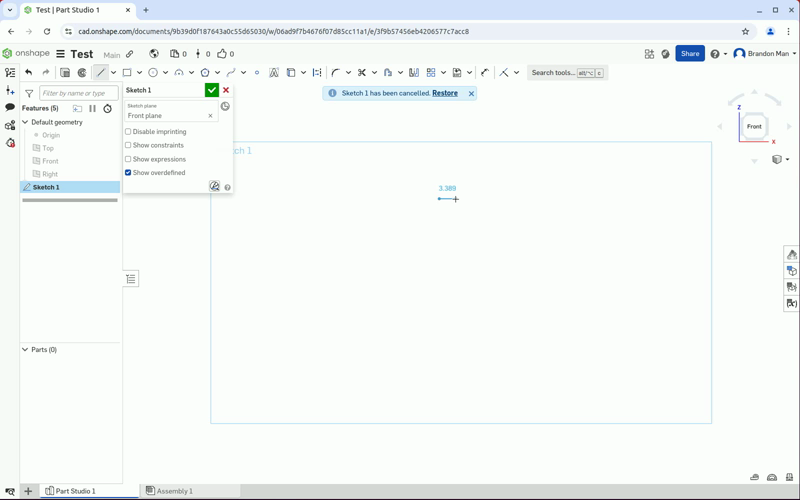
click(455, 198)
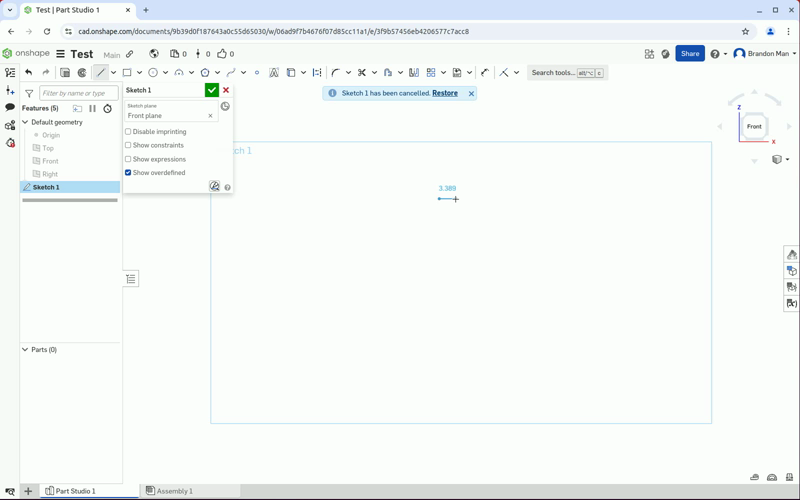
key_up(shift)
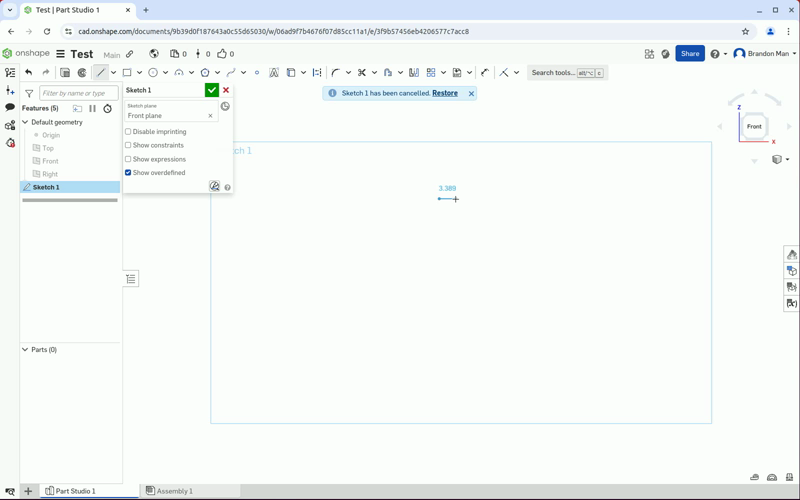
key(esc)
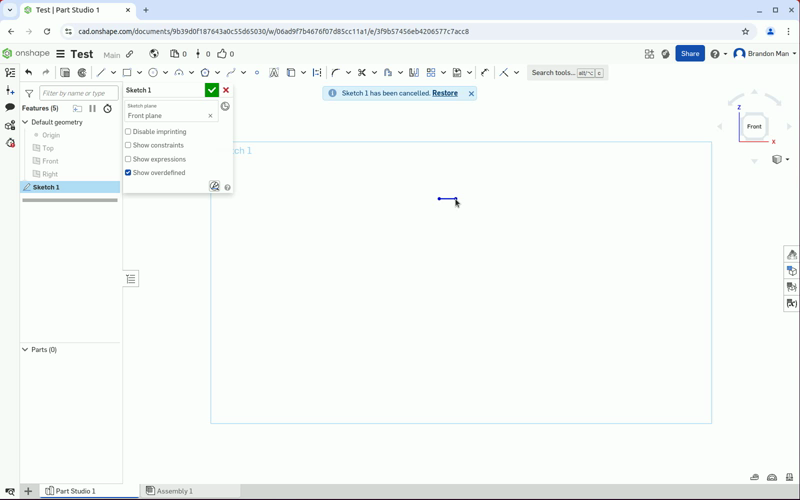
key(a)
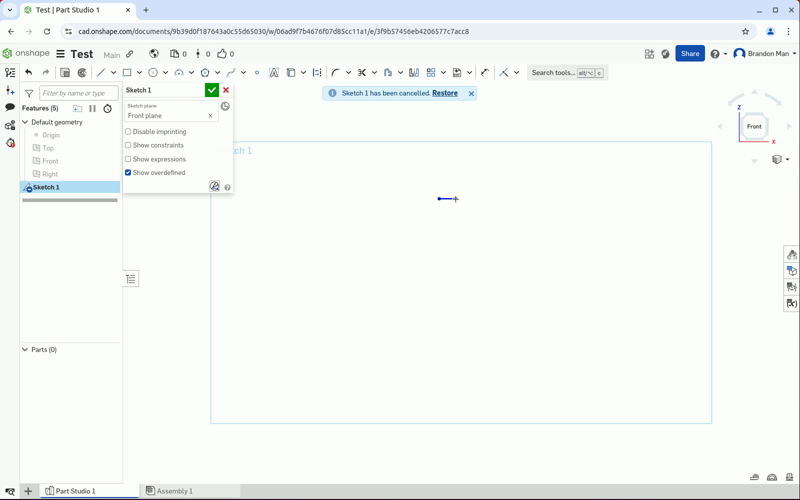
mouse_move(455, 198)
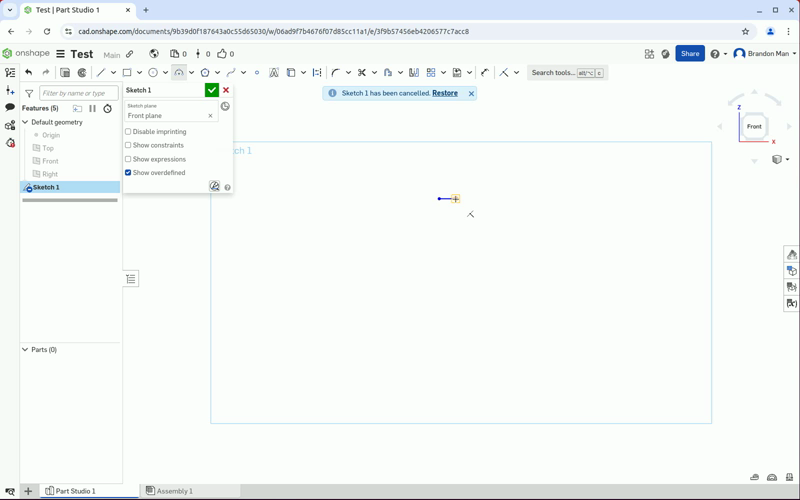
click(455, 198)
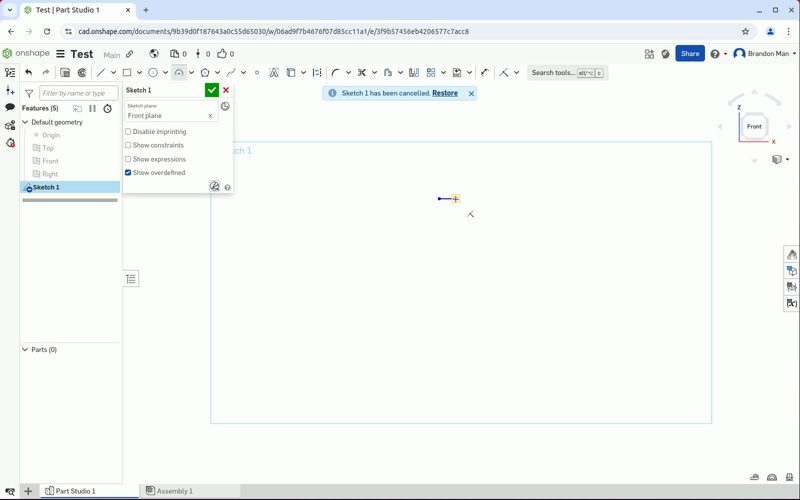
mouse_move(439, 198)
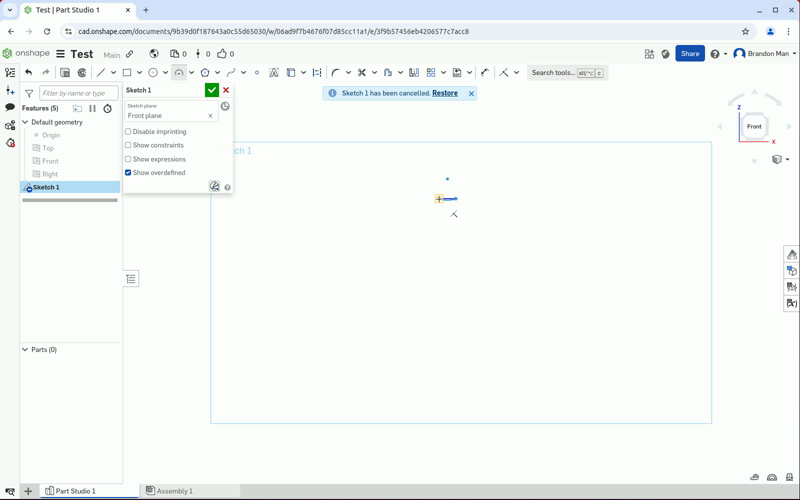
click(439, 198)
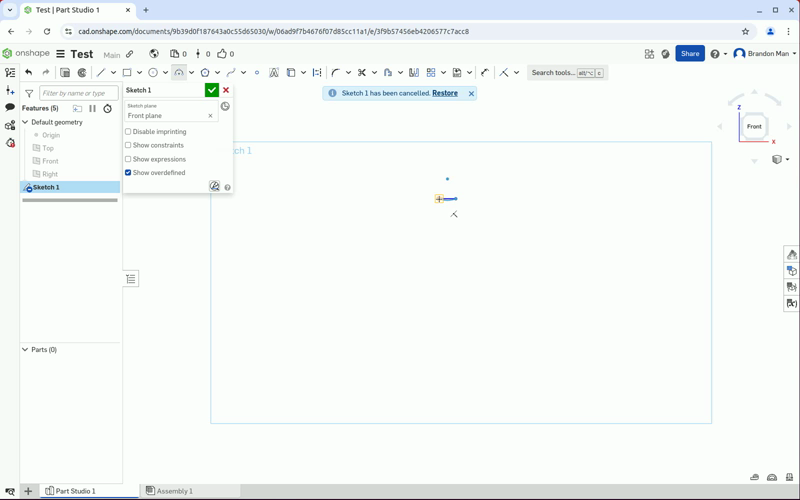
key_down(shift)
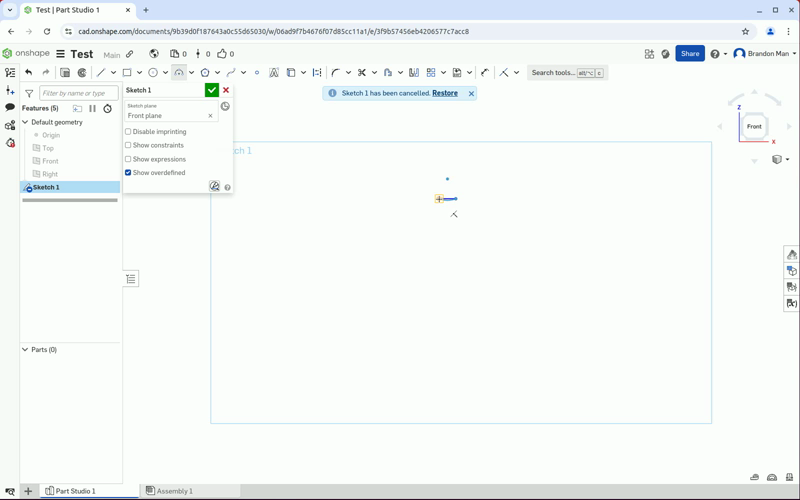
mouse_move(447, 169)
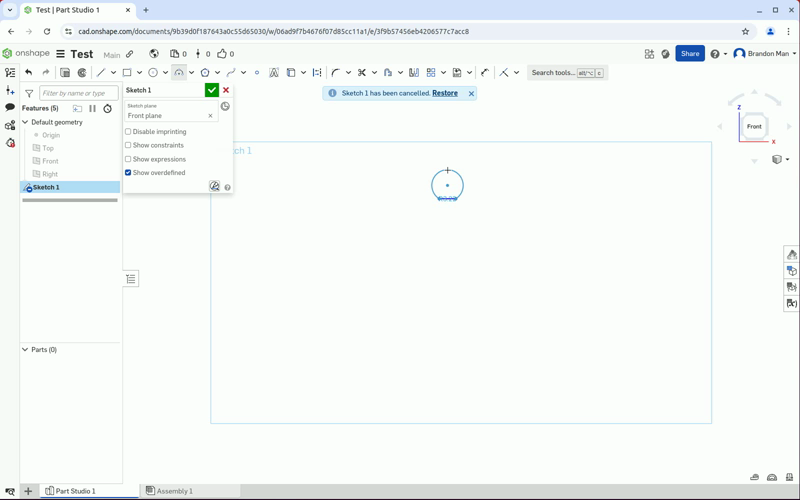
click(447, 169)
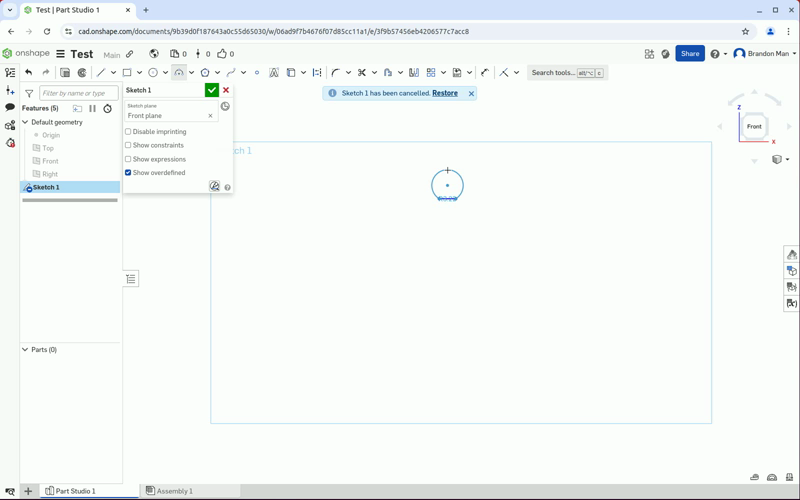
key_up(shift)
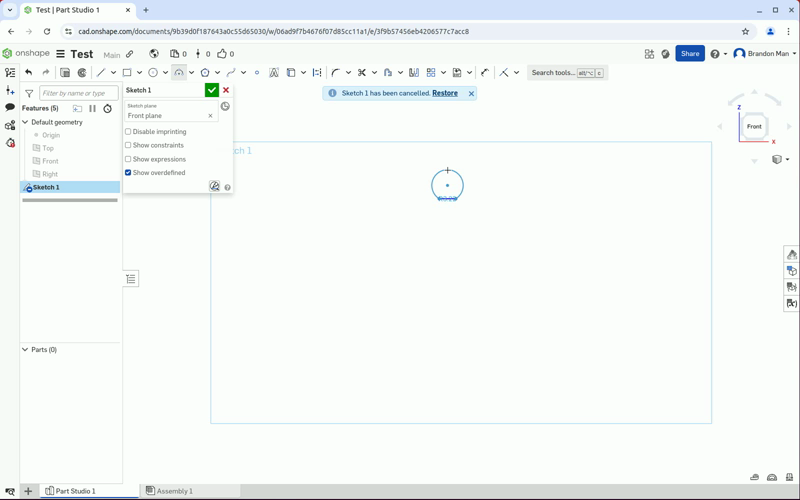
key(esc)
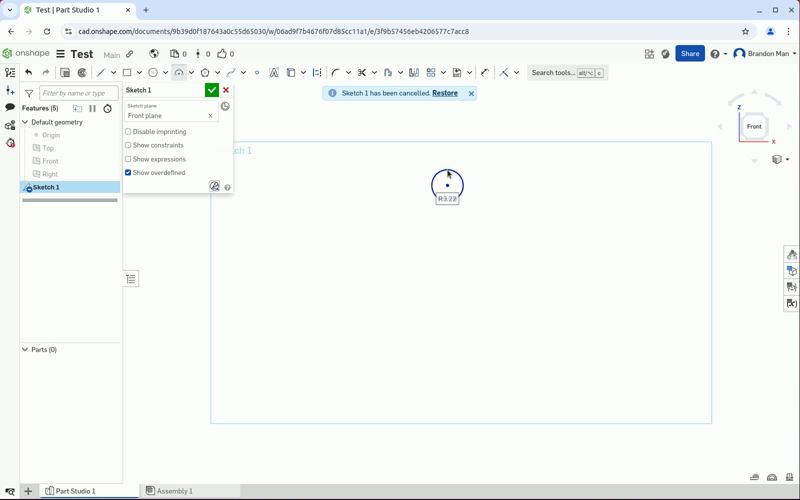
mouse_move(448, 172)
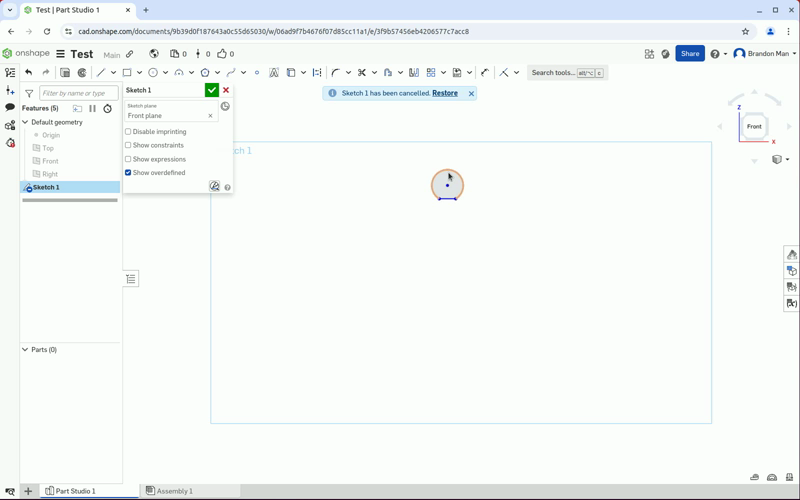
scroll(6)
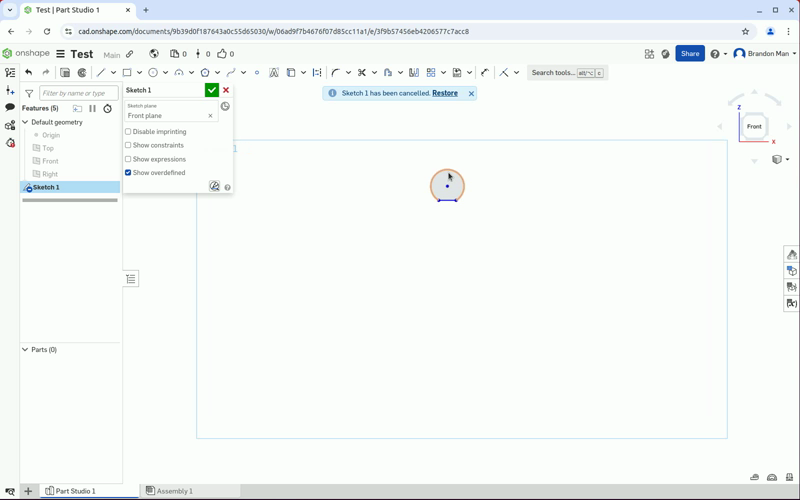
scroll(6)
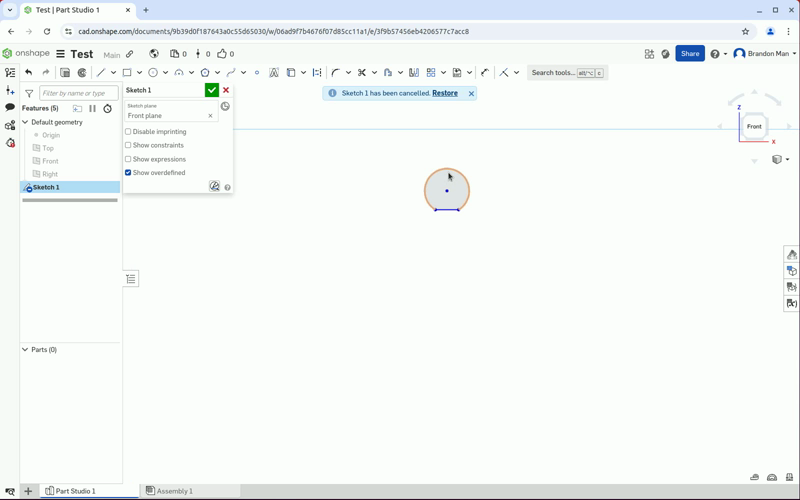
scroll(6)
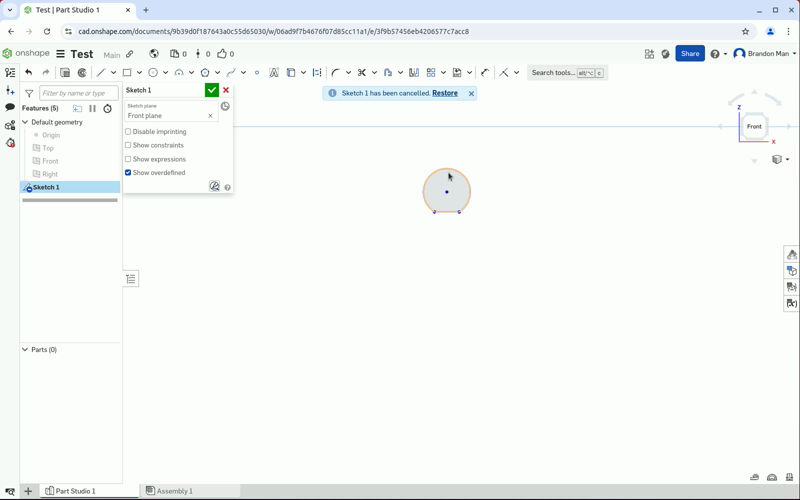
scroll(6)
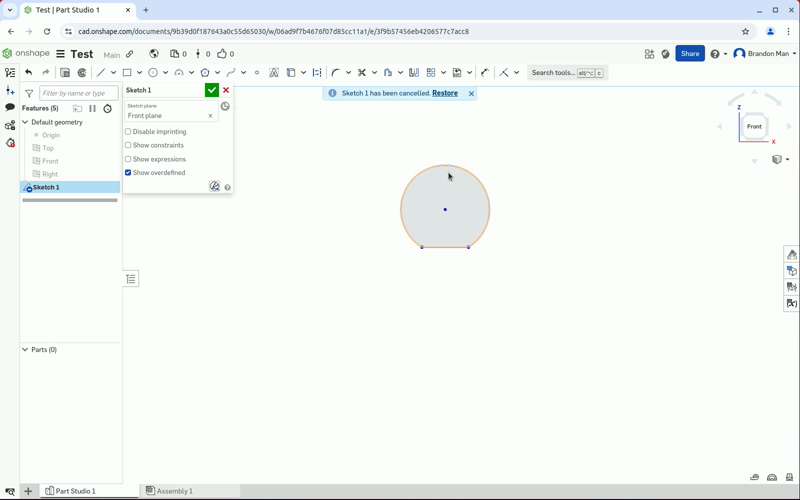
scroll(6)
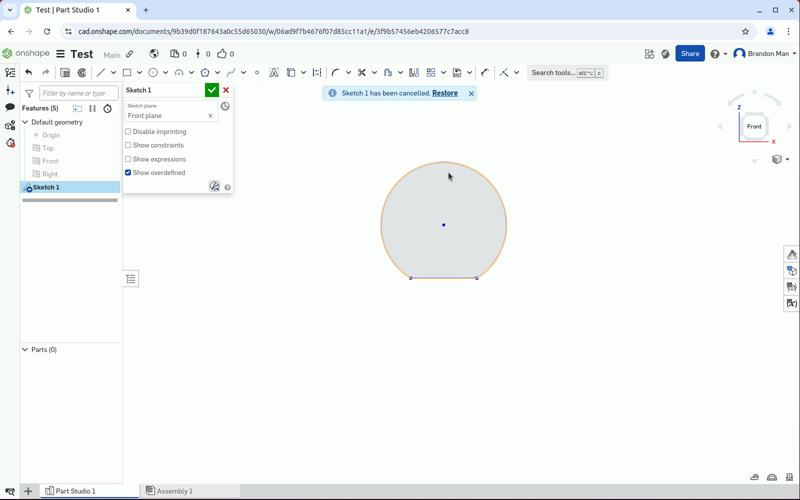
scroll(6)
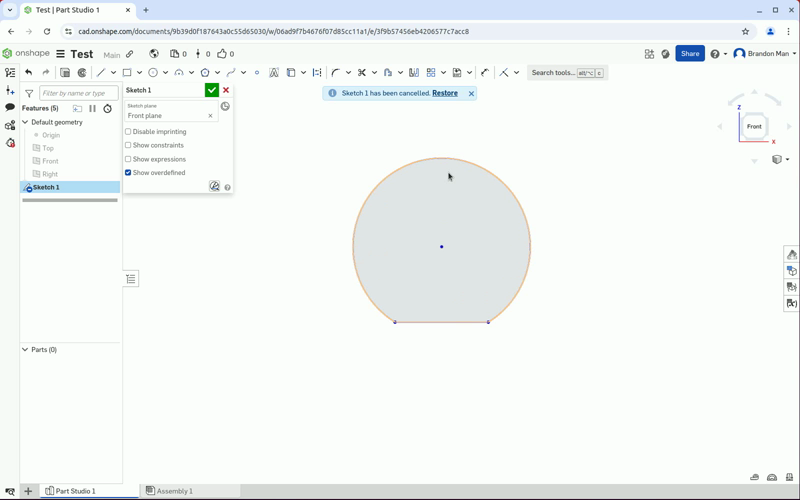
scroll(6)
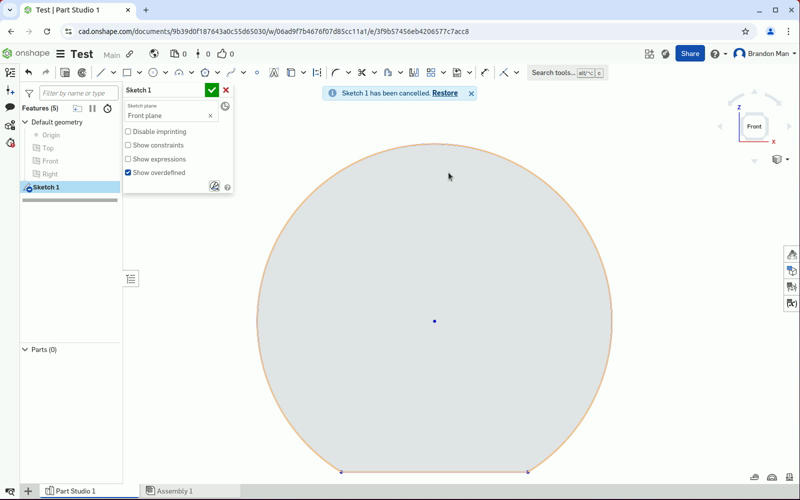
click(448, 172)
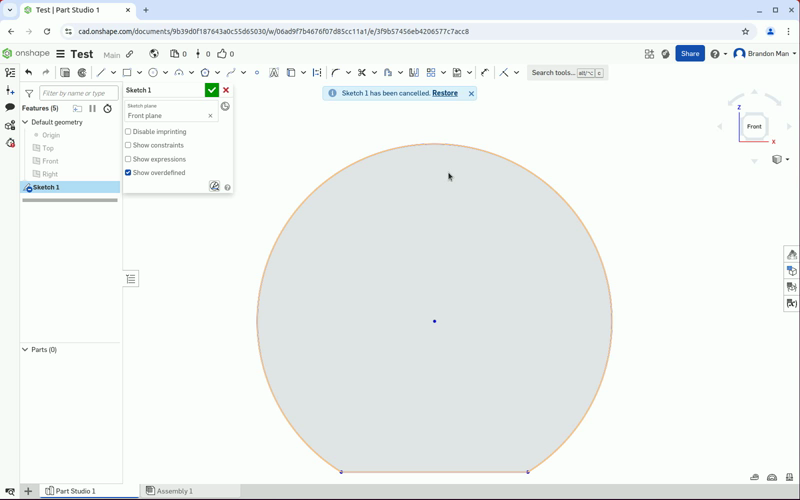
scroll(-6)
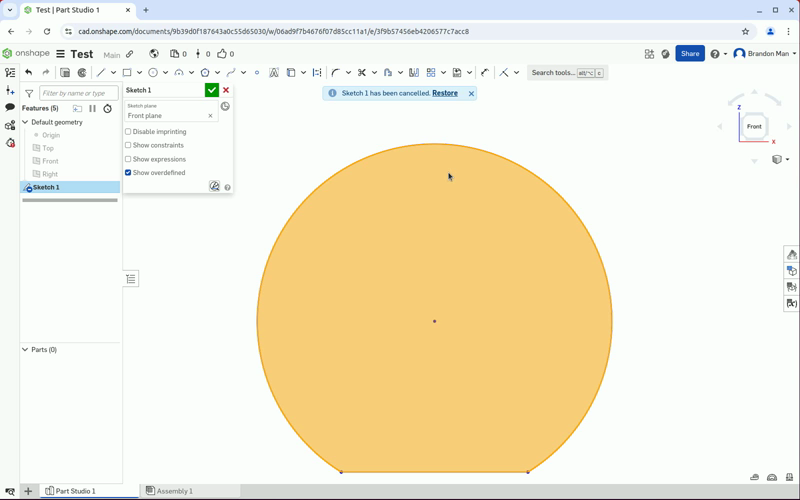
scroll(-6)
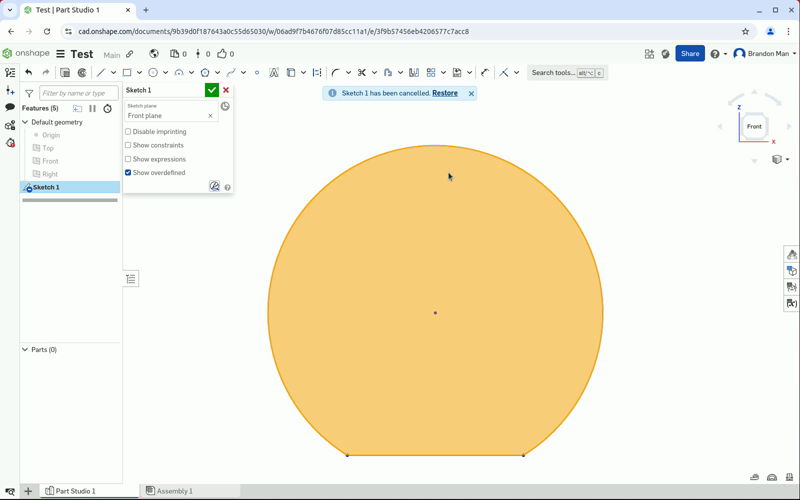
scroll(-6)
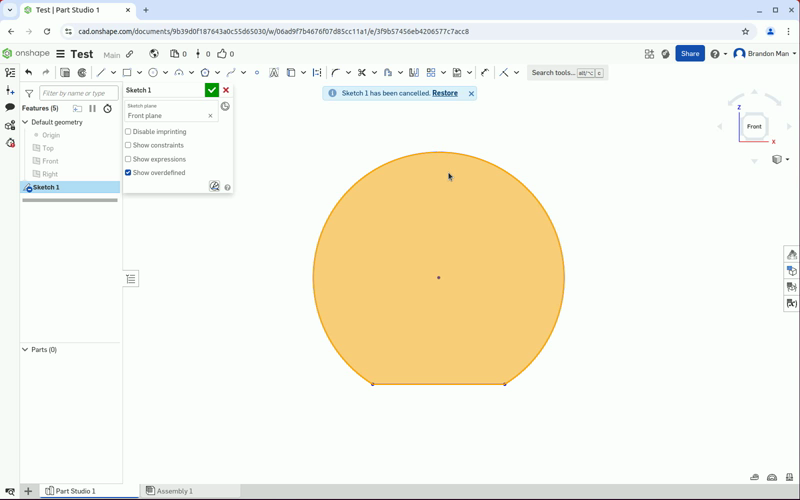
scroll(-6)
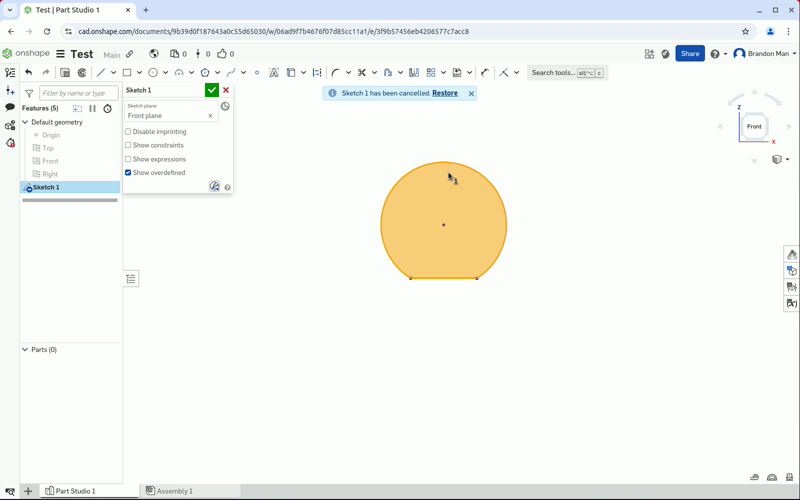
scroll(-6)
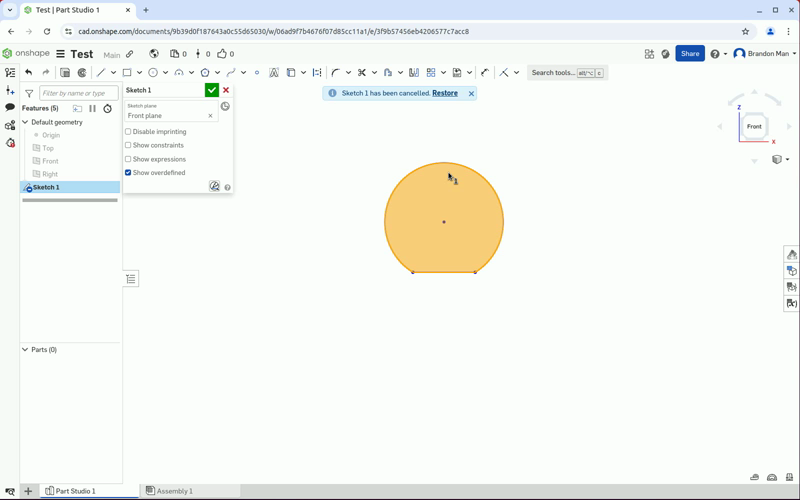
scroll(-6)
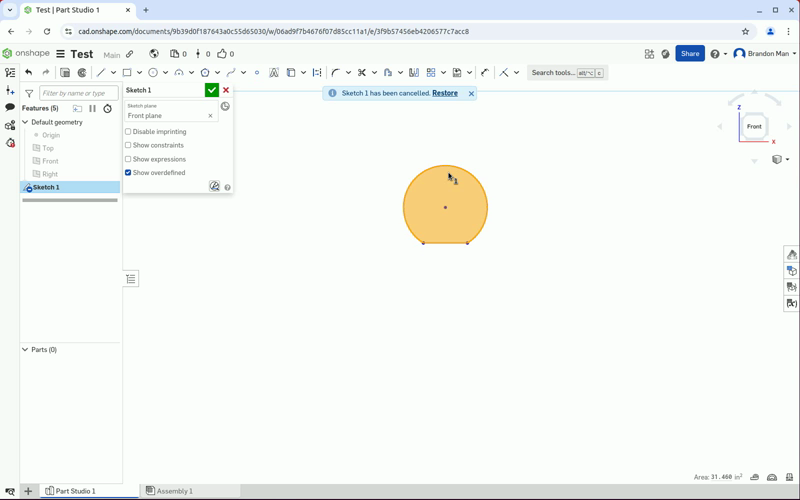
scroll(-6)
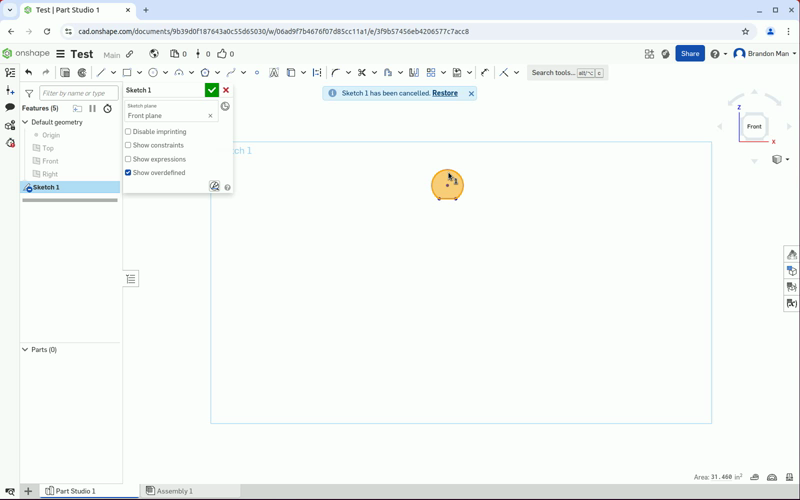
mouse_move(73, 352)
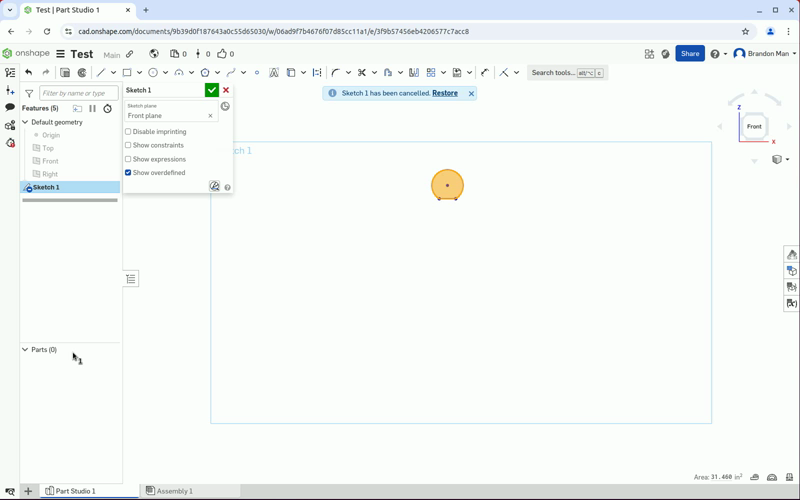
key(shift+y)
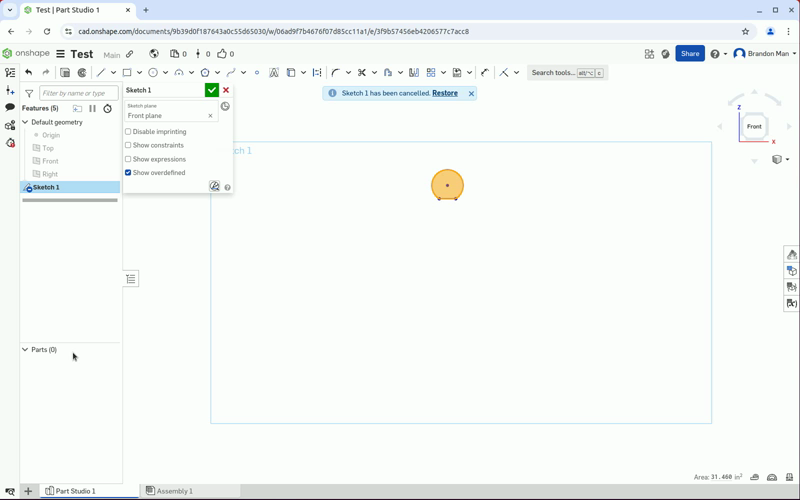
key(shift+e)
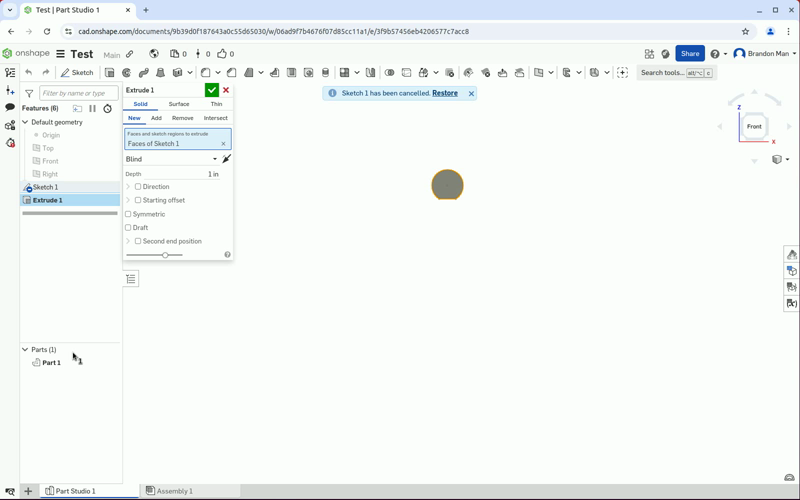
mouse_move(143, 106)
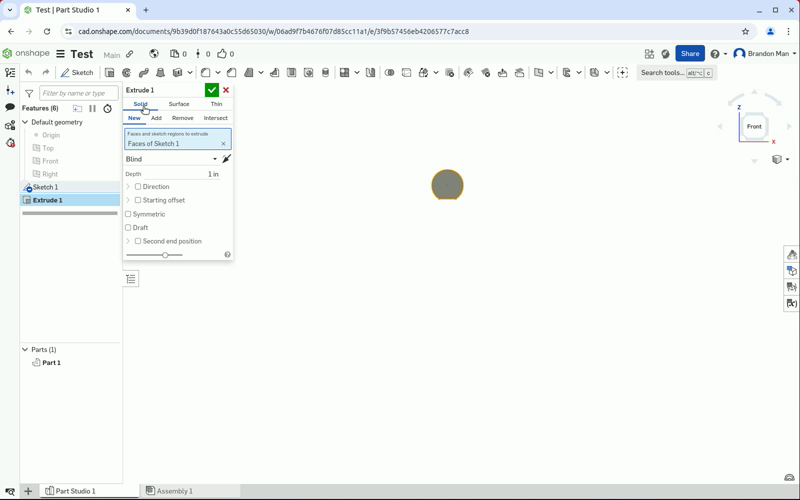
click(143, 106)
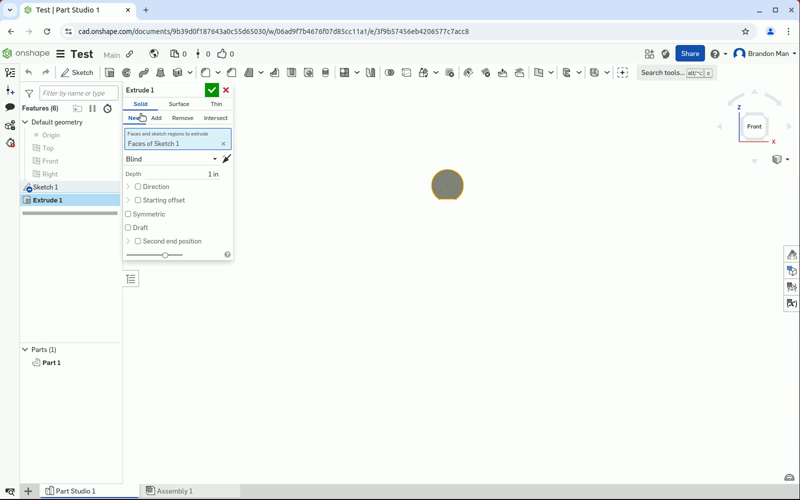
mouse_move(137, 120)
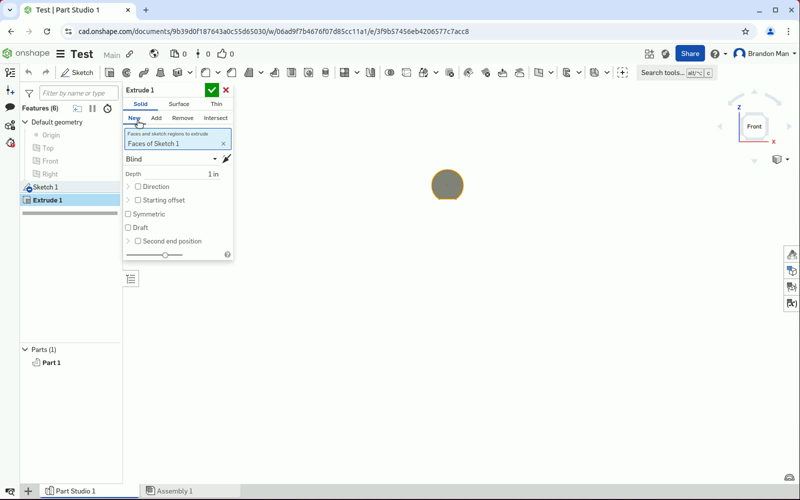
click(137, 120)
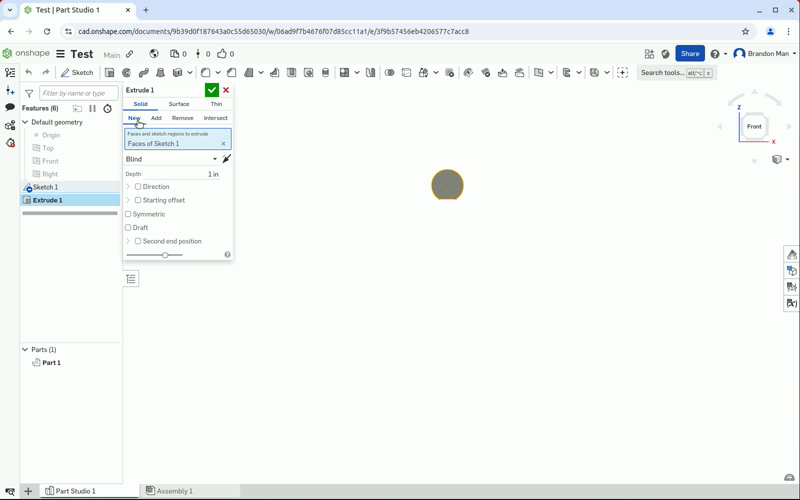
key(tab, 4)
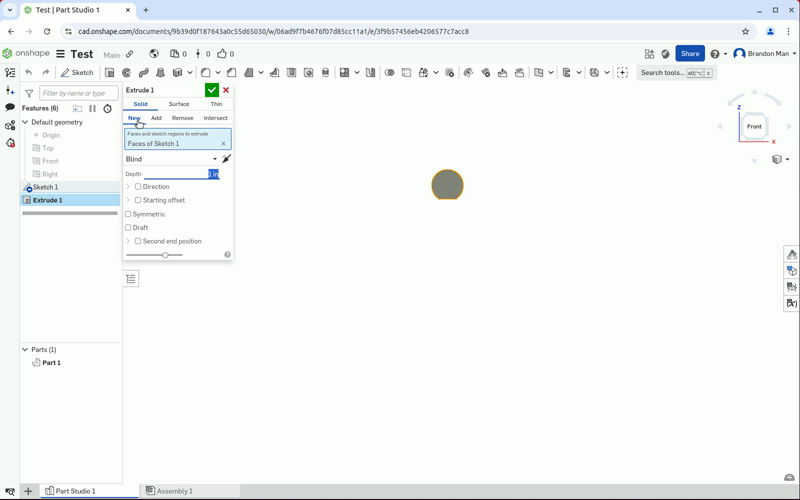
text(3.37)
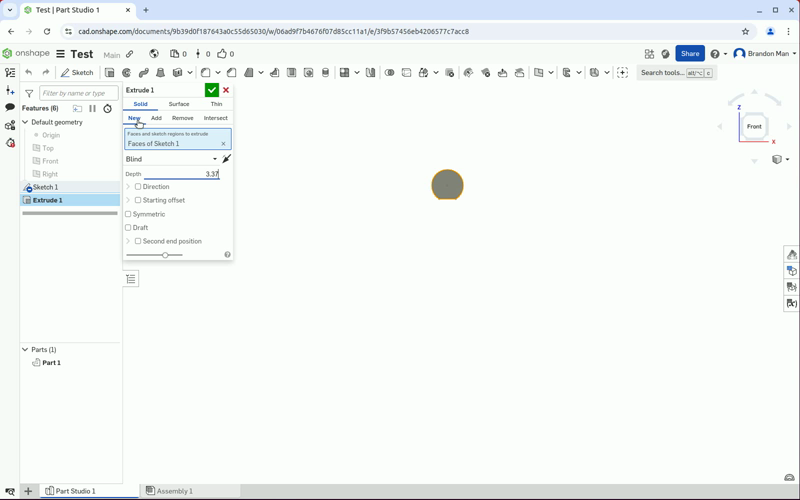
key(enter)
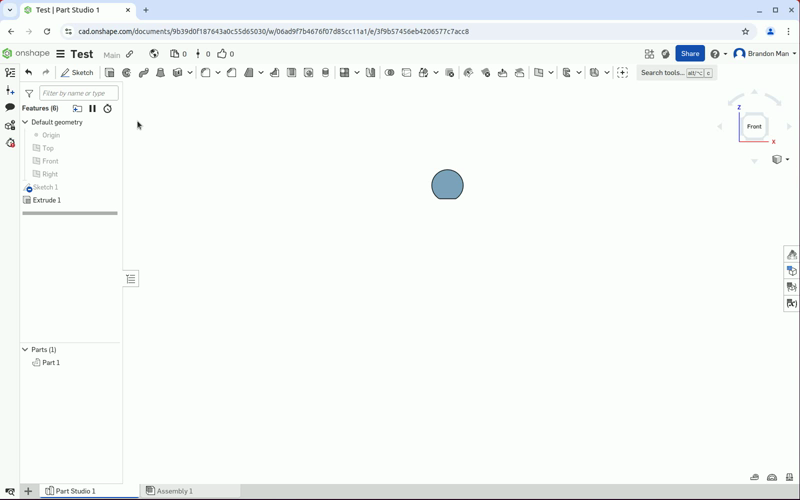
key(shift+h)
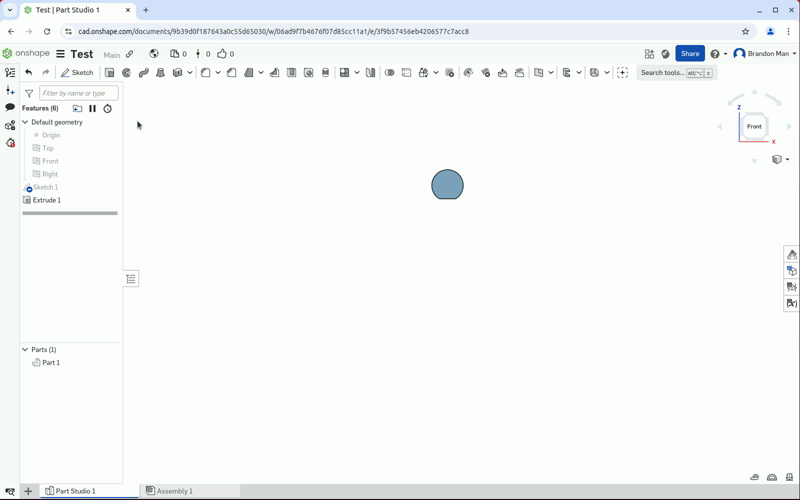
key(shift+h)
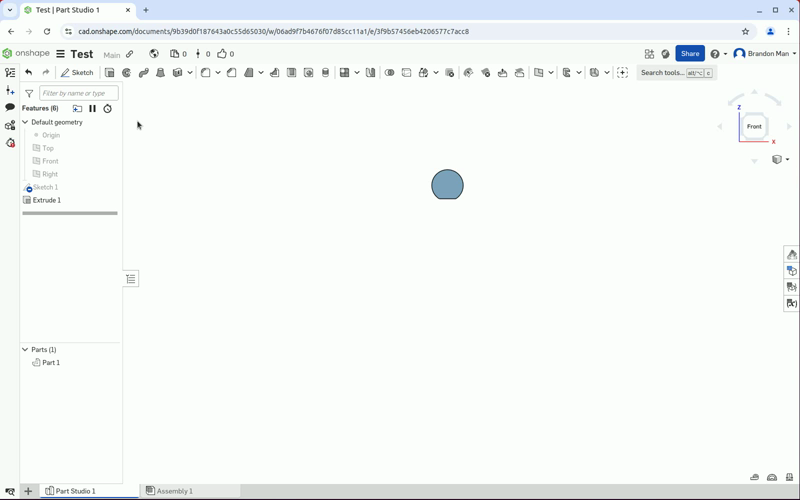
mouse_move(73, 189)
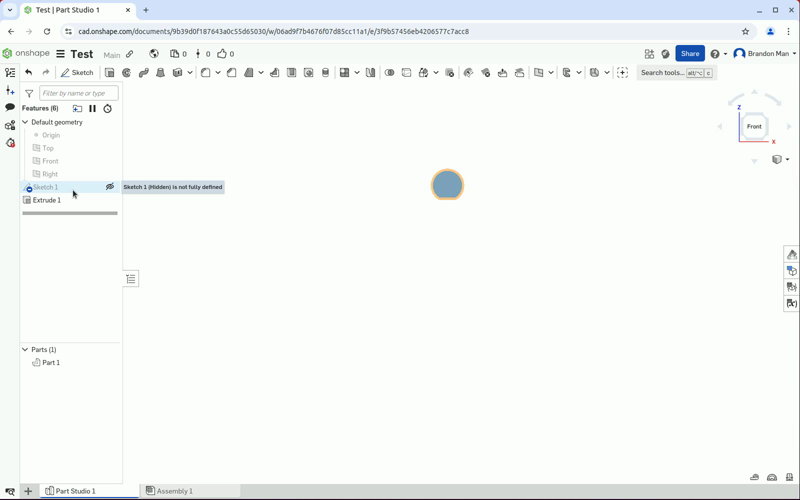
click(73, 189)
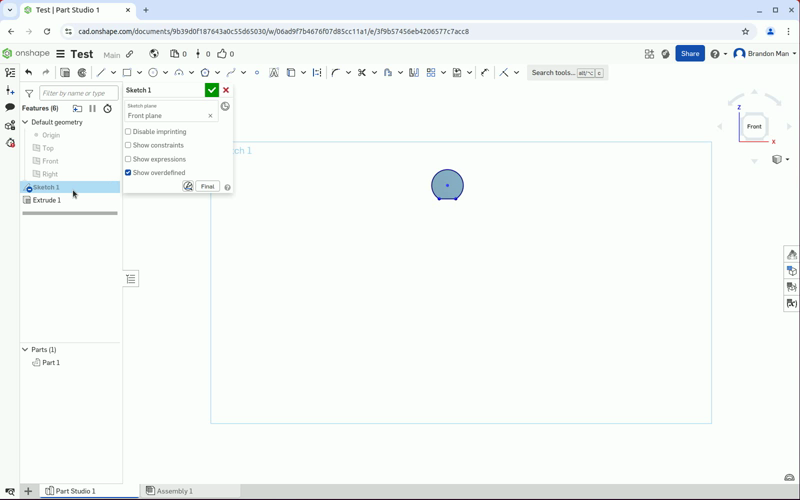
mouse_move(229, 92)
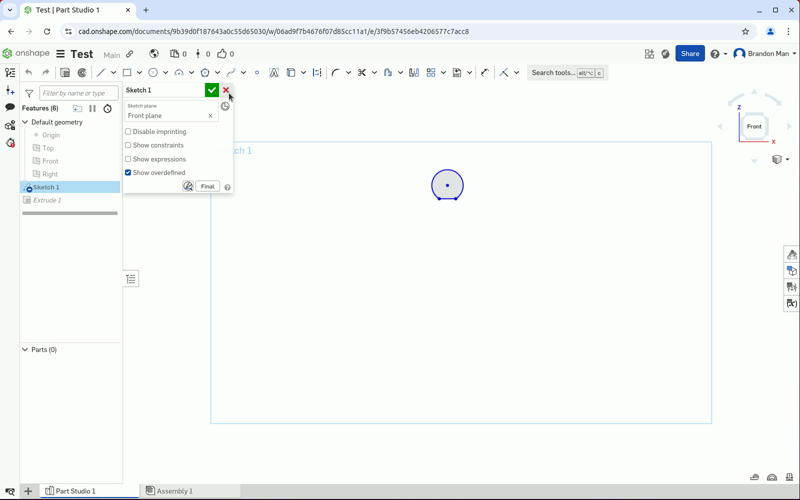
click(229, 92)
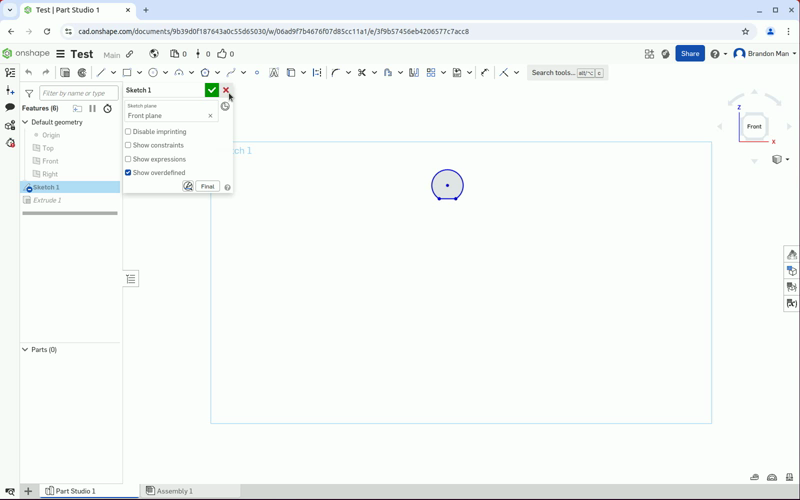
key(shift+s)
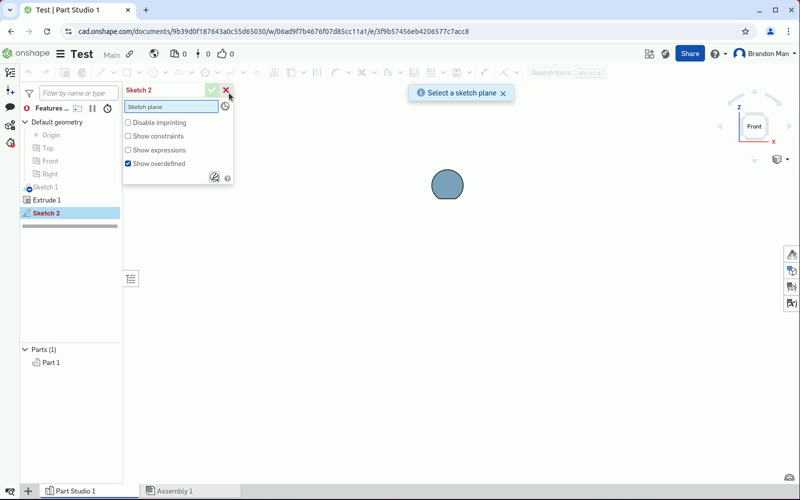
mouse_move(73, 163)
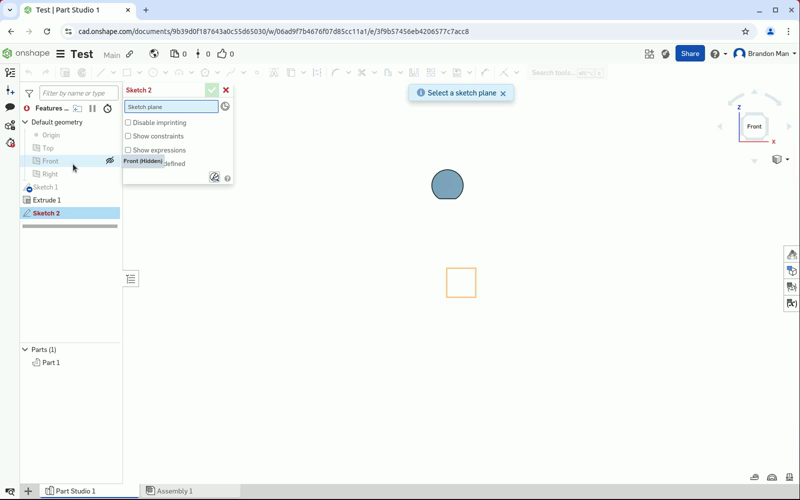
click(73, 163)
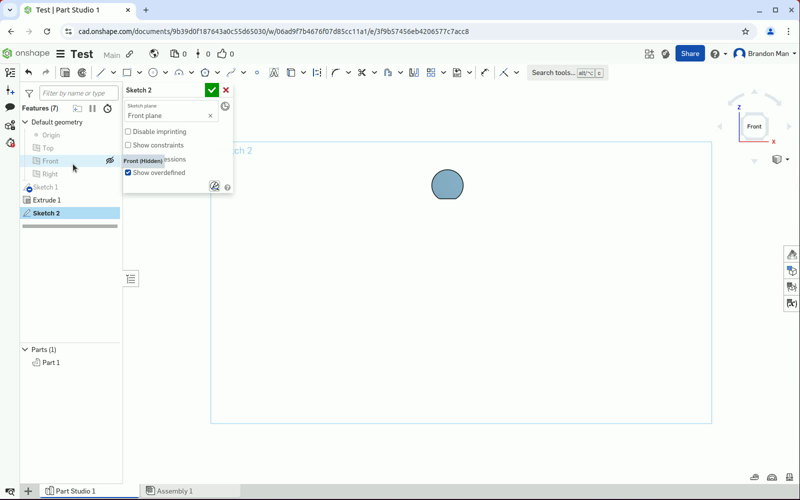
mouse_move(73, 352)
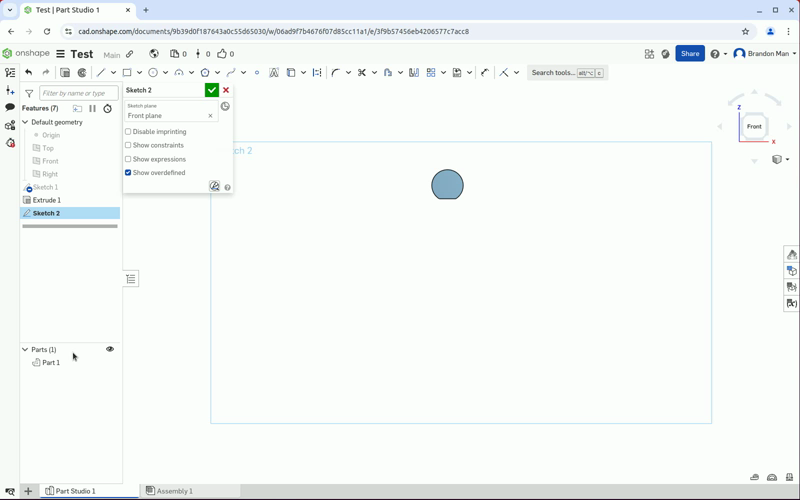
key(y)
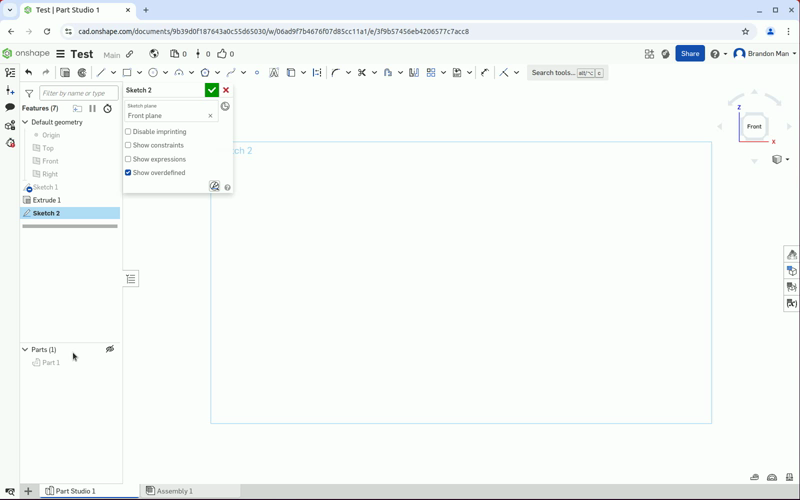
key(l)
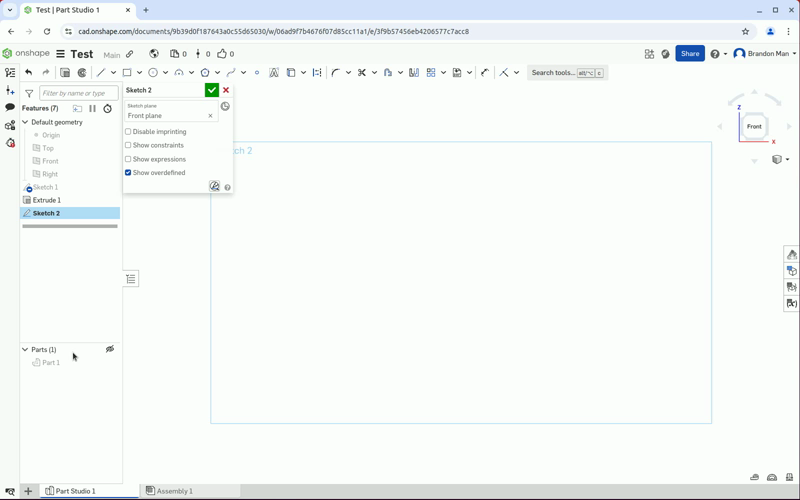
key_down(shift)
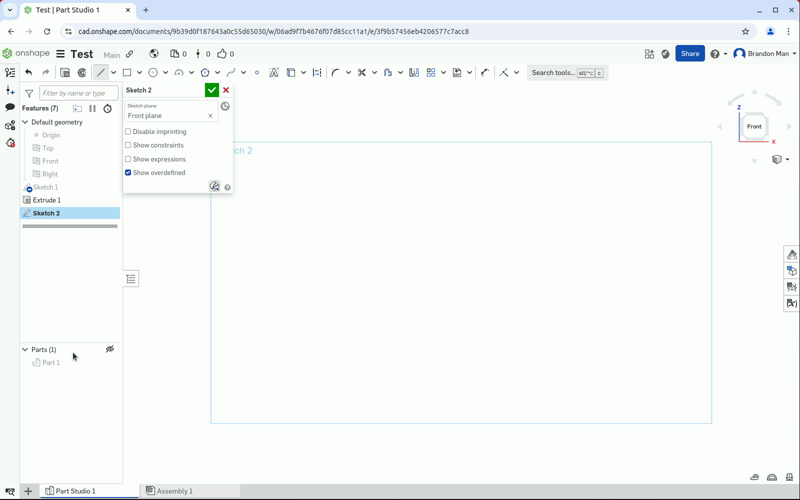
mouse_move(432, 282)
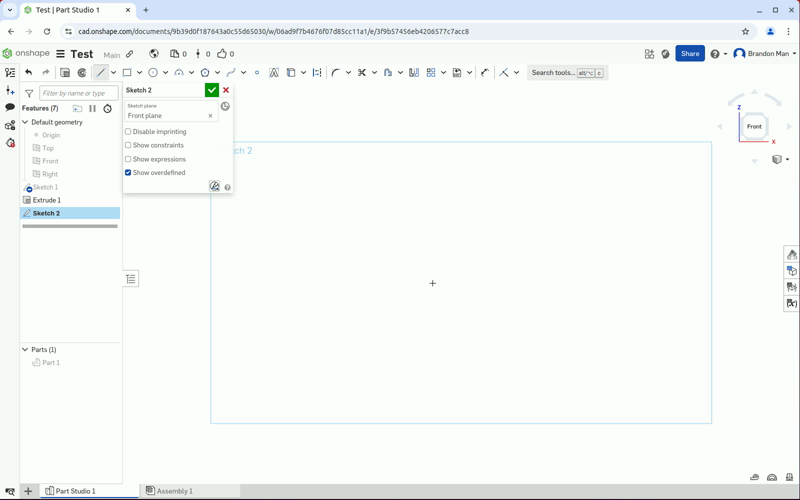
click(432, 282)
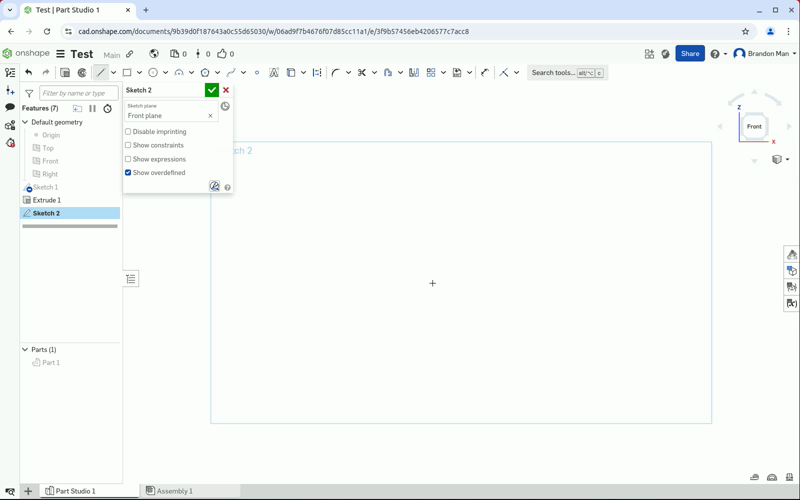
key_up(shift)
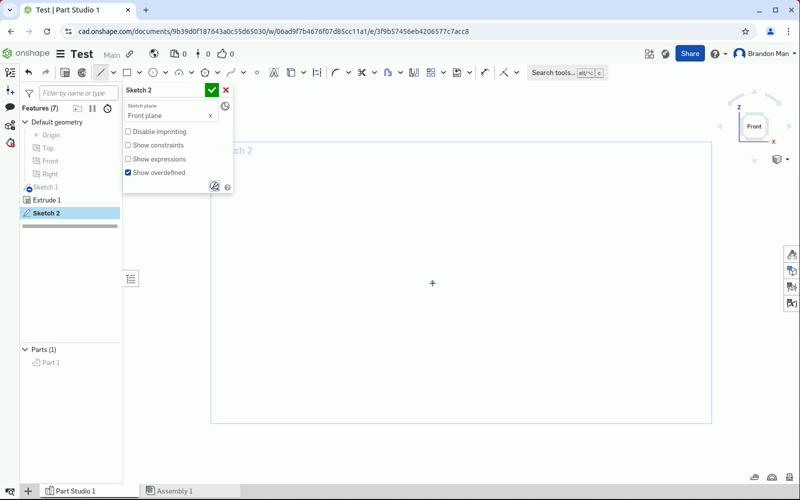
key_down(shift)
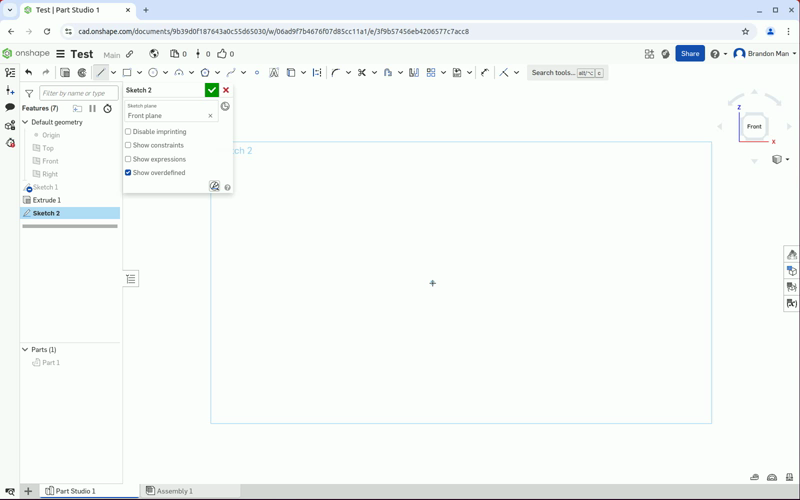
mouse_move(462, 282)
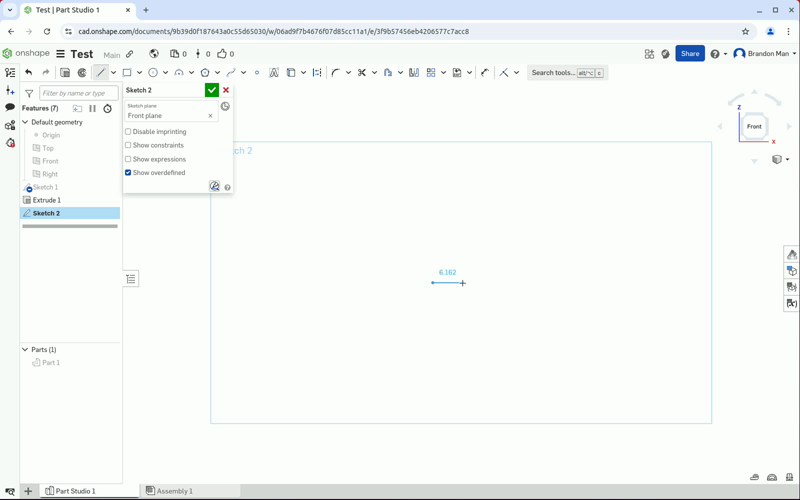
mouse_move(461, 282)
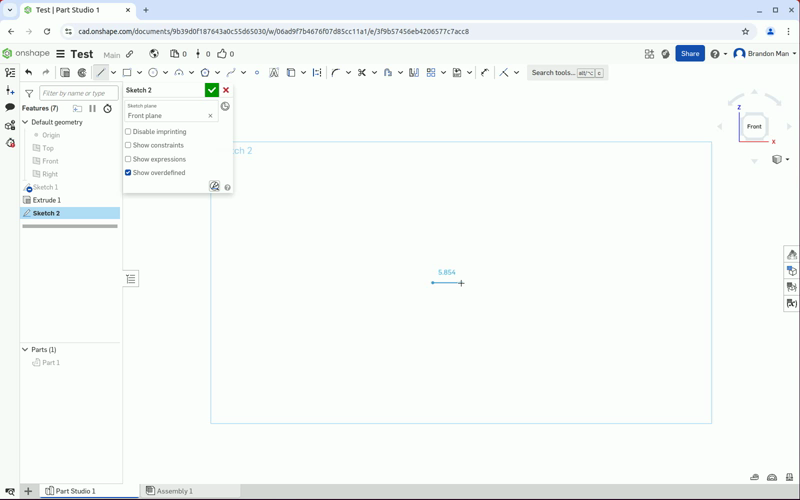
click(461, 282)
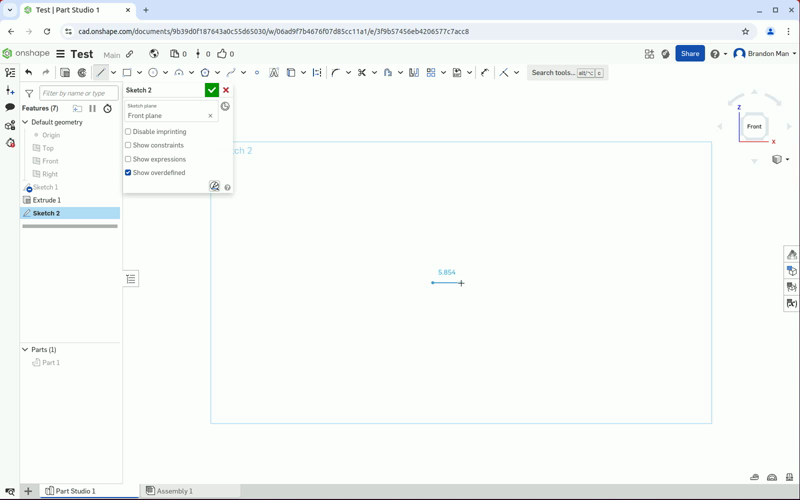
key_up(shift)
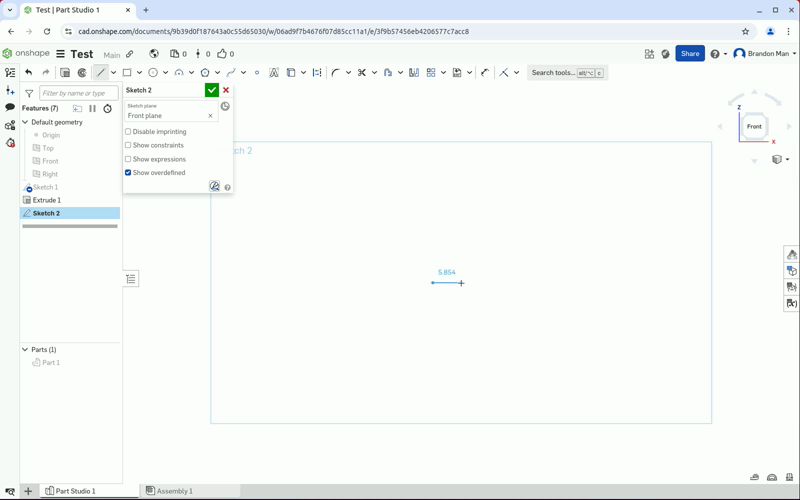
key_down(shift)
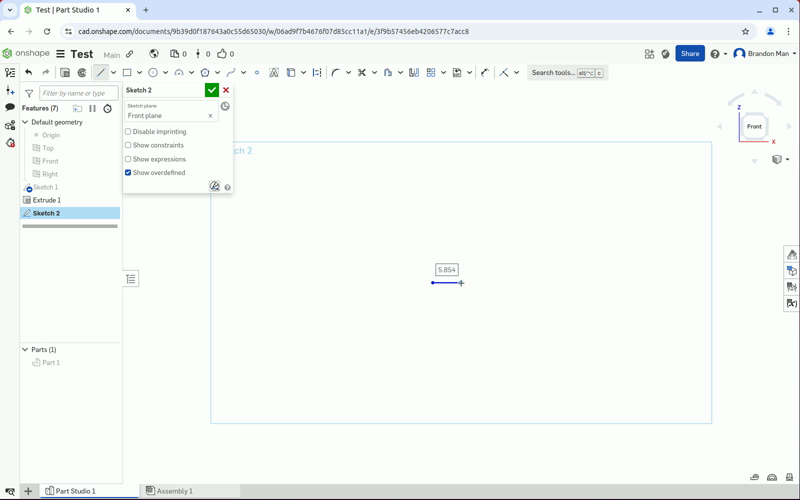
mouse_move(461, 198)
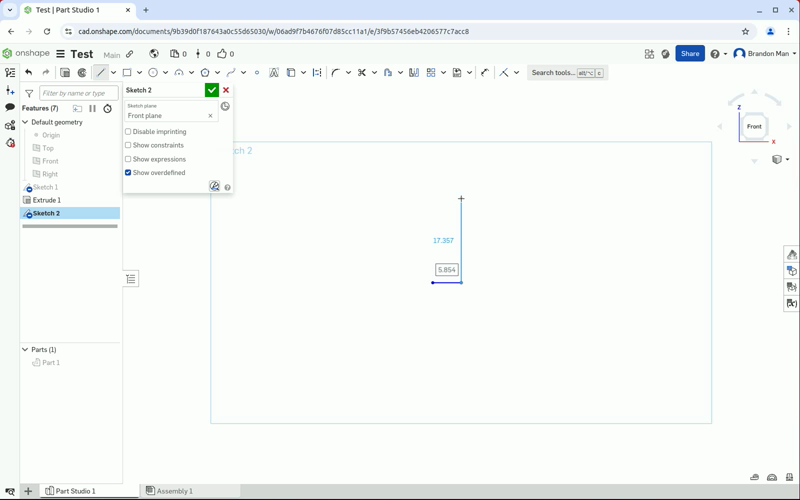
click(461, 198)
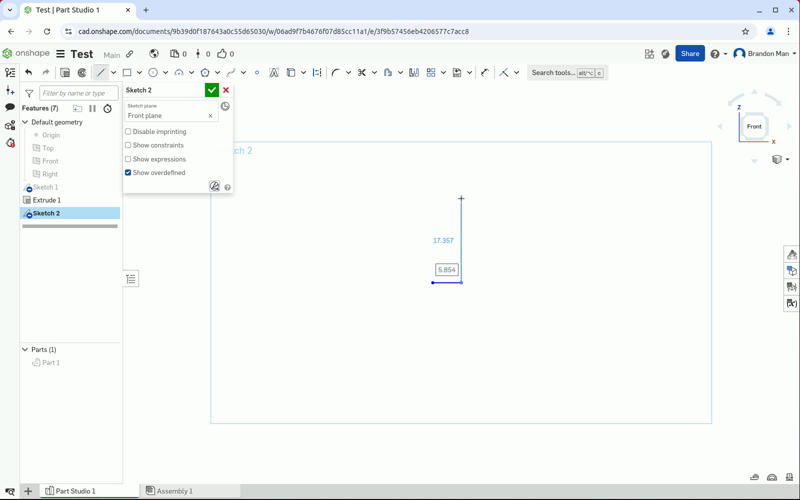
key_up(shift)
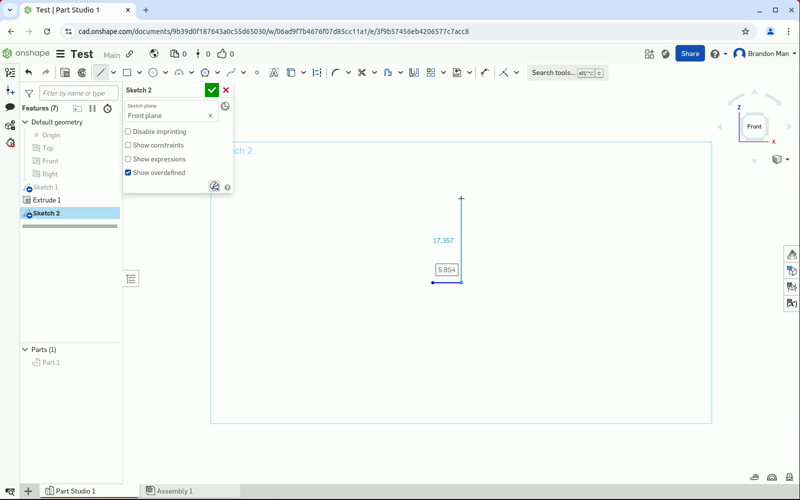
key_down(shift)
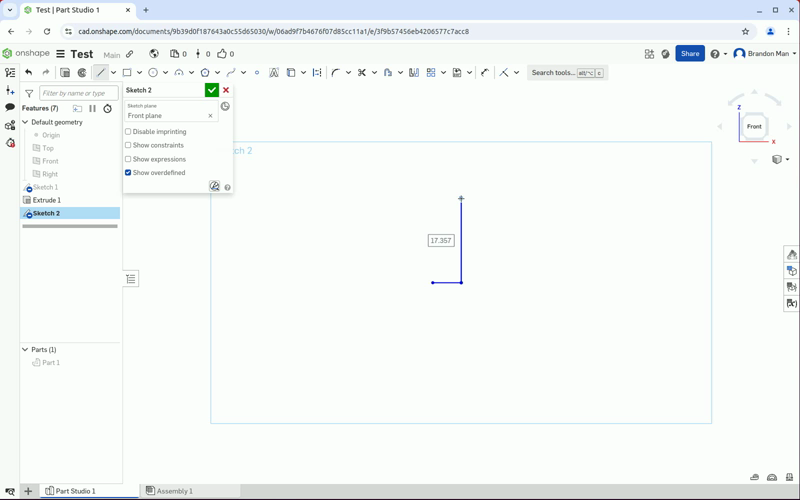
mouse_move(491, 198)
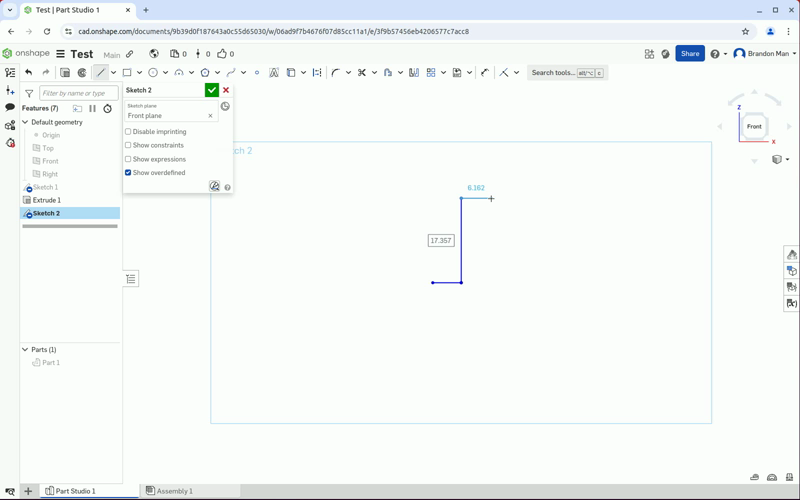
mouse_move(454, 198)
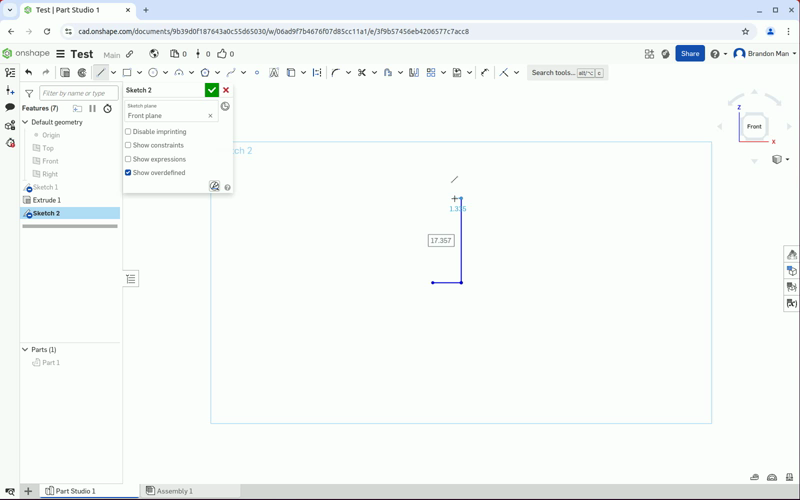
scroll(6)
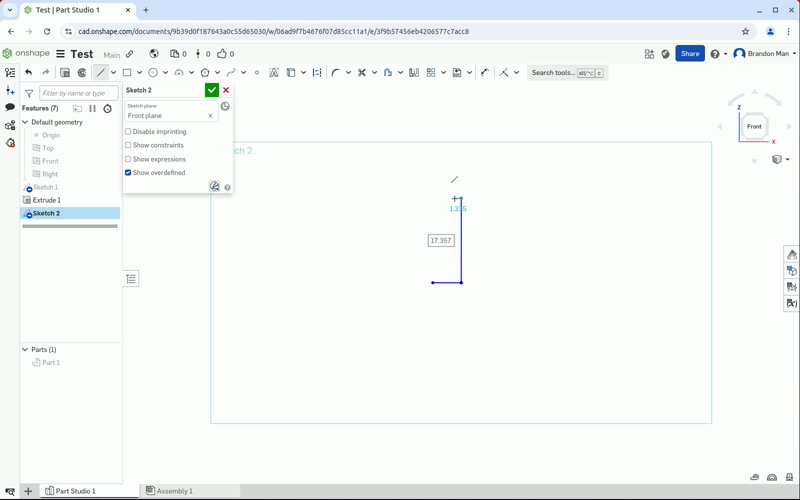
scroll(6)
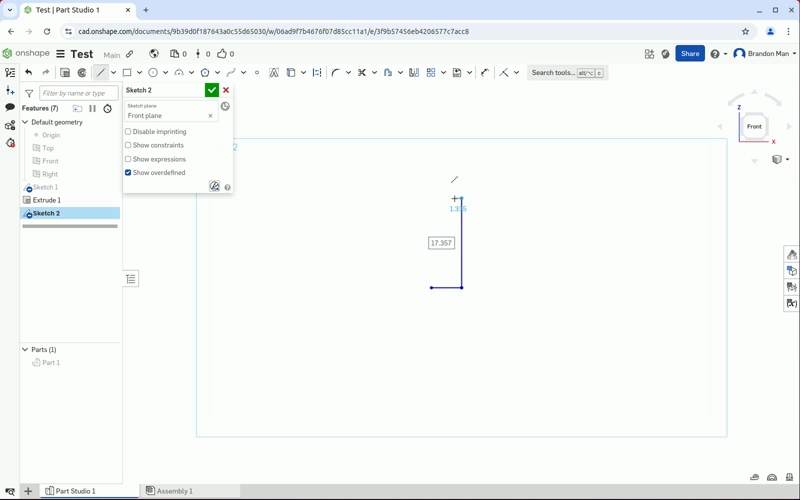
scroll(6)
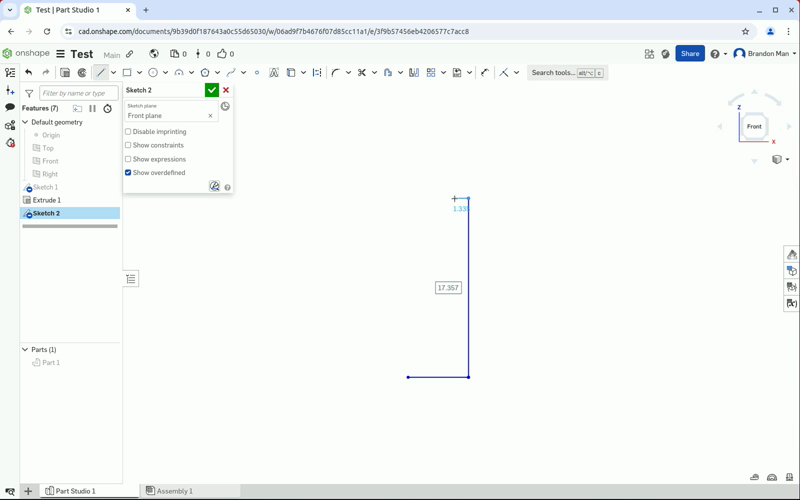
scroll(6)
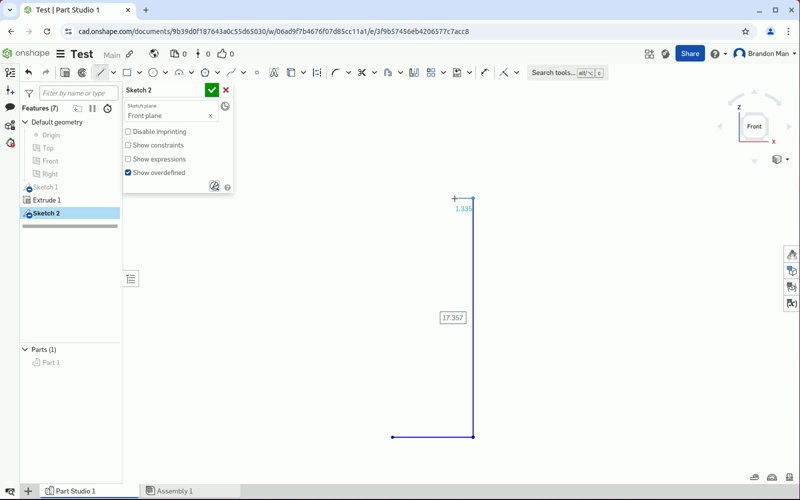
scroll(6)
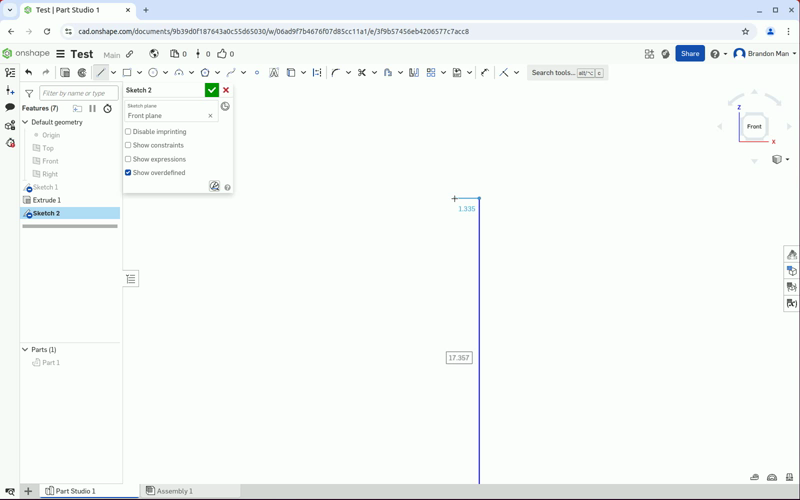
scroll(6)
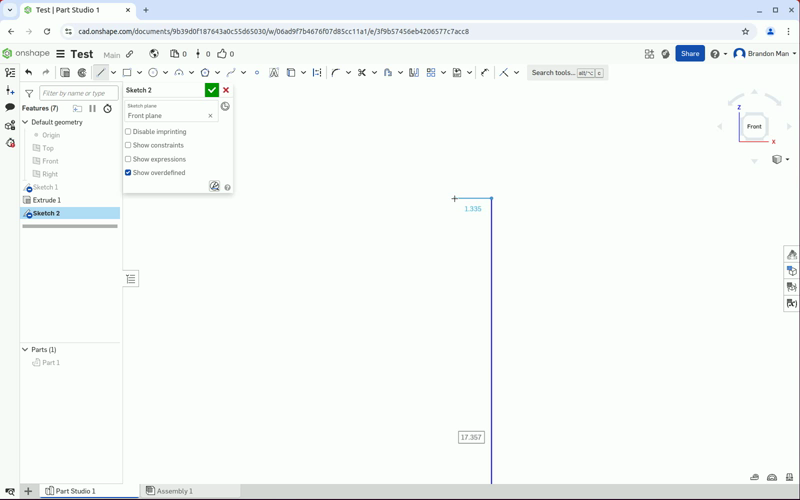
scroll(6)
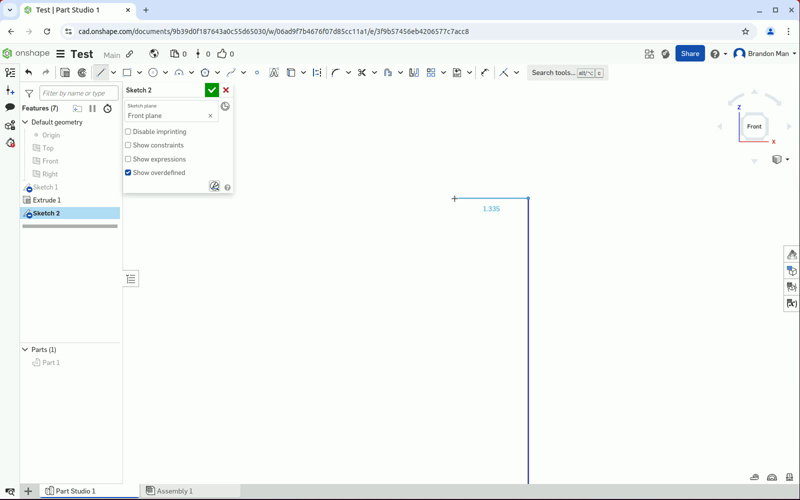
click(454, 198)
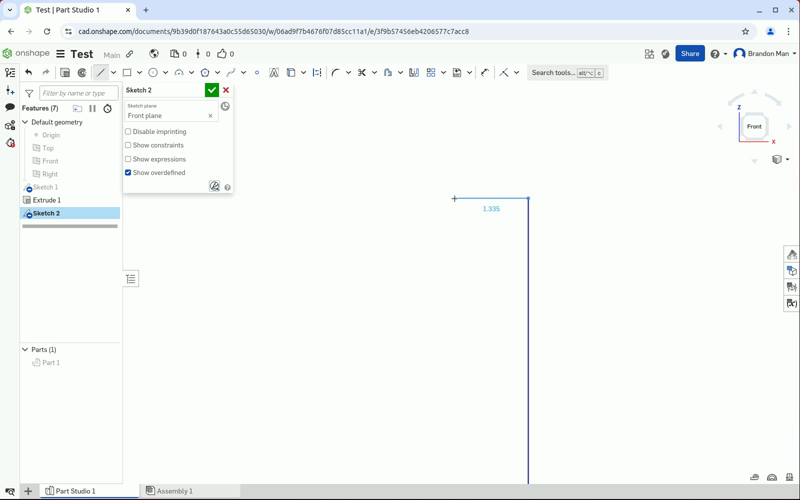
scroll(-6)
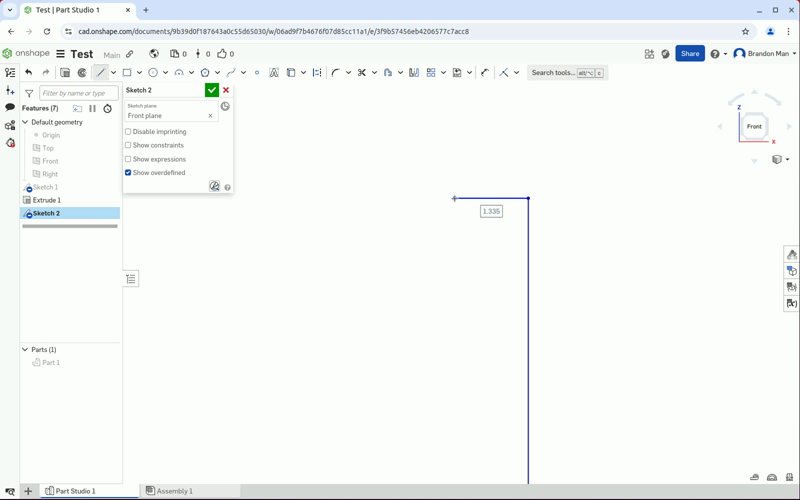
scroll(-6)
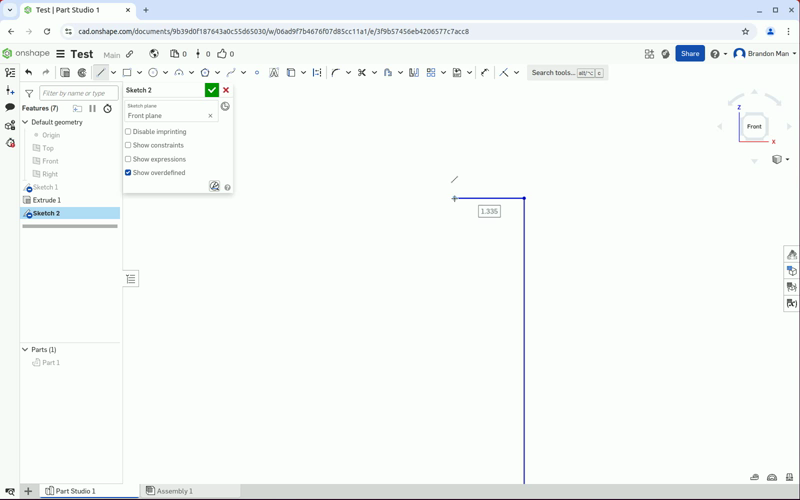
scroll(-6)
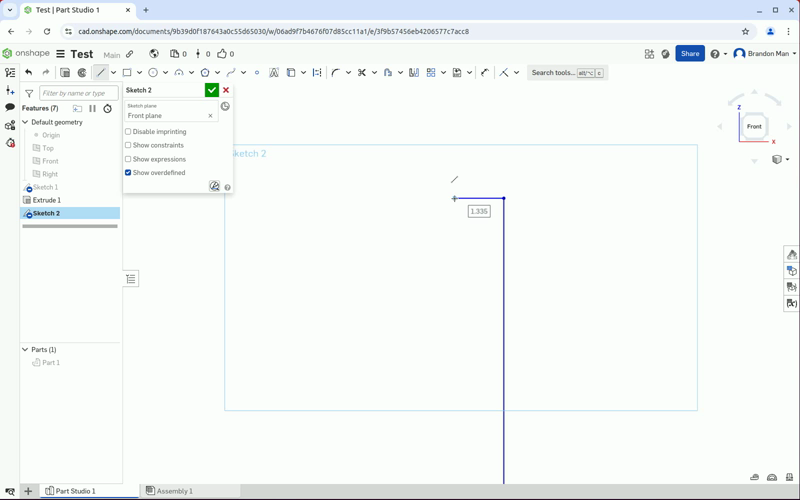
scroll(-6)
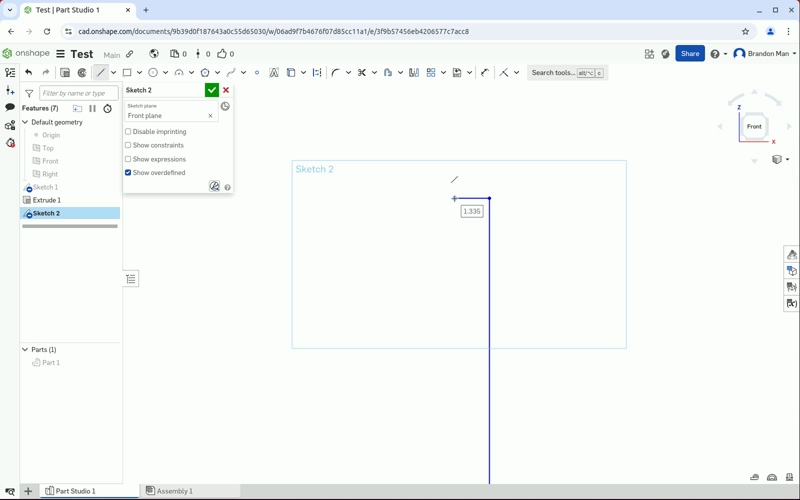
scroll(-6)
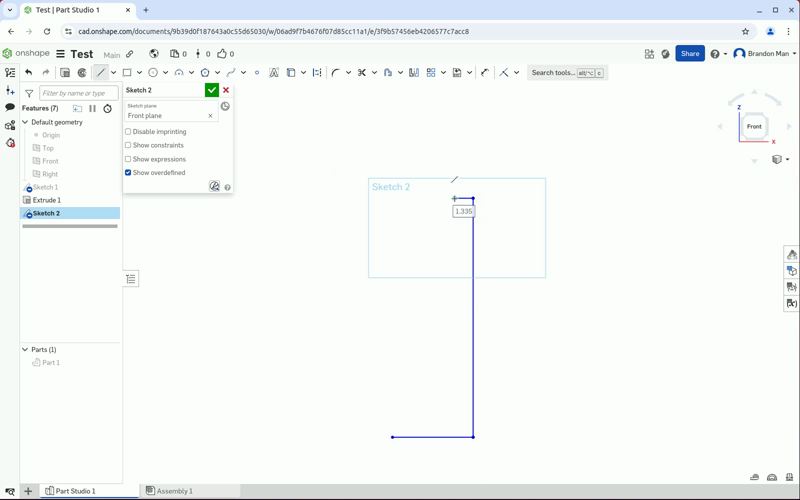
scroll(-6)
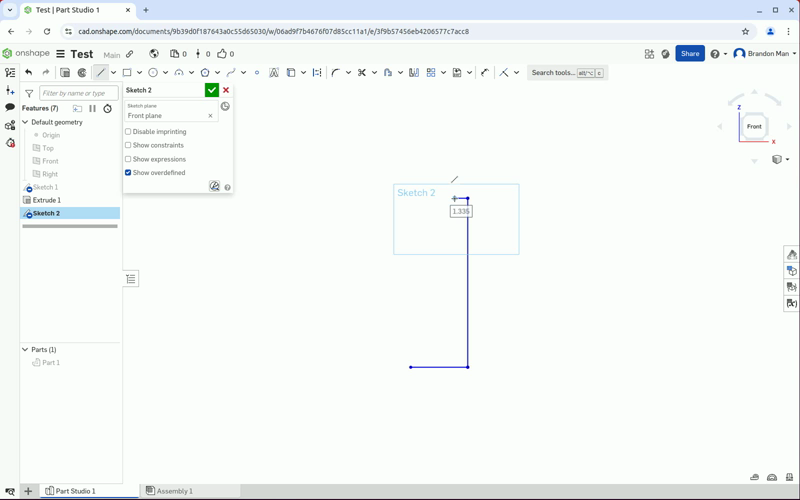
scroll(-6)
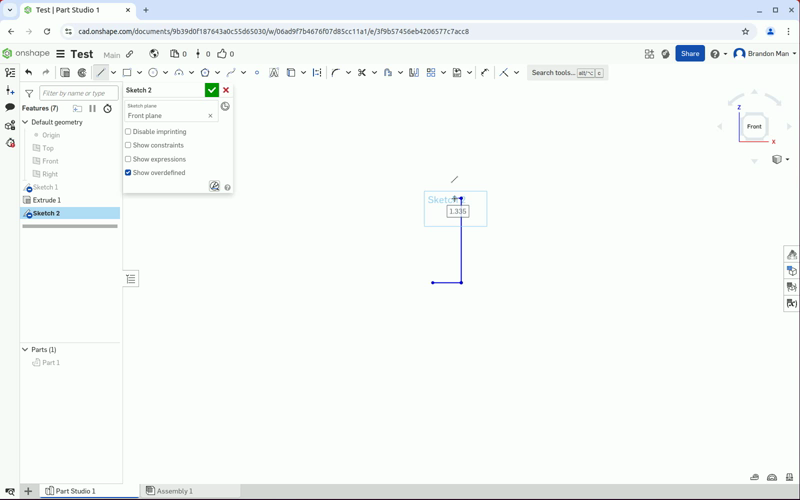
key_up(shift)
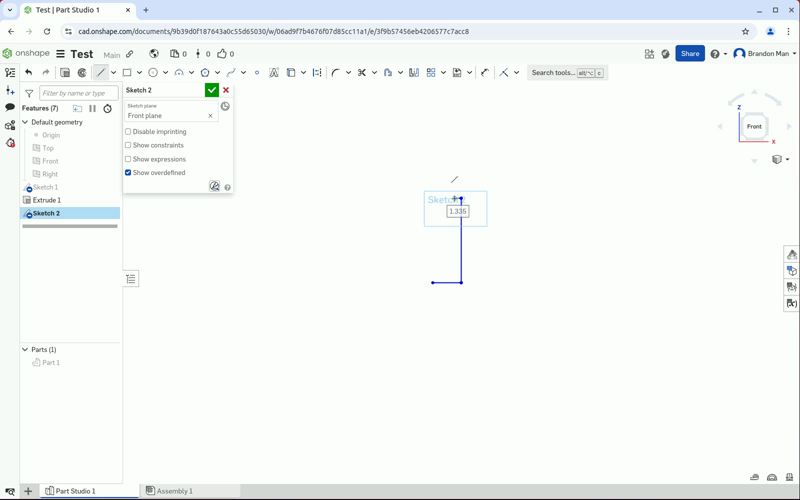
key(esc)
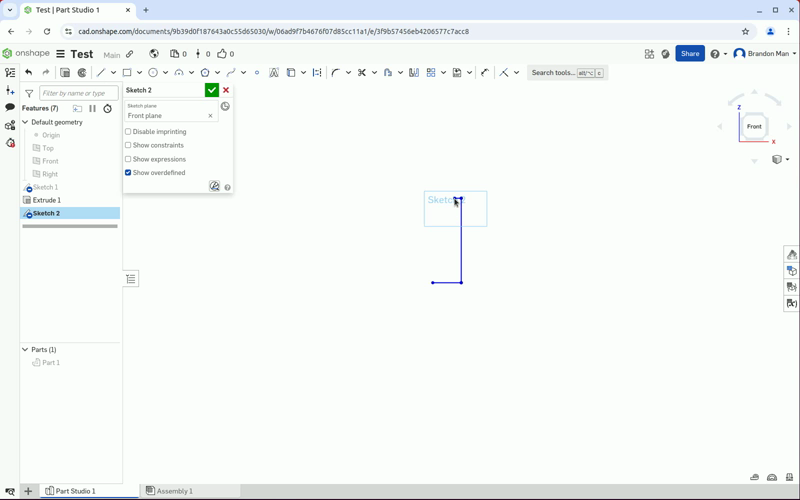
key(a)
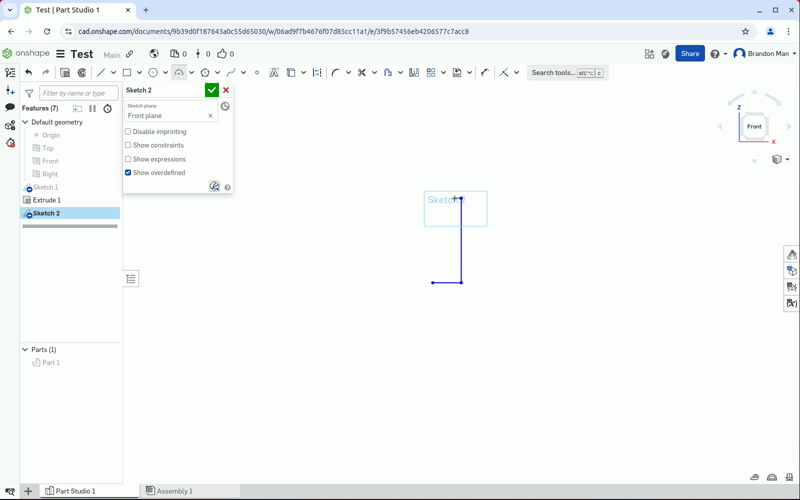
mouse_move(454, 198)
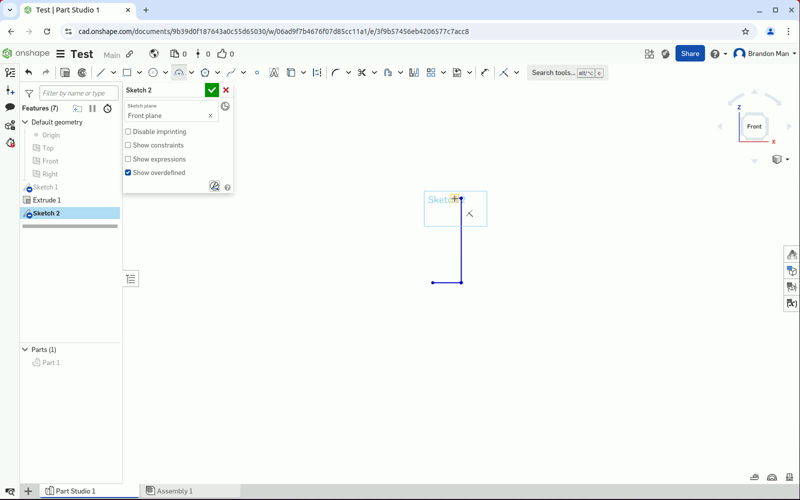
click(454, 198)
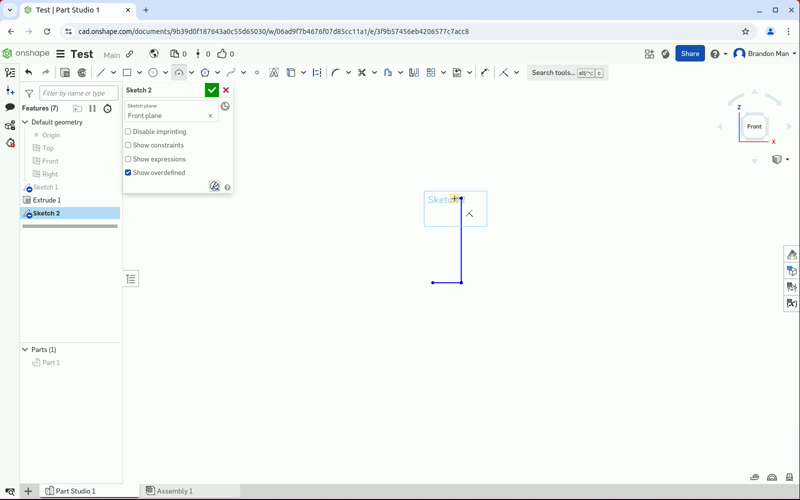
key_down(shift)
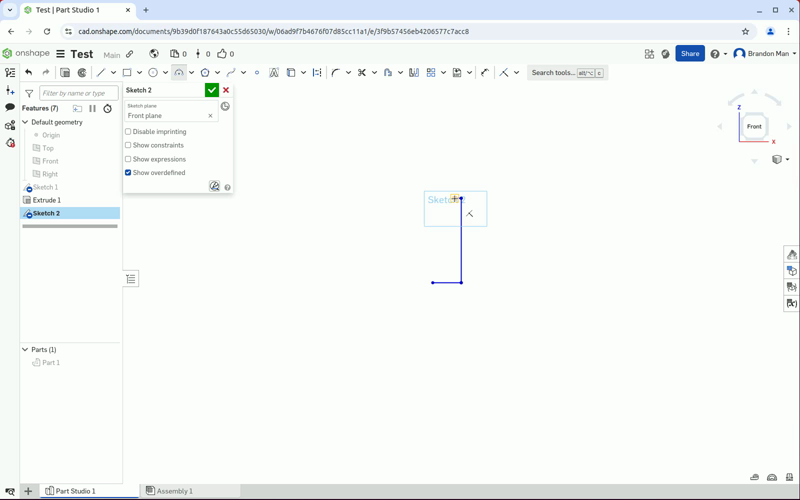
mouse_move(438, 198)
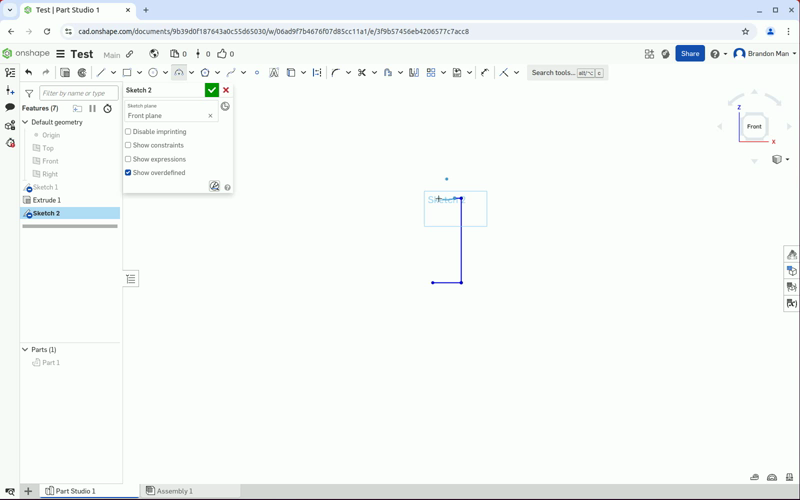
click(438, 198)
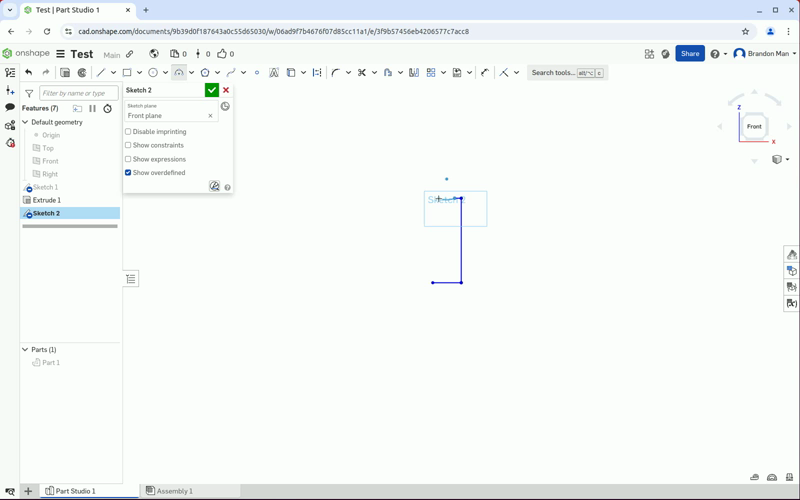
mouse_move(447, 200)
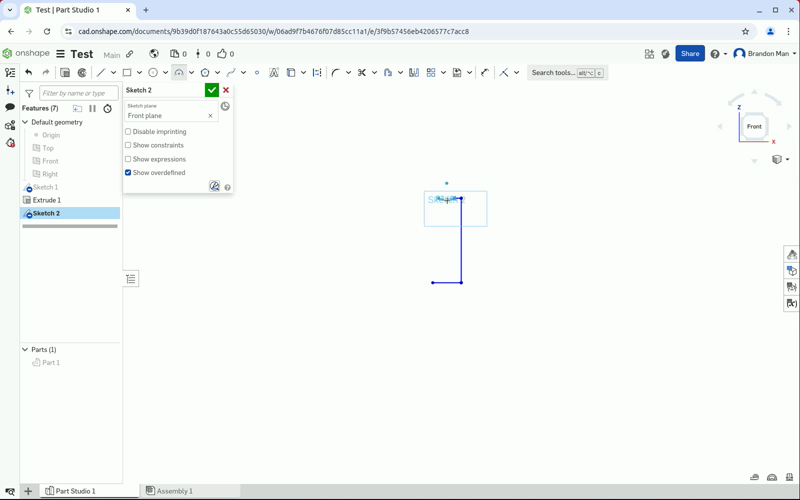
click(447, 200)
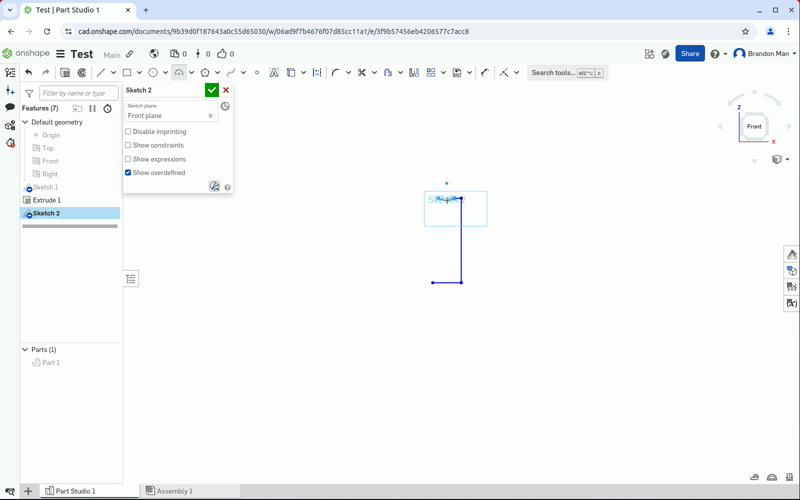
key_up(shift)
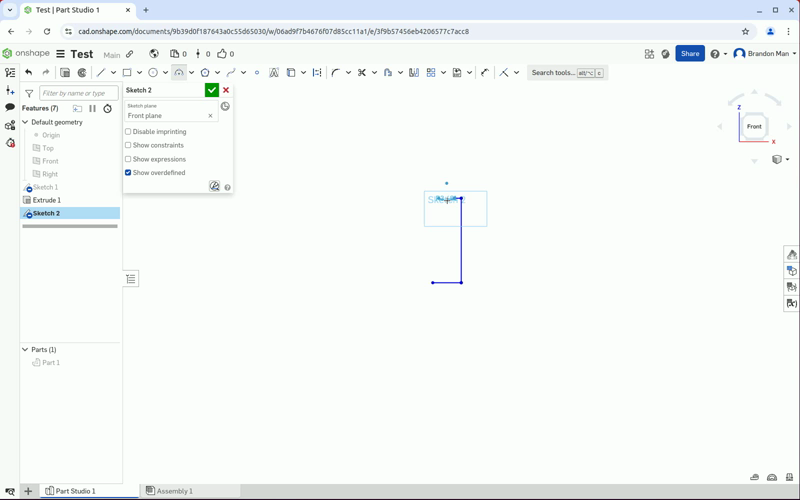
key(esc)
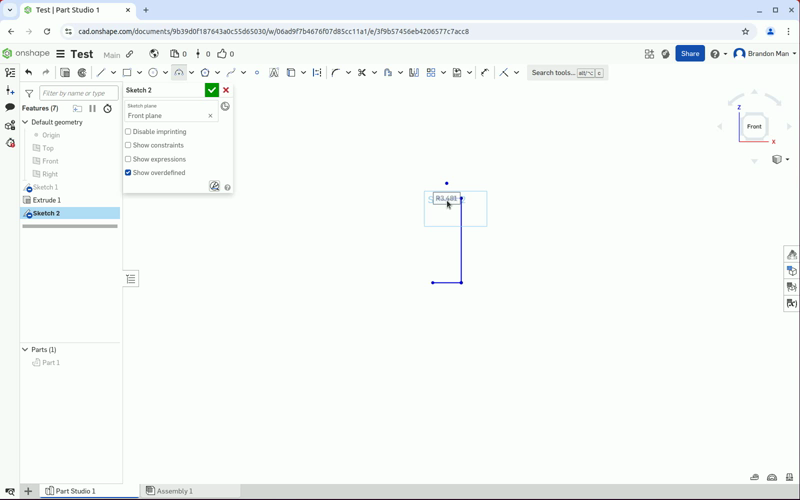
key(l)
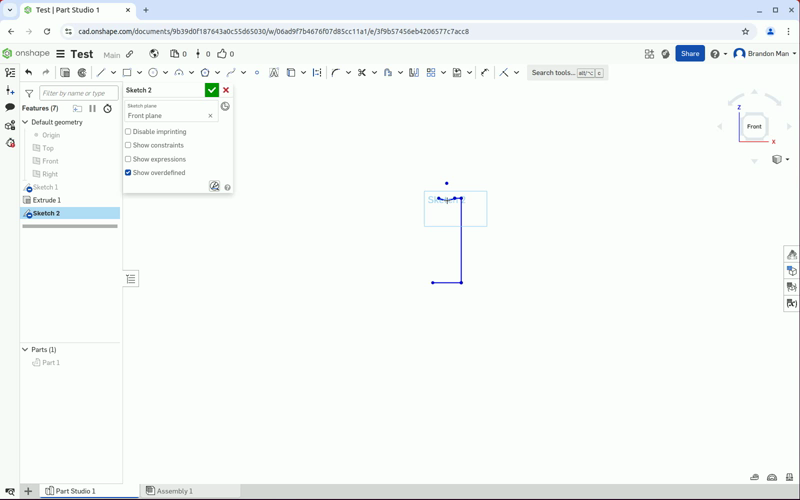
mouse_move(438, 198)
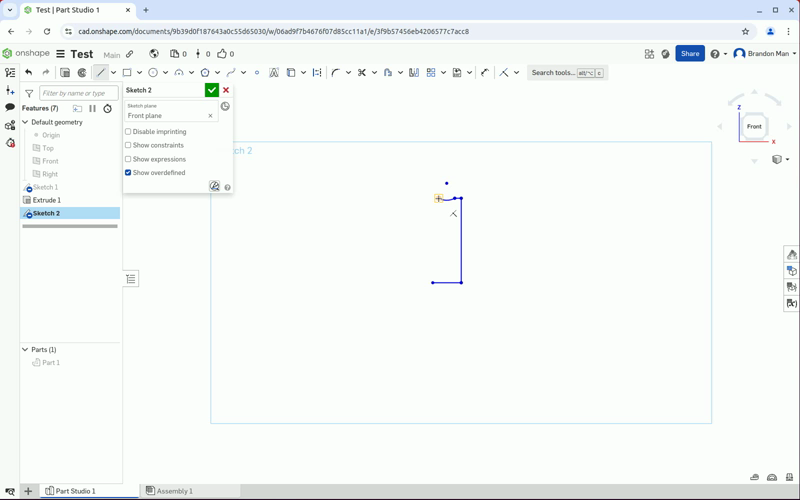
click(438, 198)
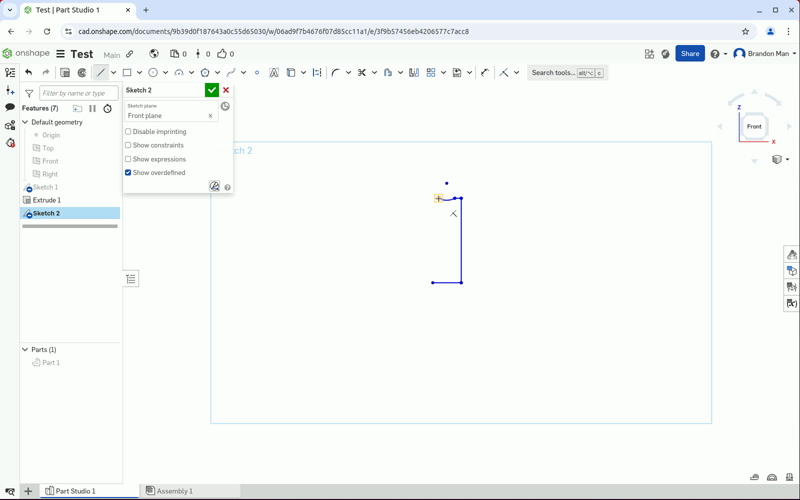
key_down(shift)
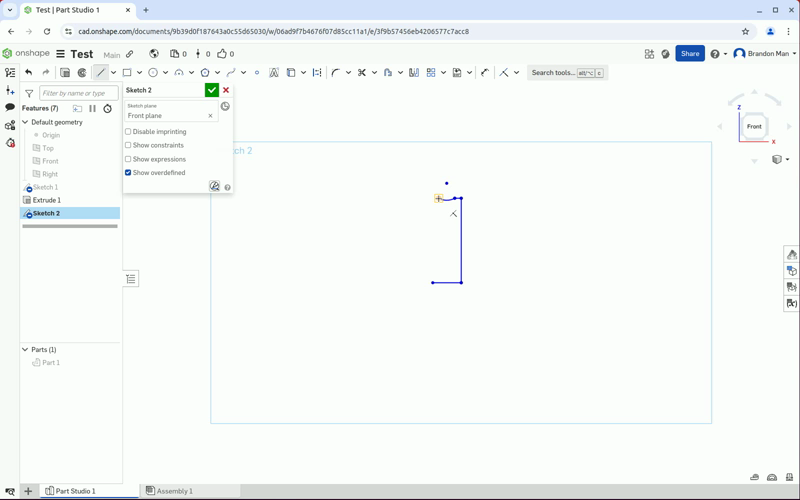
mouse_move(468, 198)
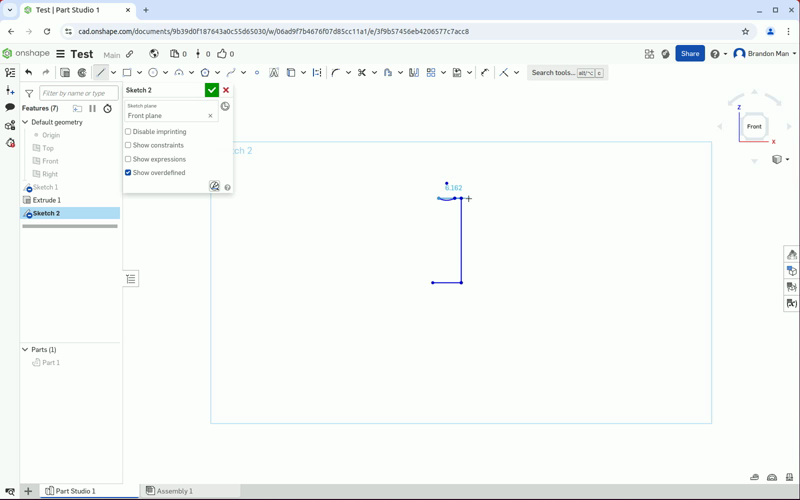
mouse_move(432, 198)
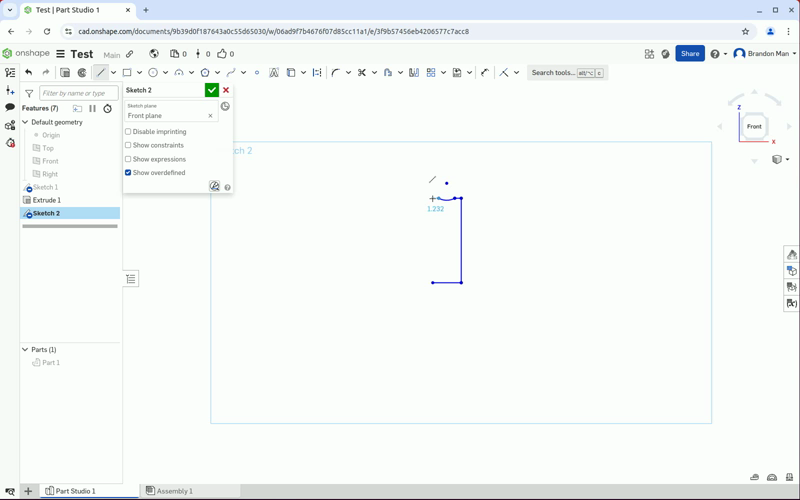
scroll(6)
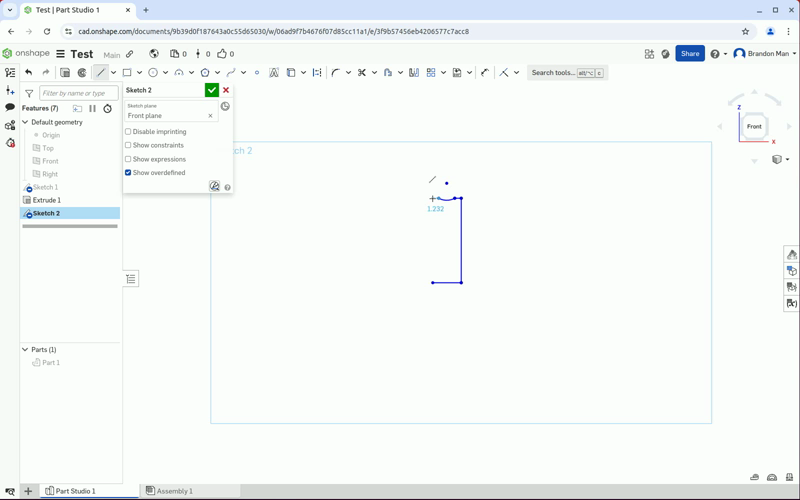
scroll(6)
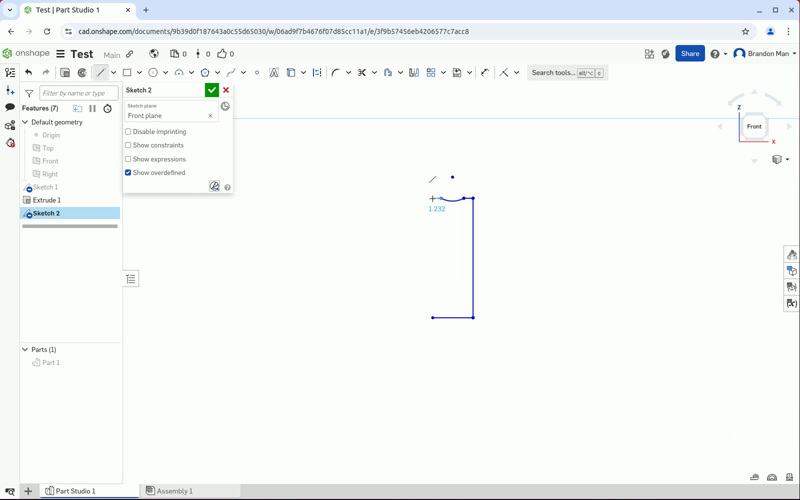
scroll(6)
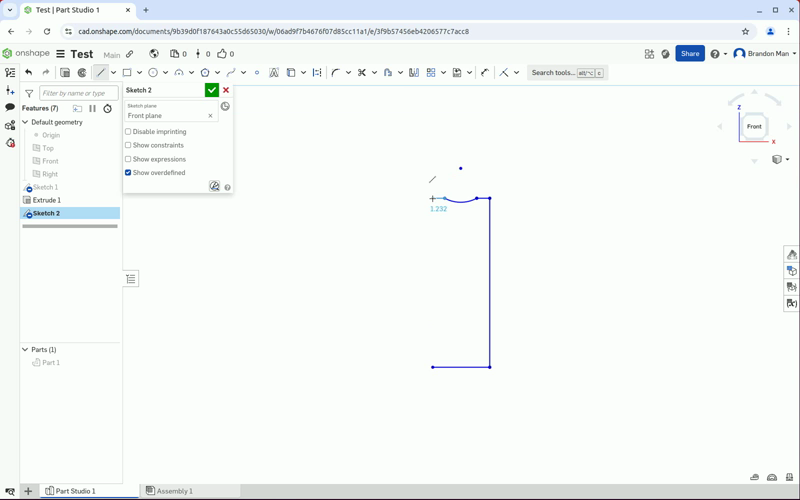
scroll(6)
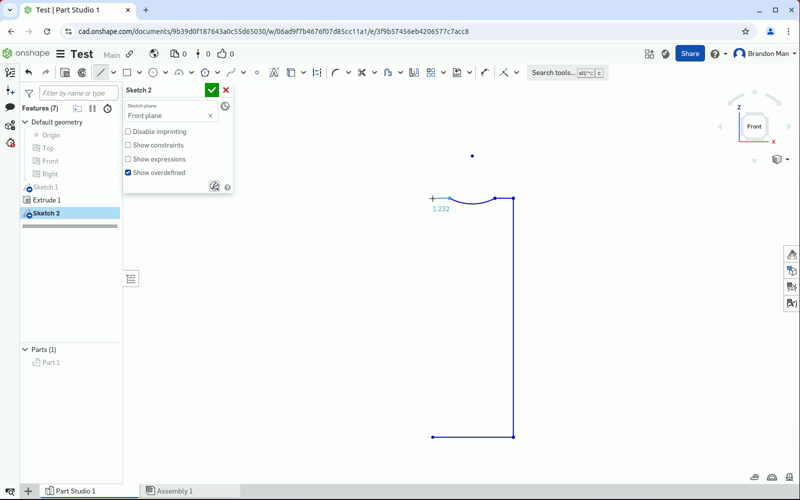
scroll(6)
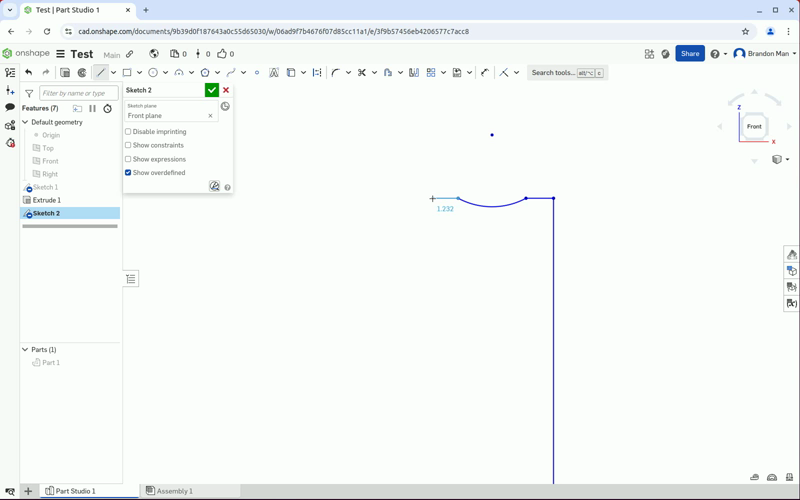
scroll(6)
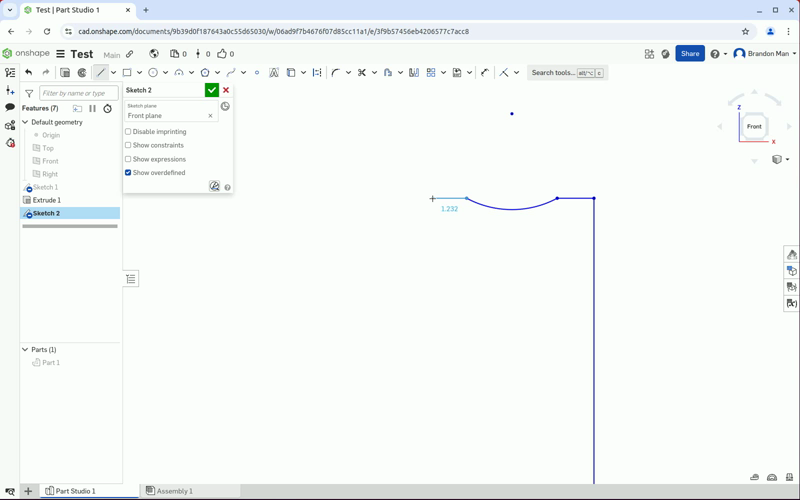
scroll(6)
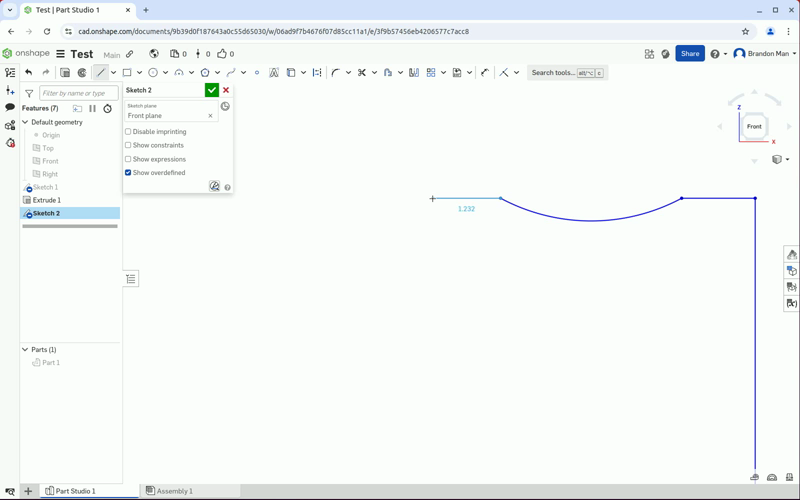
click(432, 198)
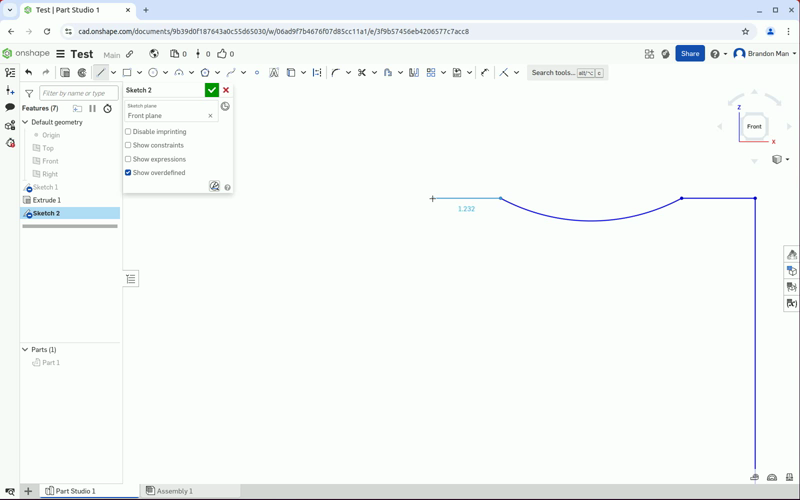
scroll(-6)
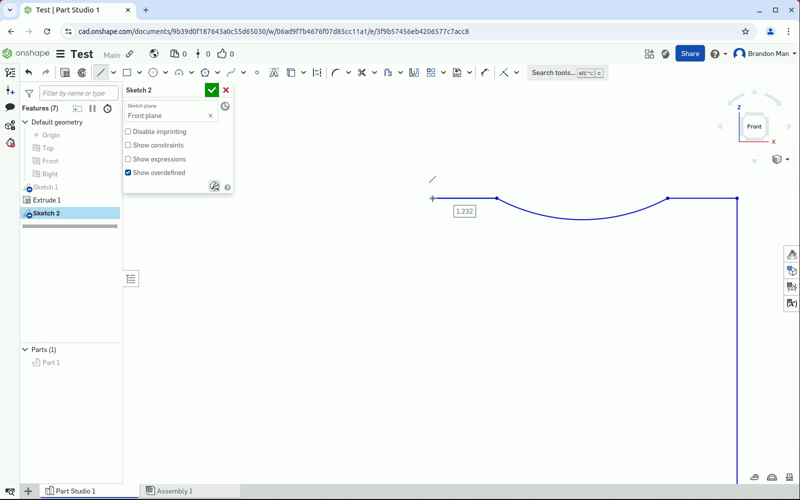
scroll(-6)
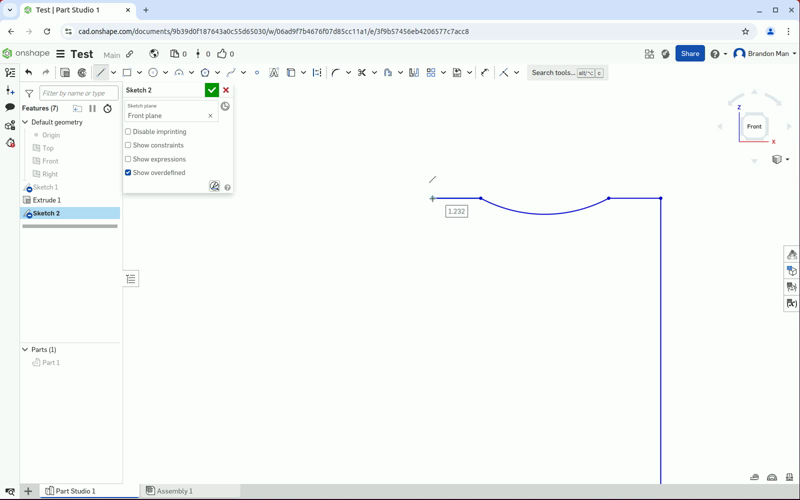
scroll(-6)
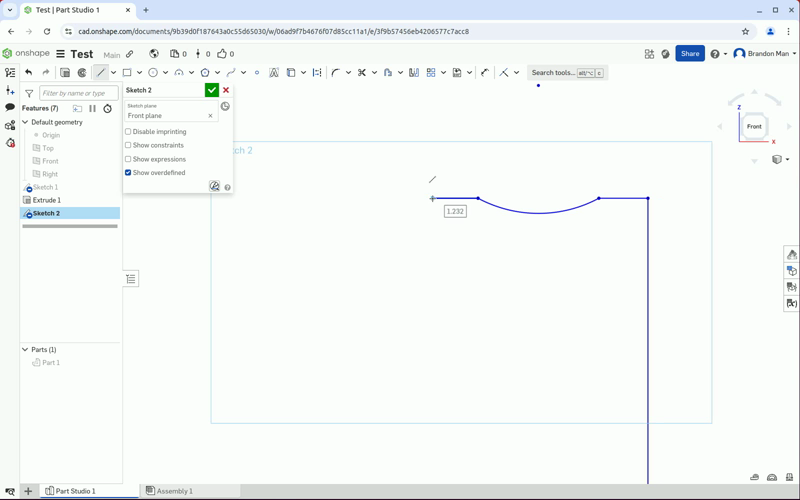
scroll(-6)
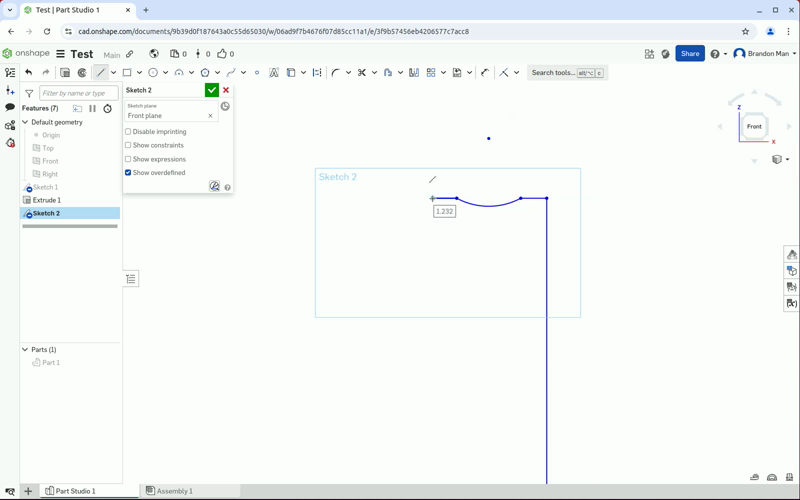
scroll(-6)
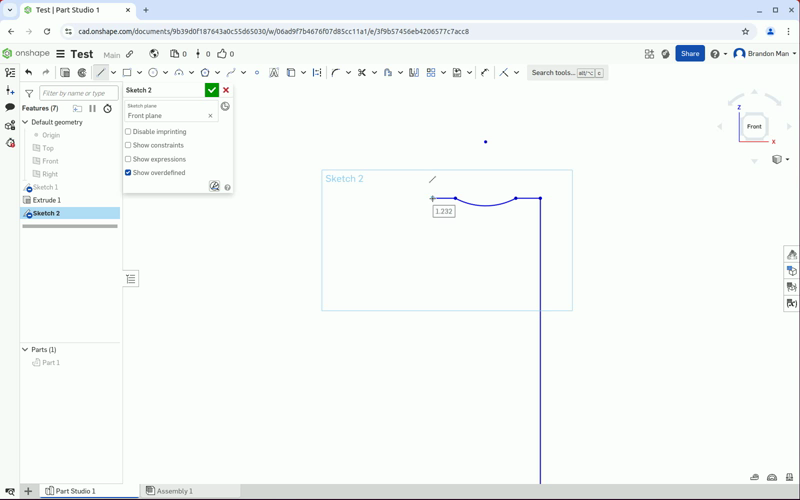
scroll(-6)
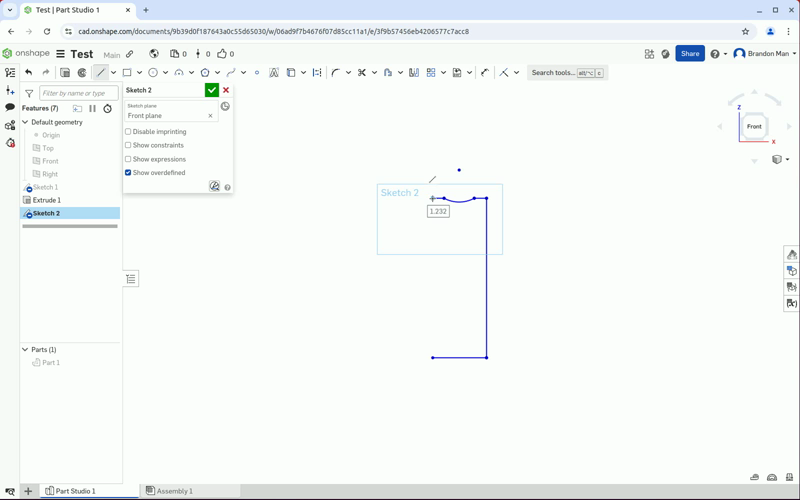
scroll(-6)
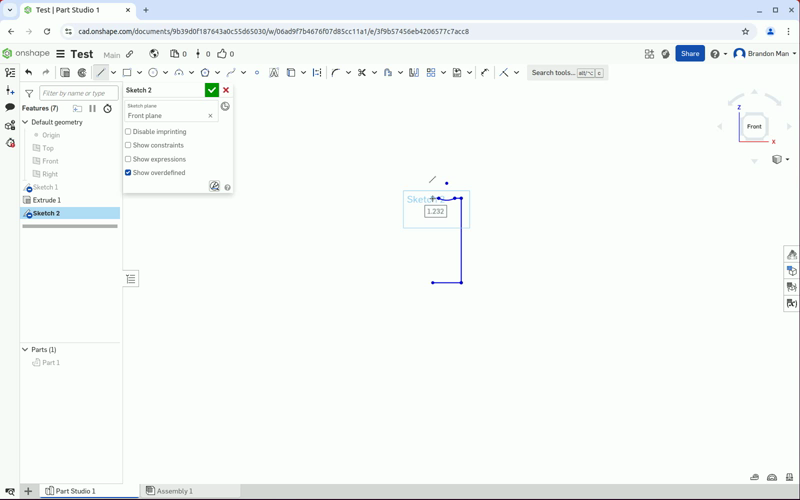
key_up(shift)
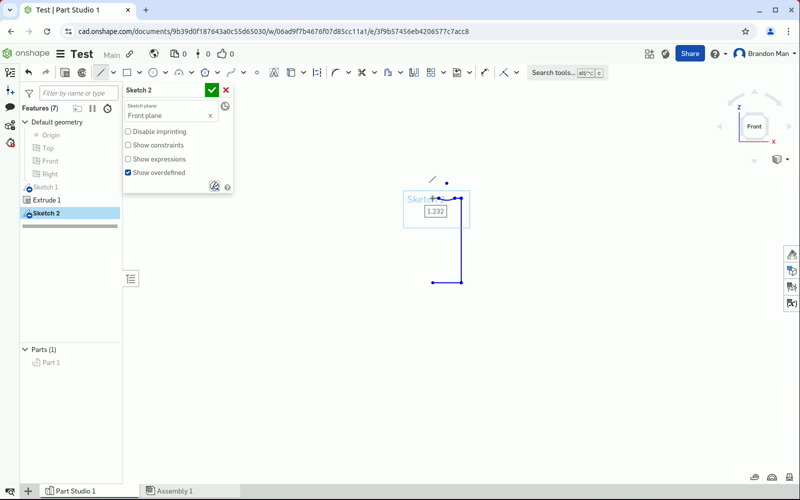
key_down(shift)
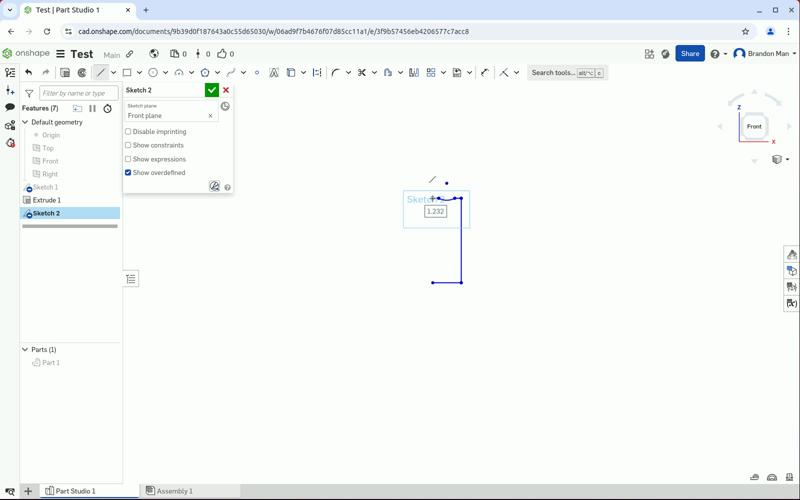
mouse_move(432, 282)
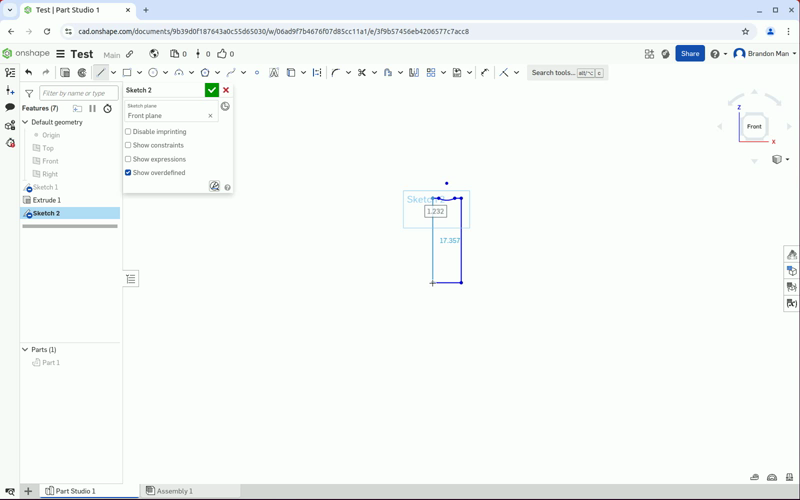
key_up(shift)
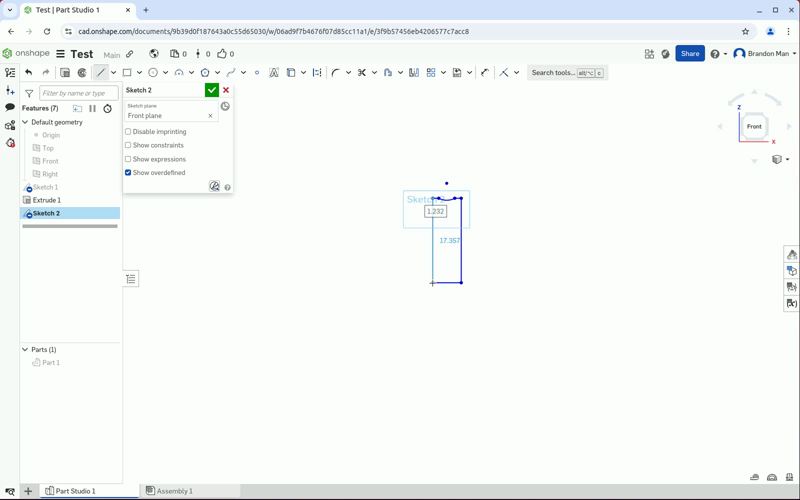
click(432, 282)
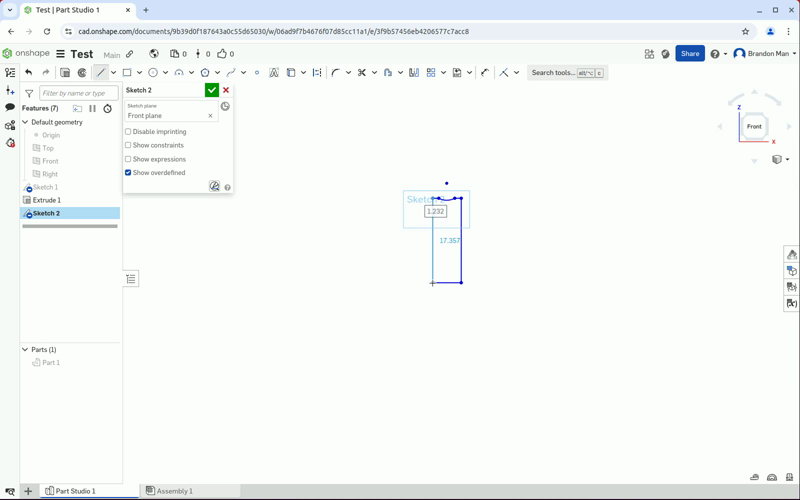
key(esc)
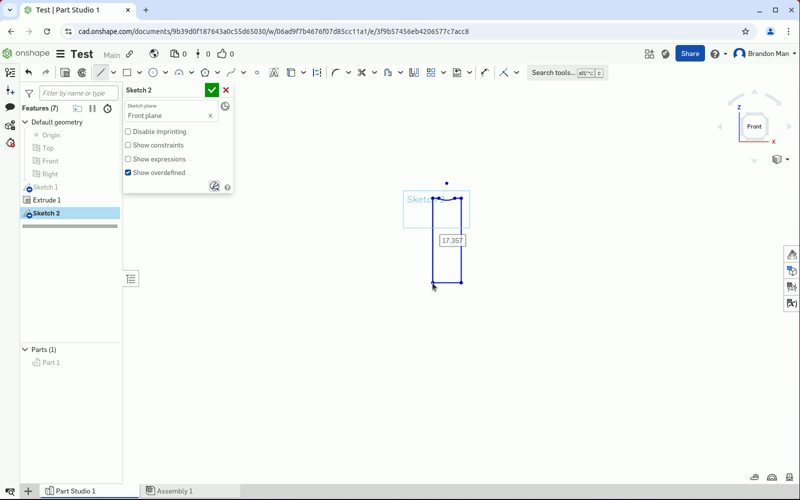
mouse_move(455, 243)
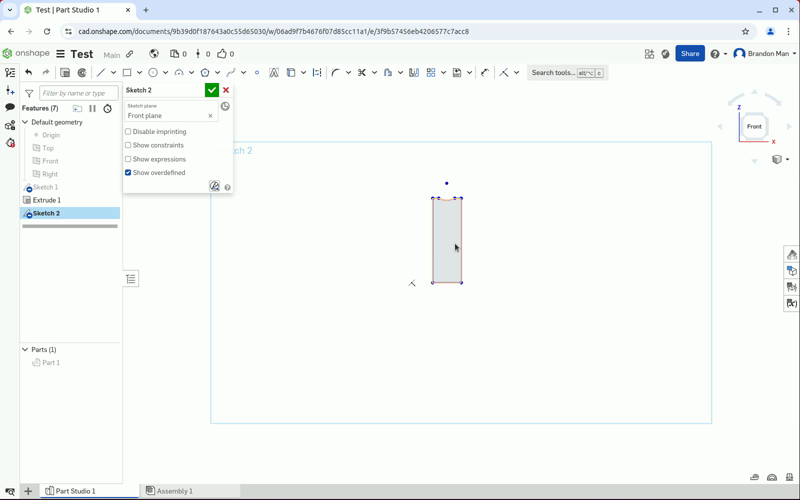
click(455, 243)
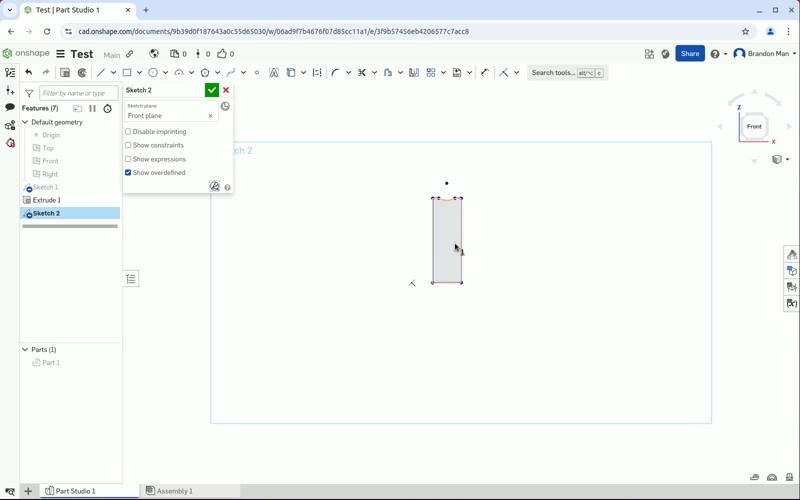
mouse_move(73, 352)
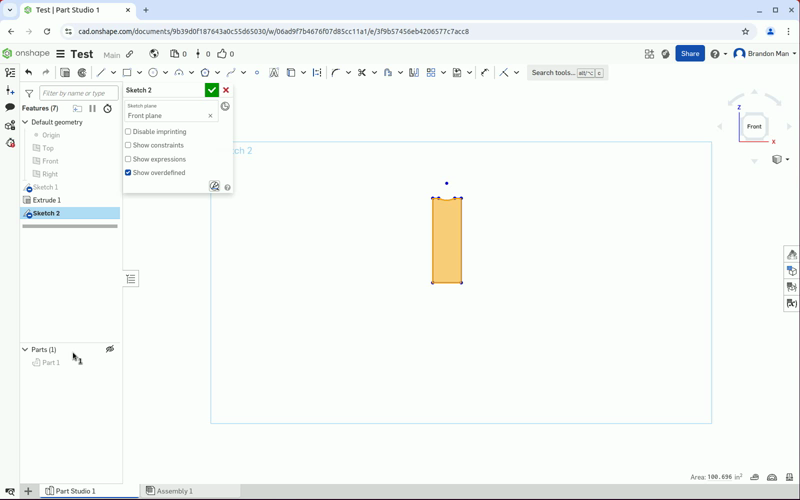
key(shift+y)
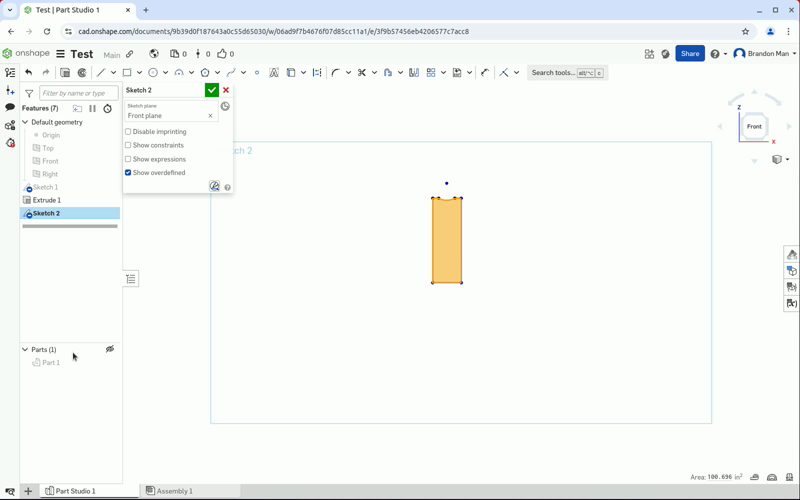
key(shift+e)
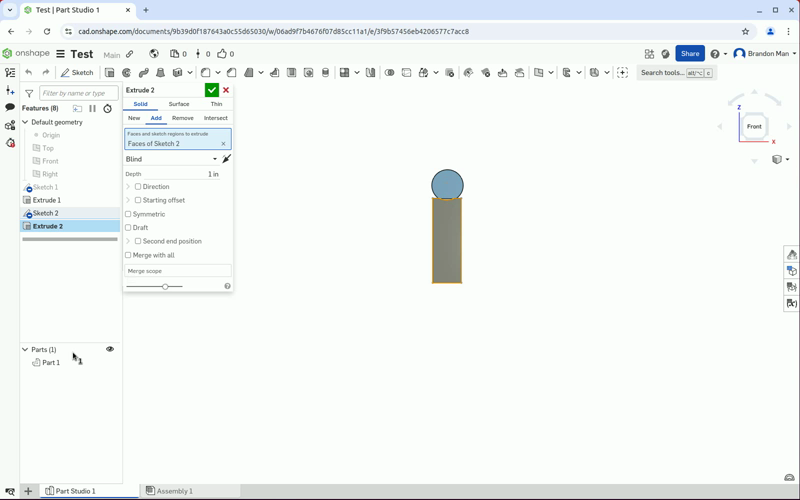
mouse_move(143, 106)
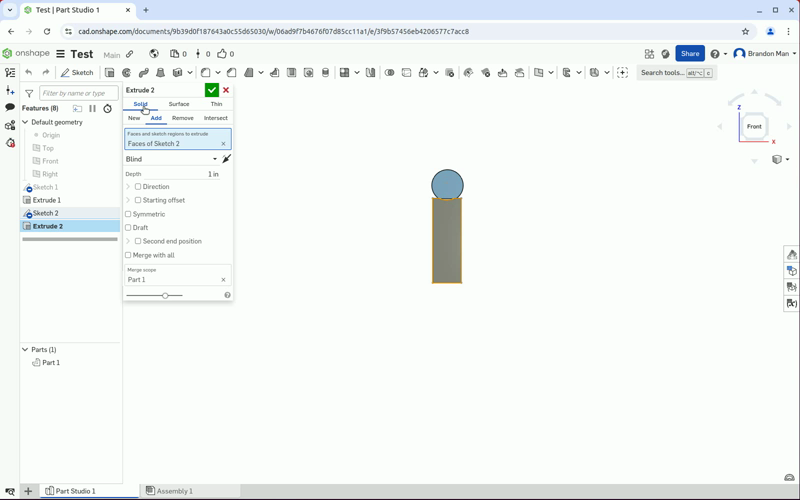
click(143, 106)
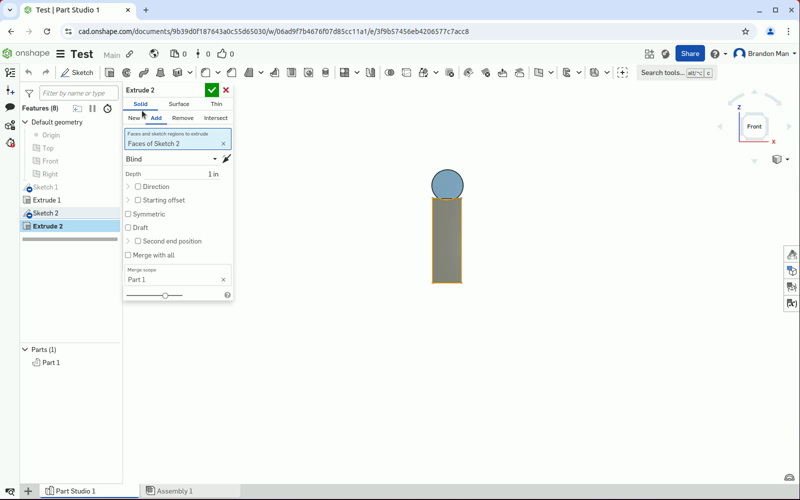
mouse_move(137, 120)
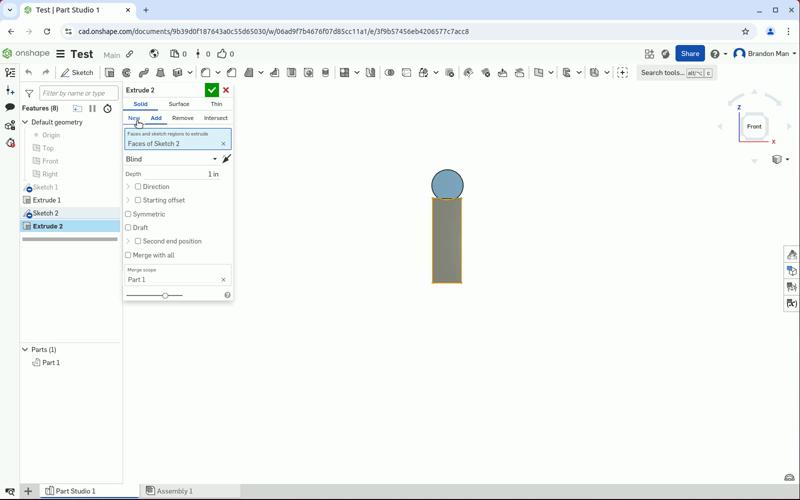
click(137, 120)
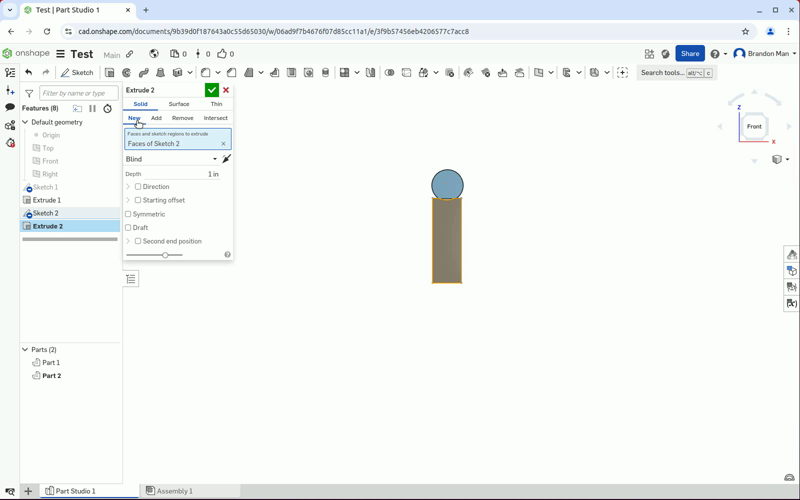
key(tab, 4)
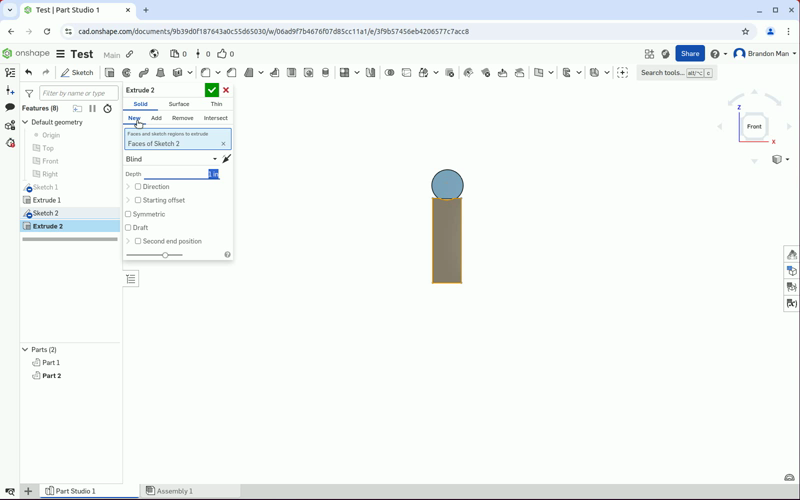
text(3.37)
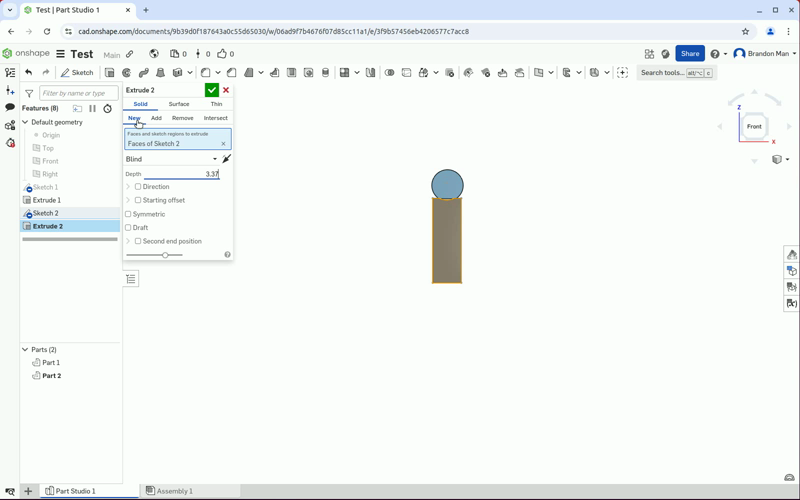
key(enter)
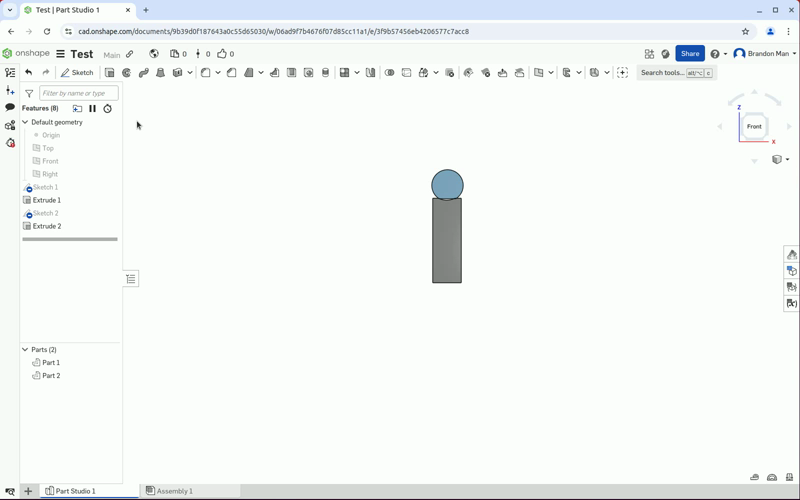
key(shift+h)
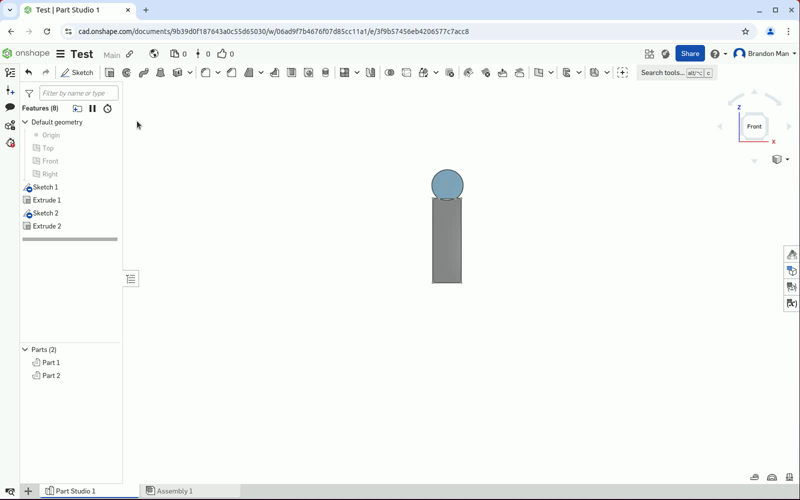
key(shift+h)
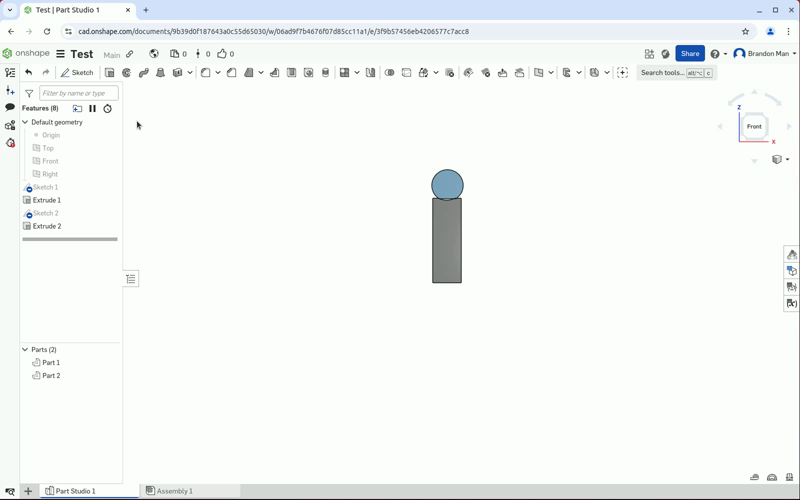
mouse_move(73, 189)
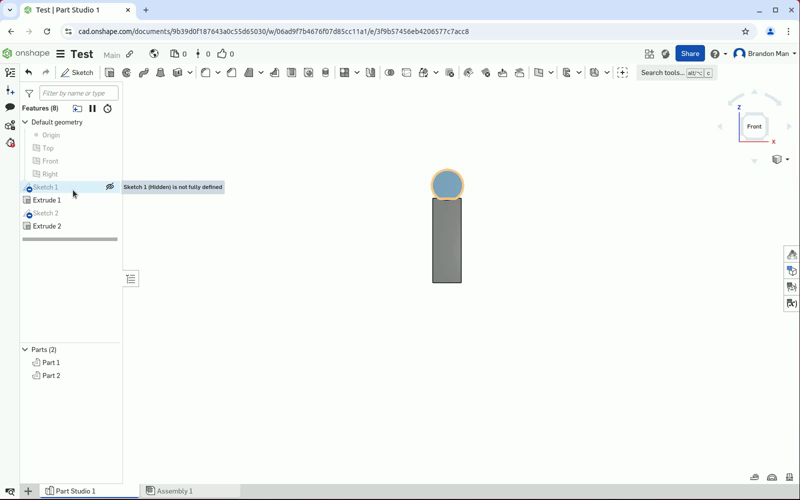
click(73, 189)
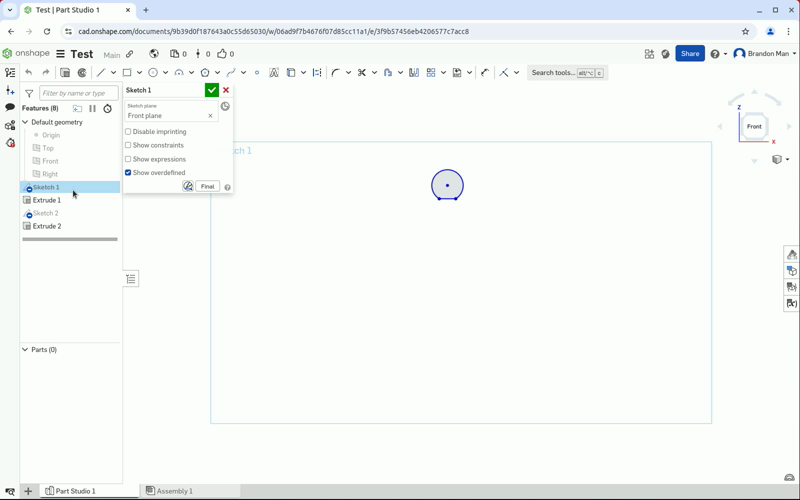
mouse_move(229, 92)
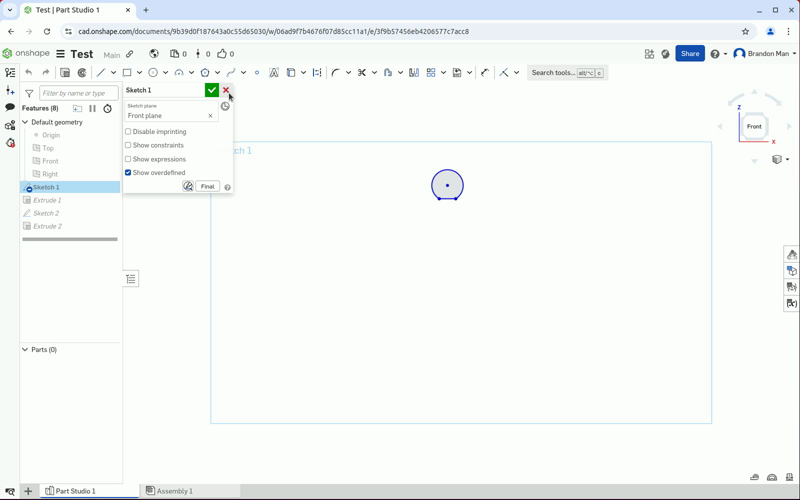
click(229, 92)
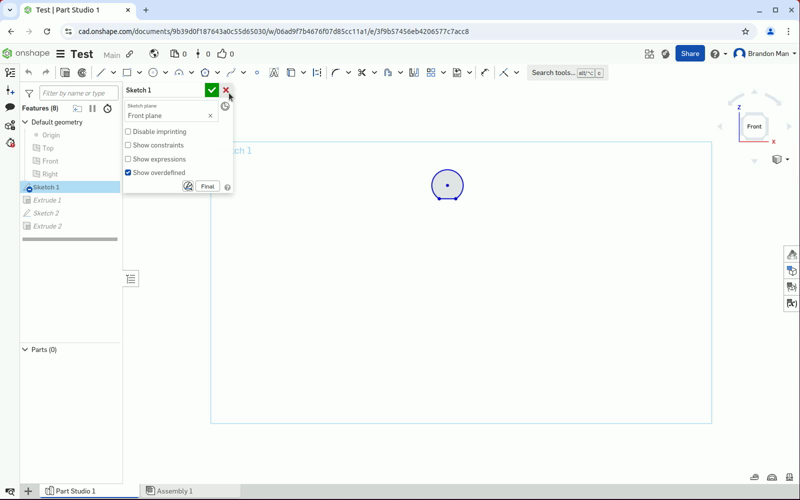
key(shift+s)
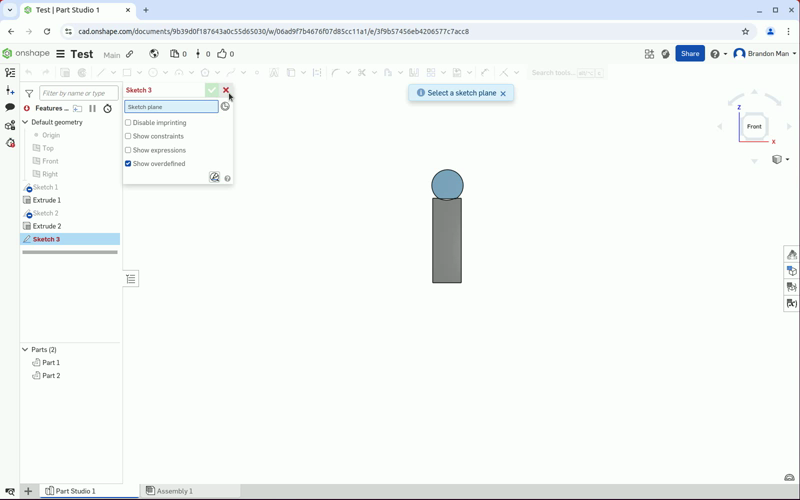
mouse_move(73, 163)
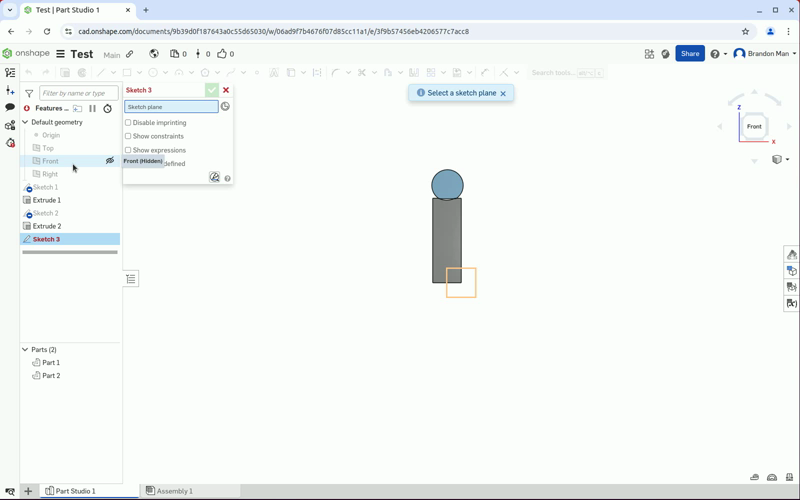
click(73, 163)
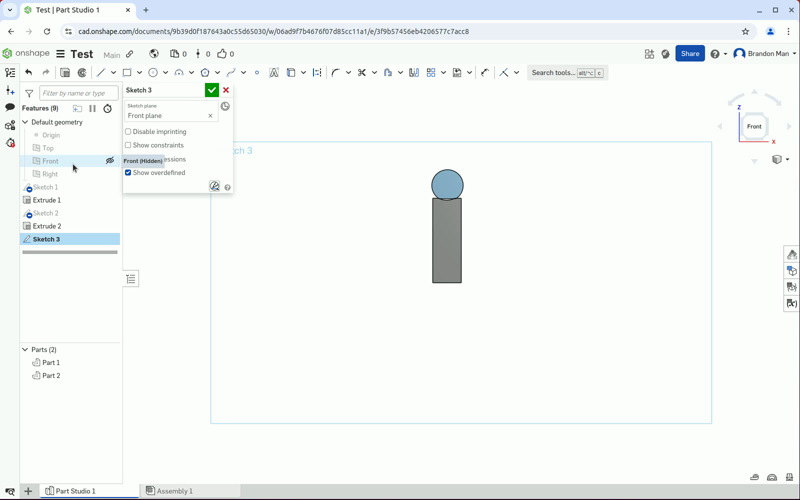
mouse_move(73, 352)
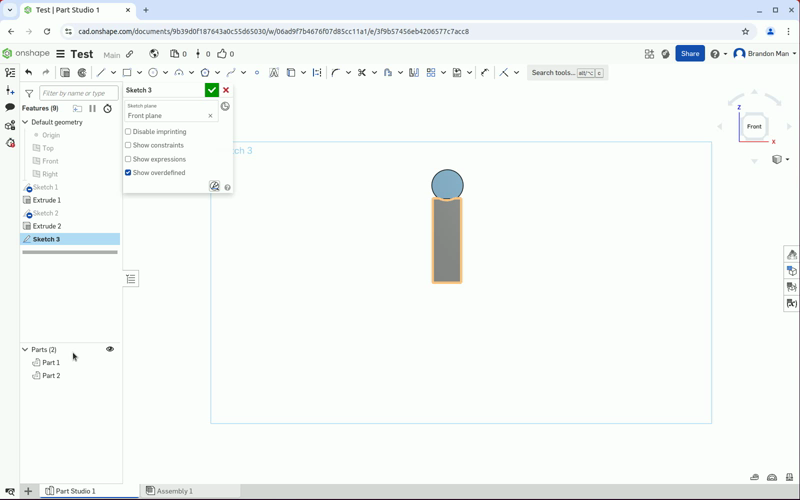
key(y)
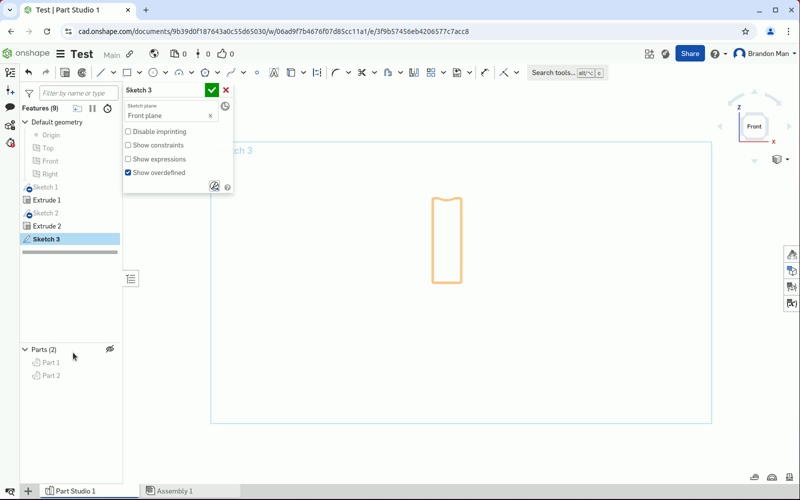
key(a)
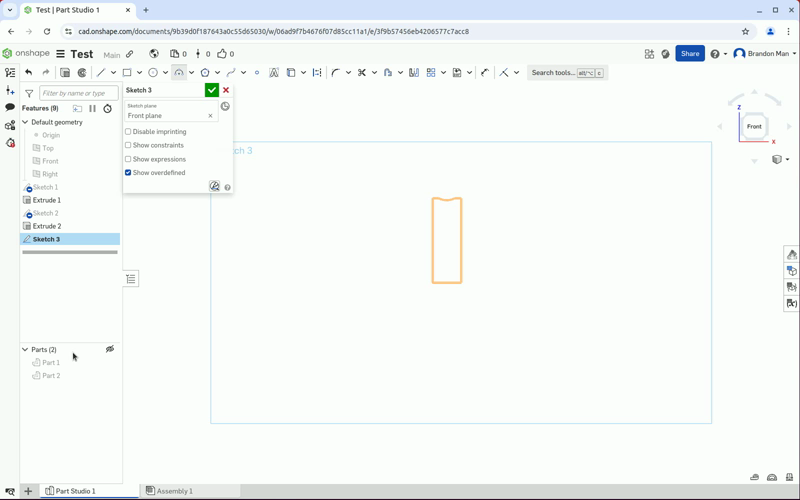
key_down(shift)
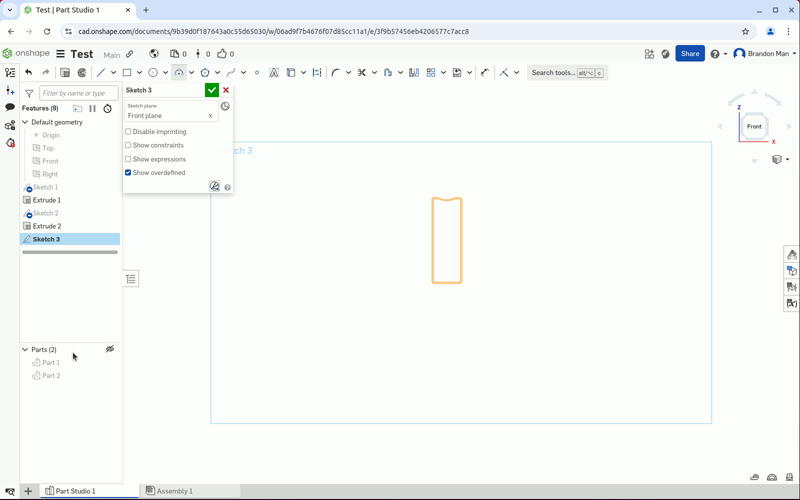
mouse_move(439, 198)
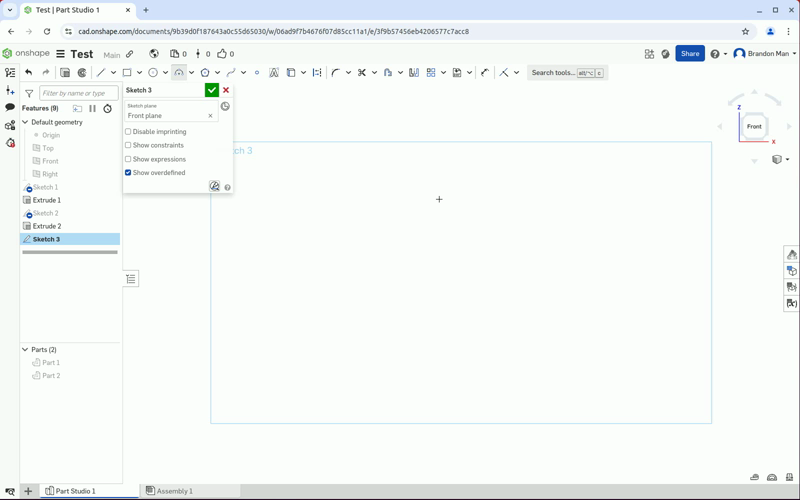
click(439, 198)
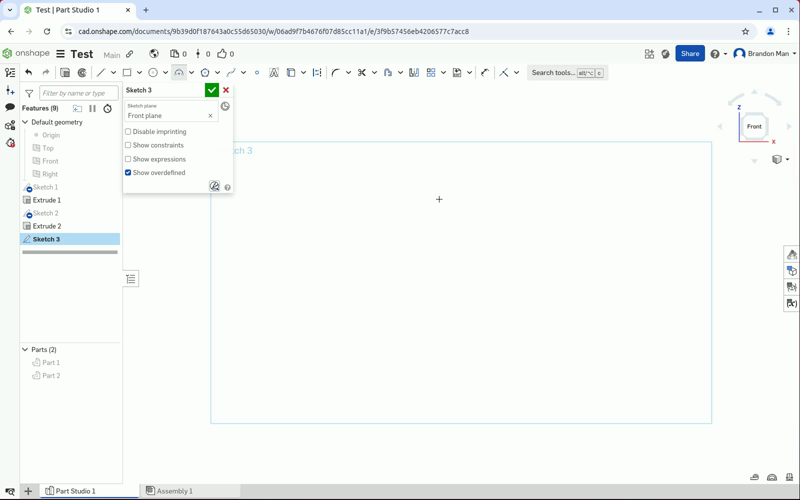
key_up(shift)
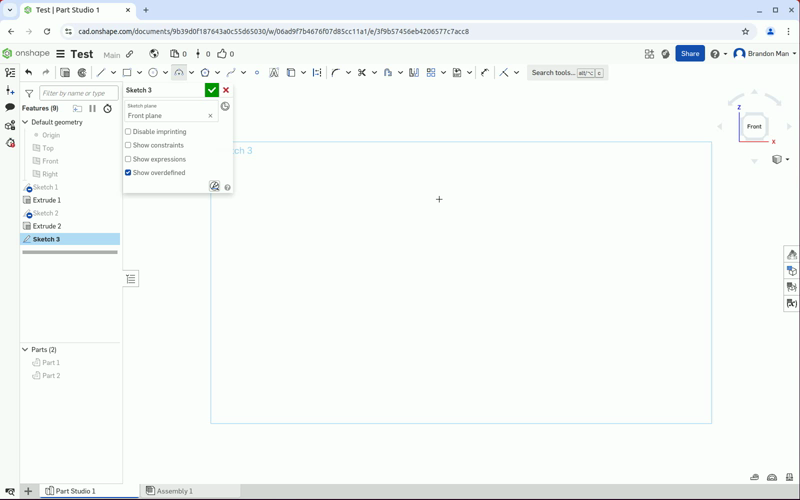
key_down(shift)
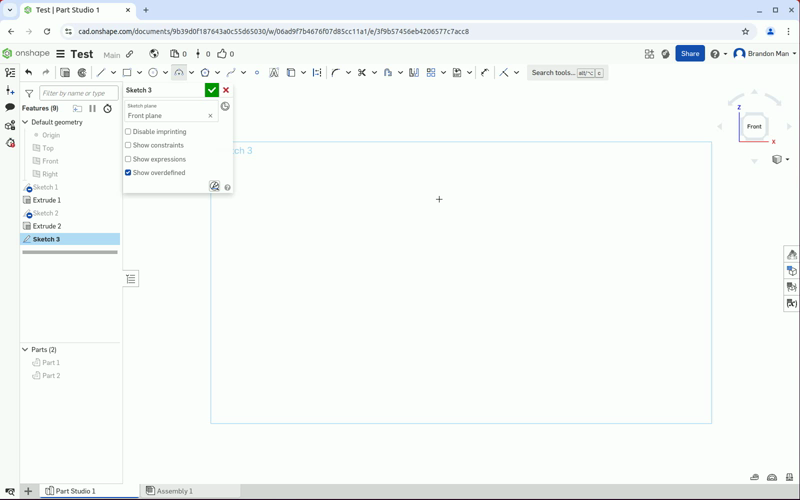
mouse_move(456, 198)
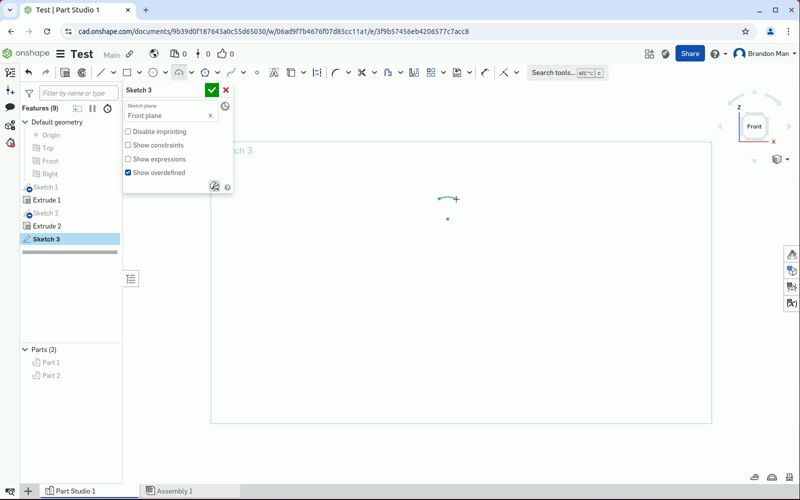
click(456, 198)
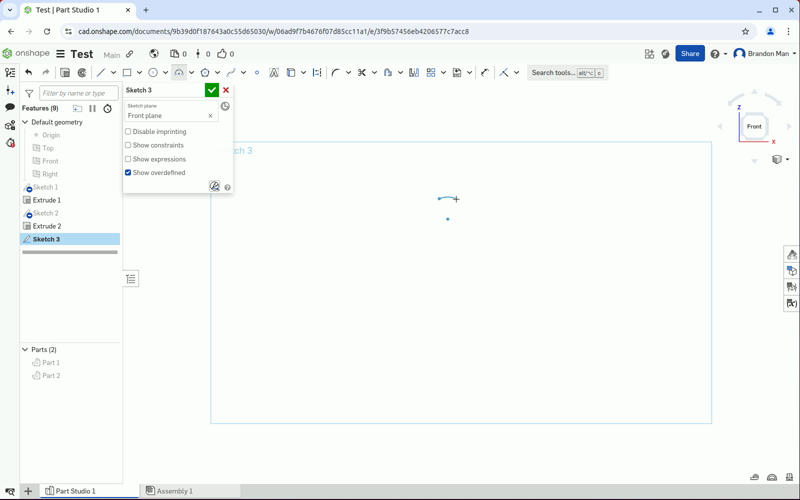
mouse_move(447, 200)
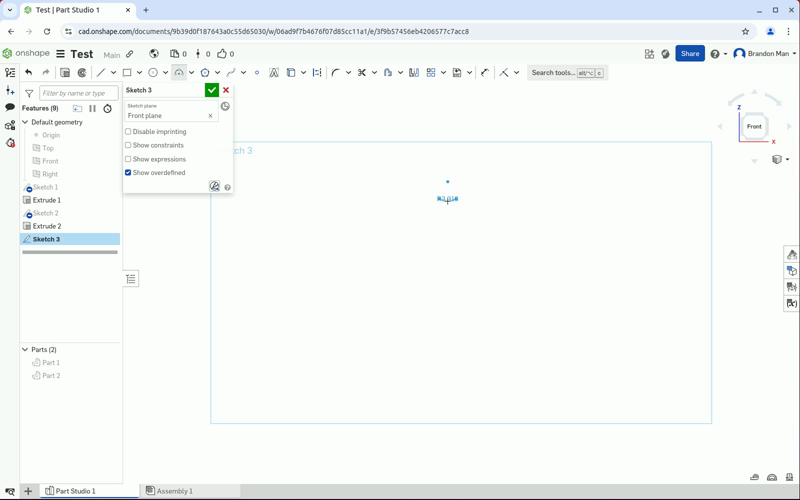
click(447, 200)
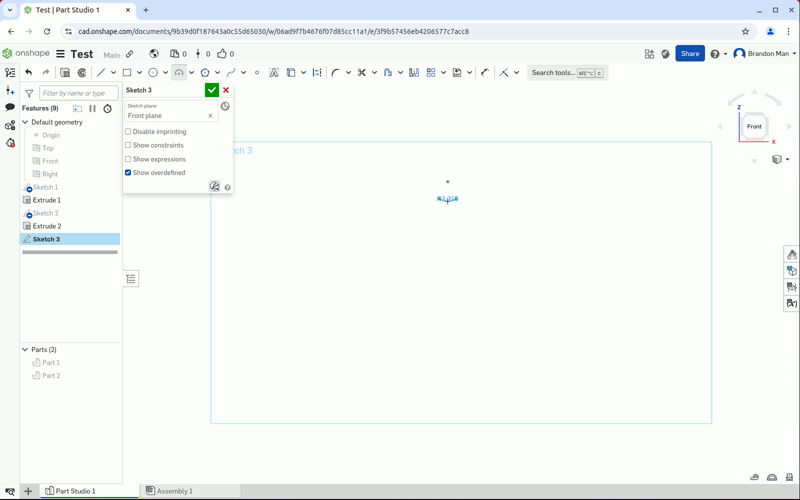
key_up(shift)
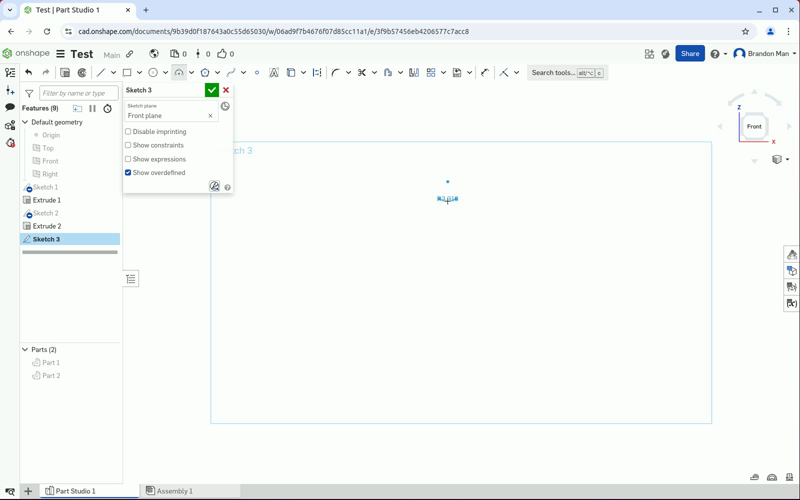
key(esc)
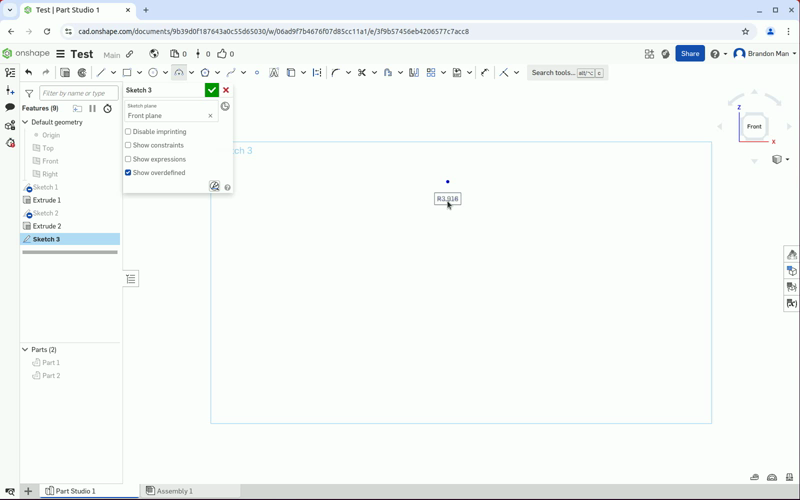
key(l)
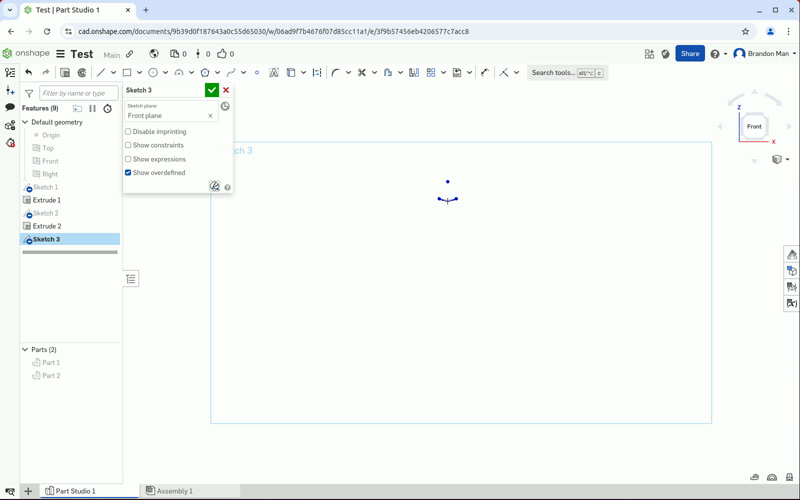
mouse_move(456, 198)
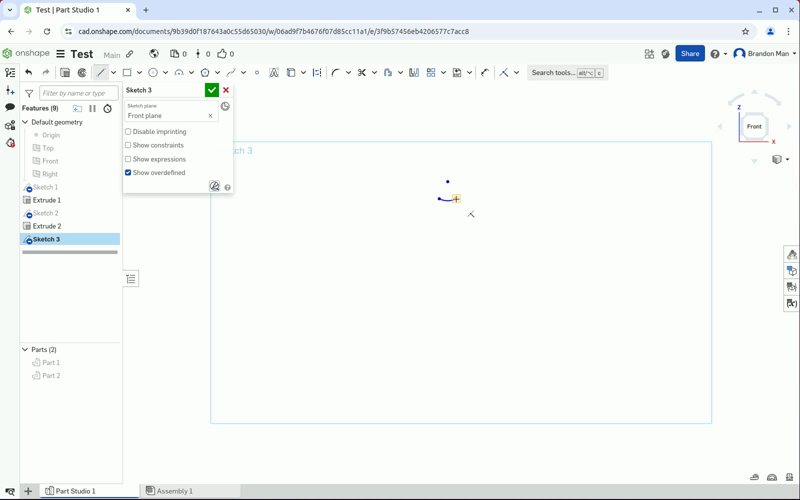
click(456, 198)
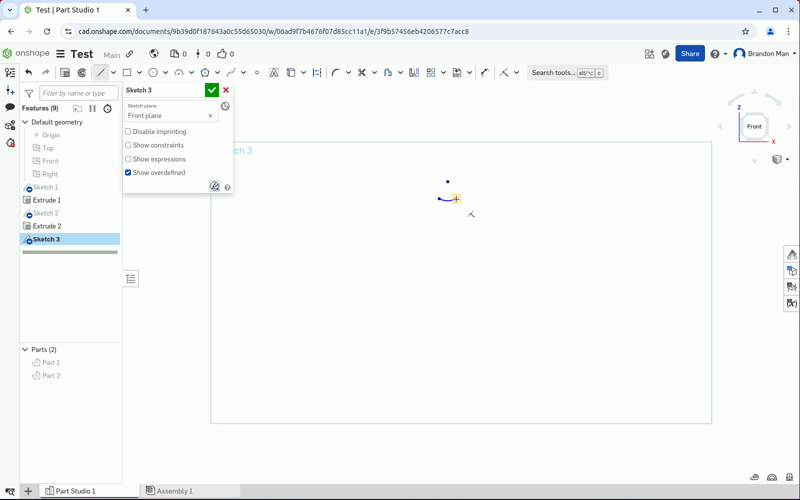
mouse_move(486, 198)
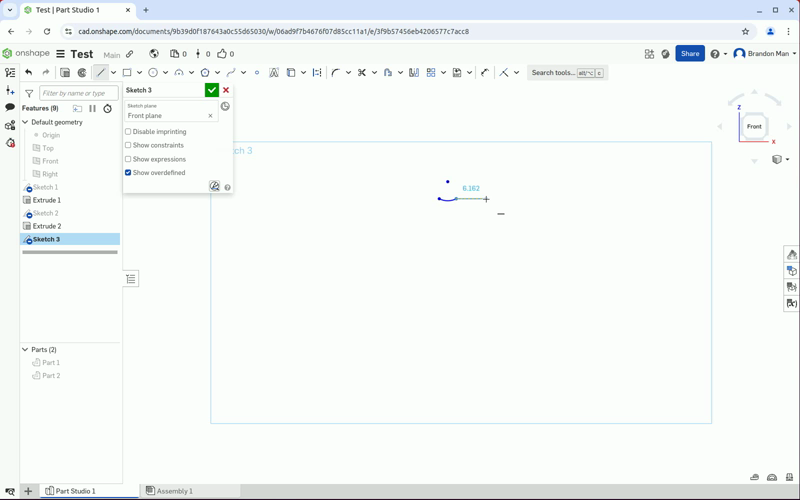
key_down(shift)
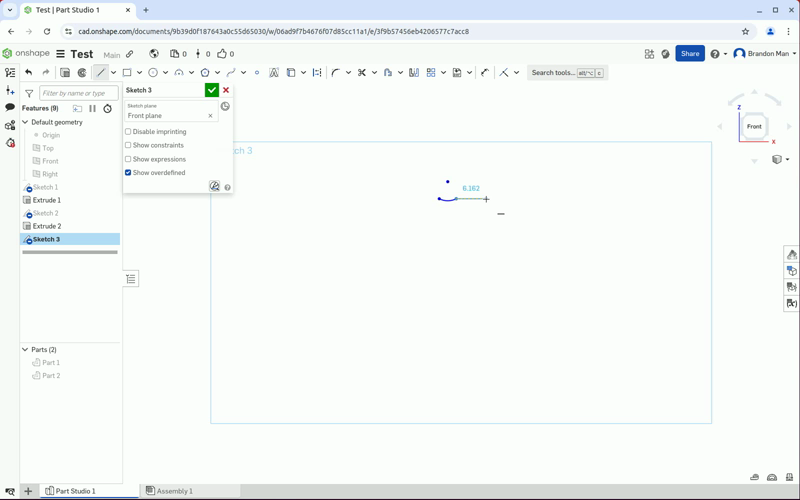
mouse_move(439, 198)
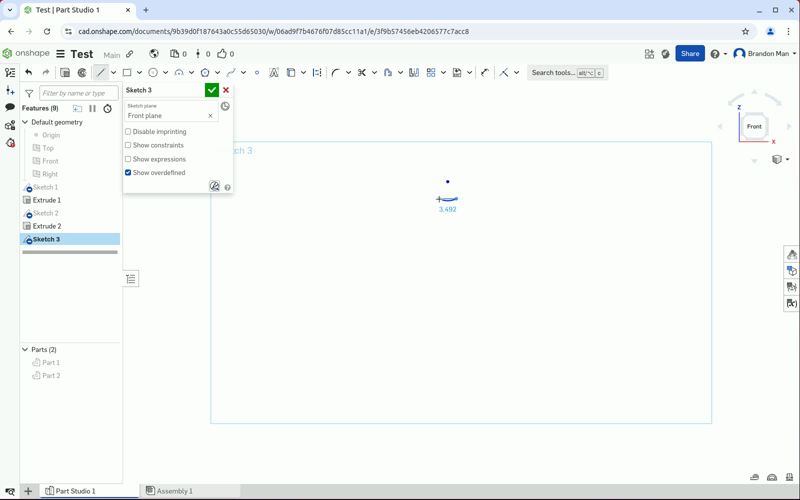
key_up(shift)
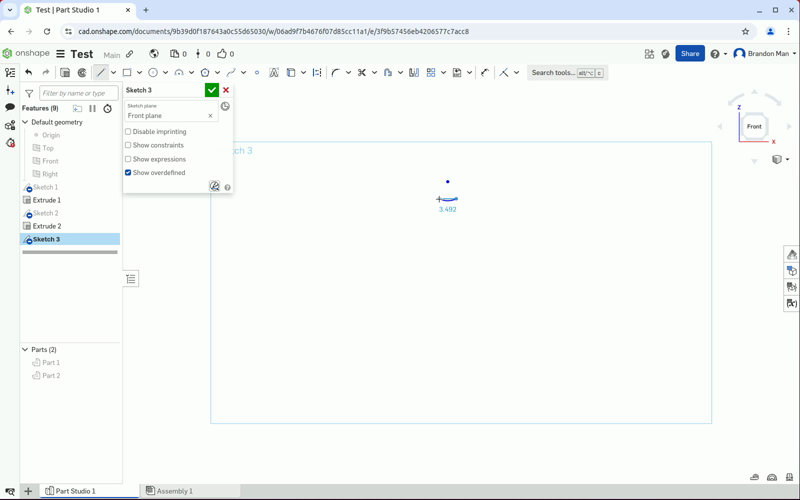
click(439, 198)
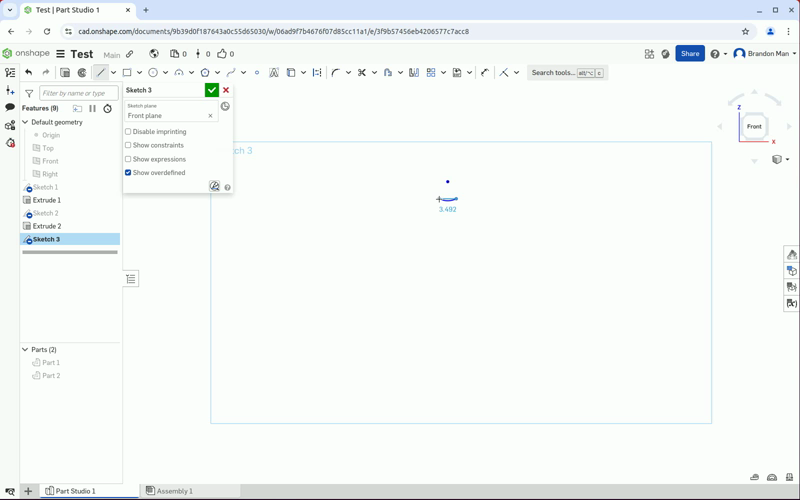
key(esc)
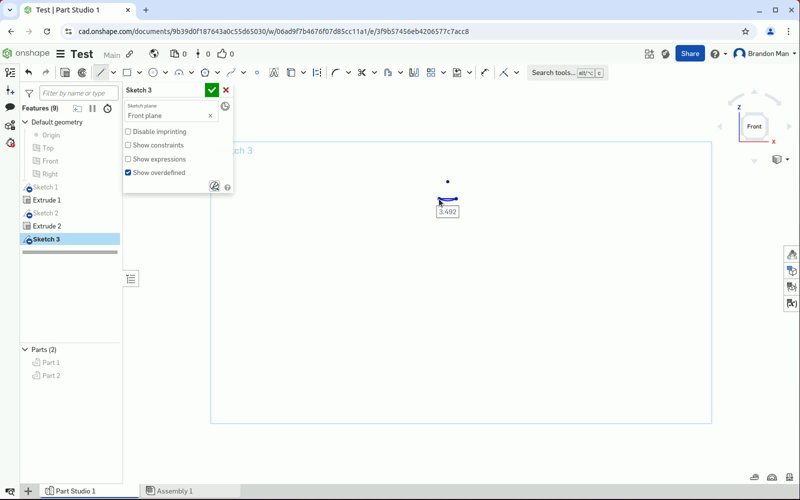
mouse_move(443, 198)
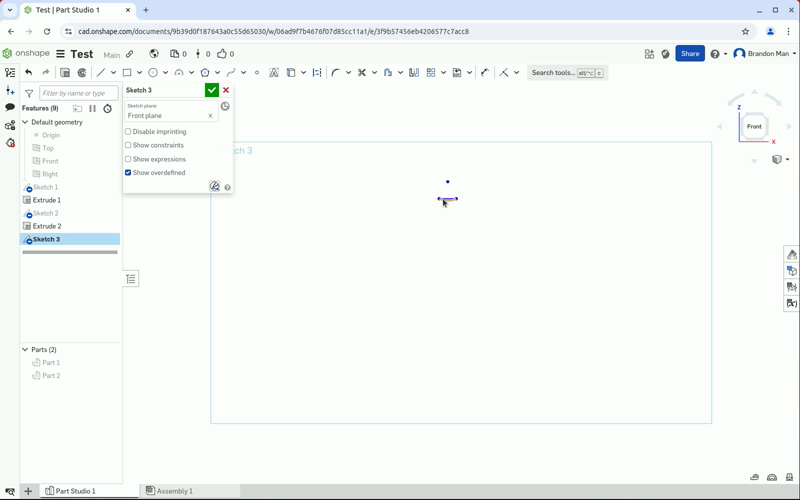
scroll(6)
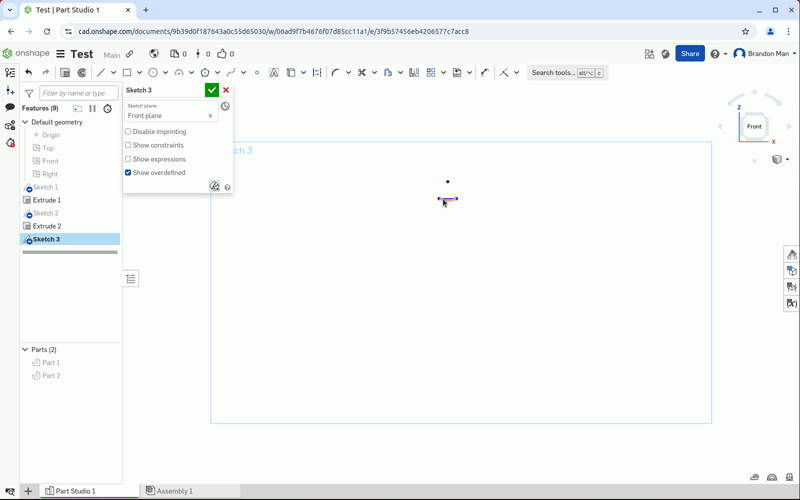
scroll(6)
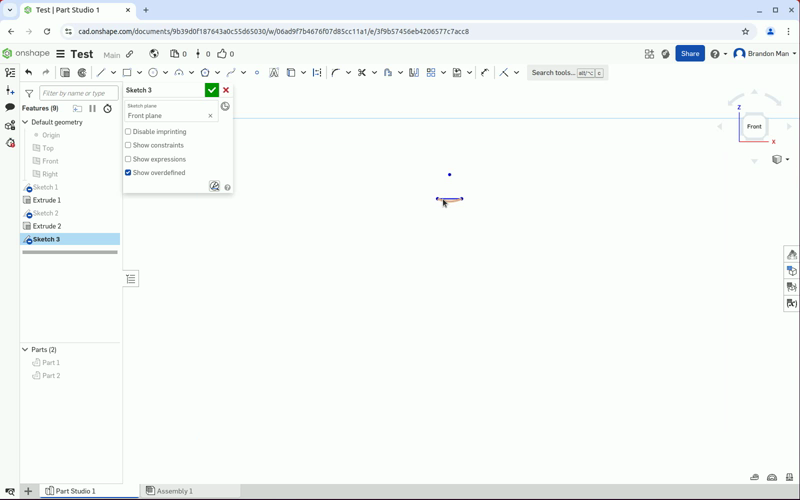
scroll(6)
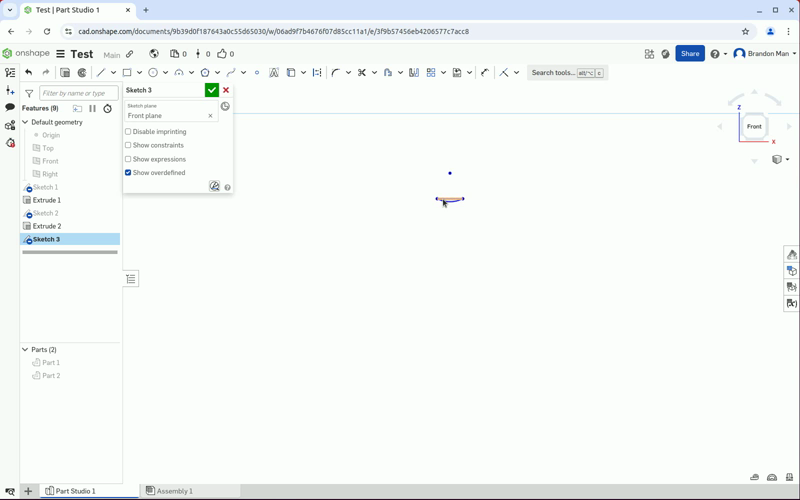
scroll(6)
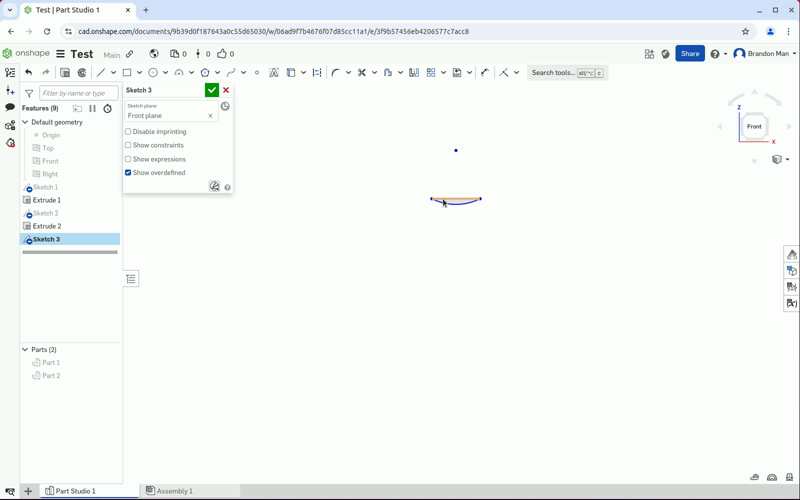
scroll(6)
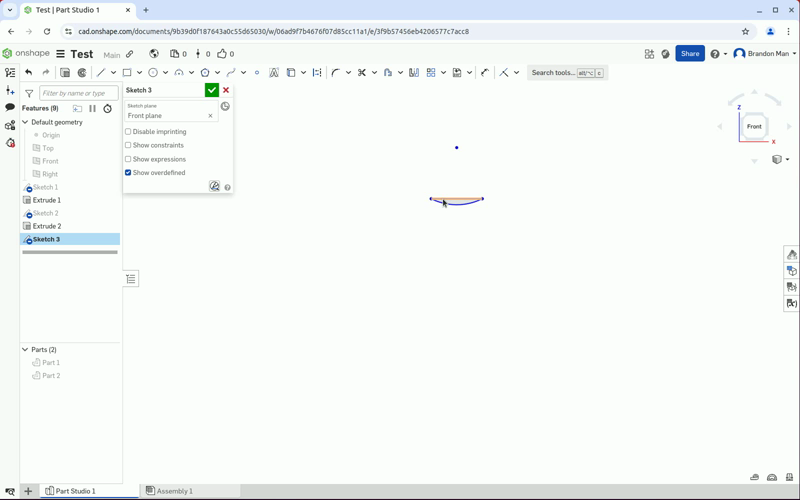
scroll(6)
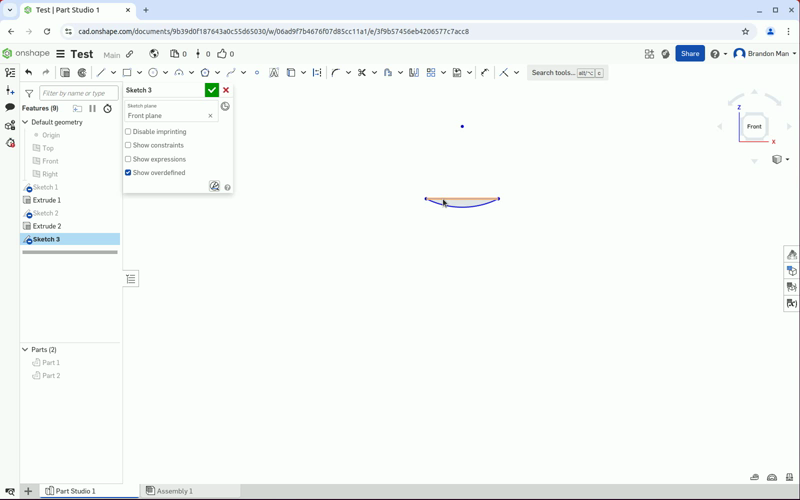
scroll(6)
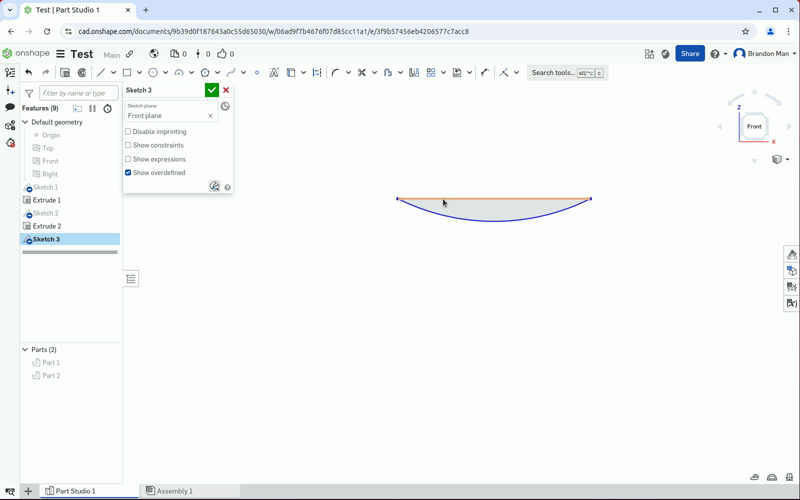
click(443, 198)
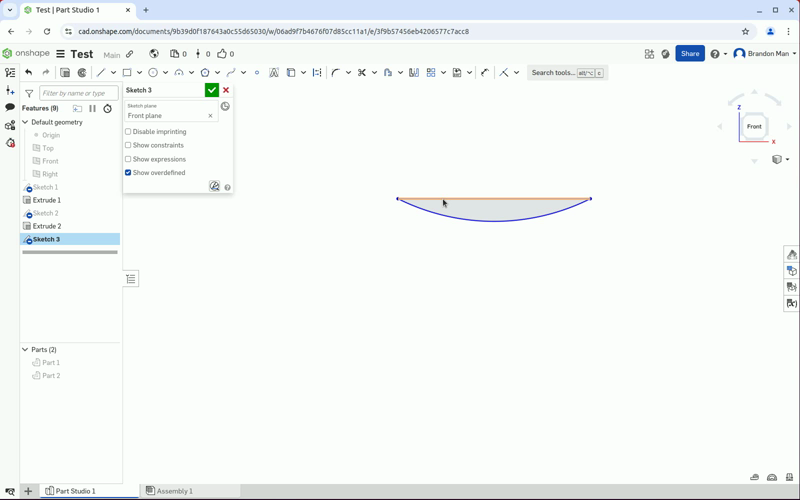
scroll(-6)
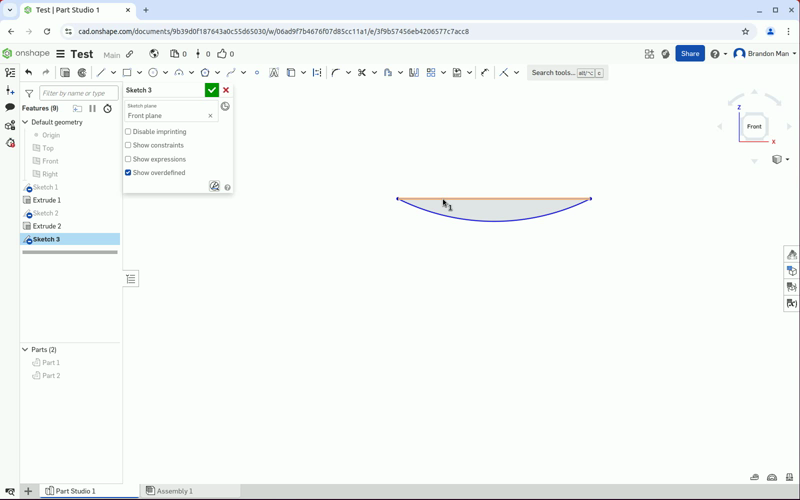
scroll(-6)
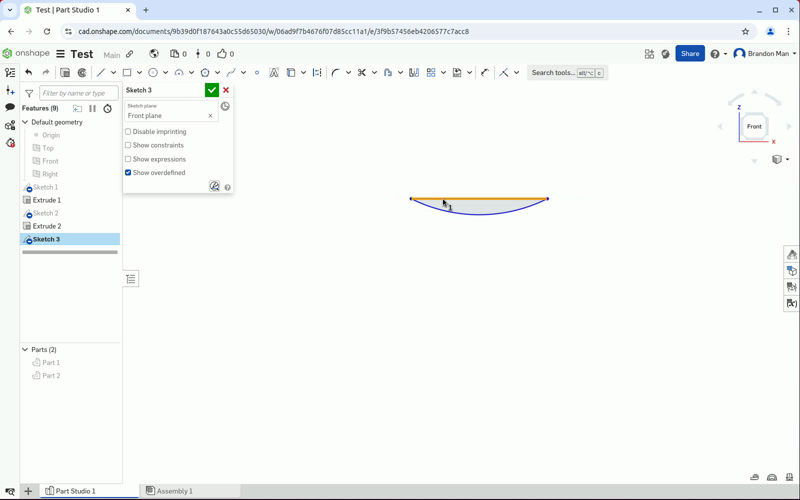
scroll(-6)
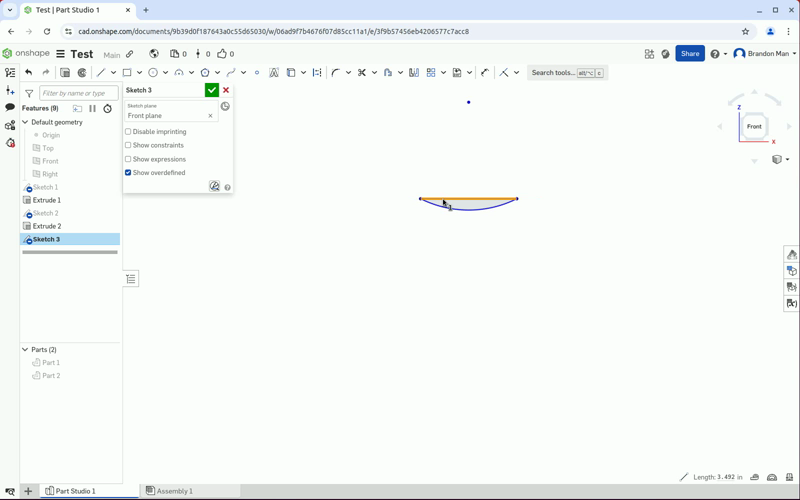
scroll(-6)
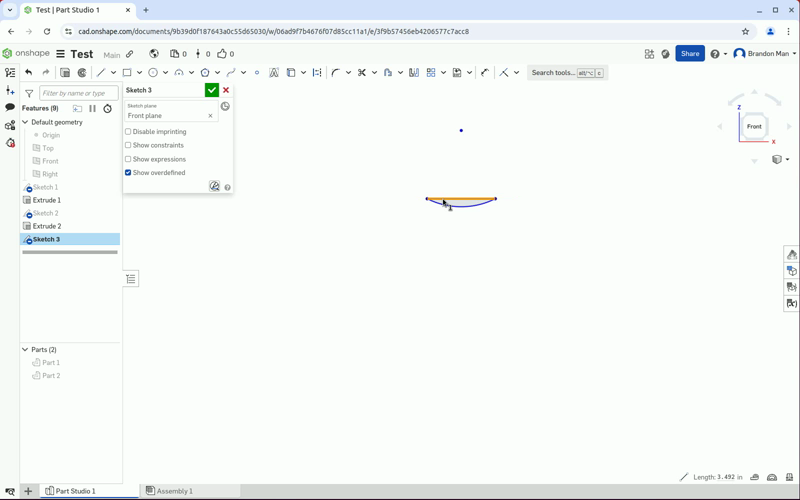
scroll(-6)
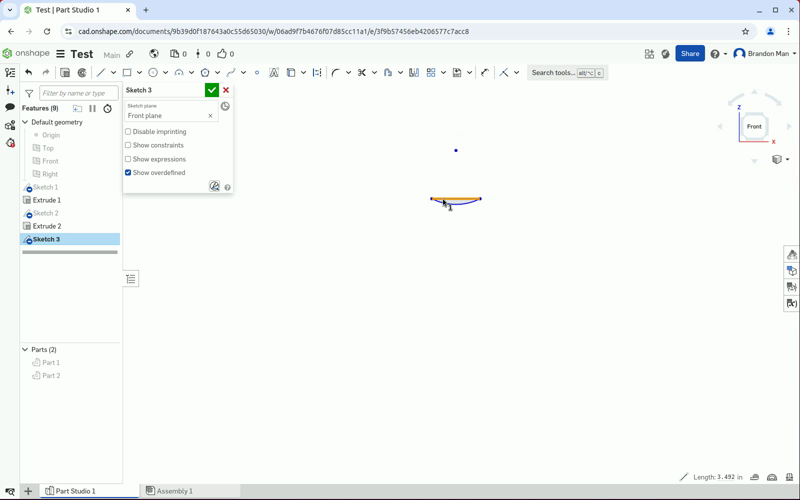
scroll(-6)
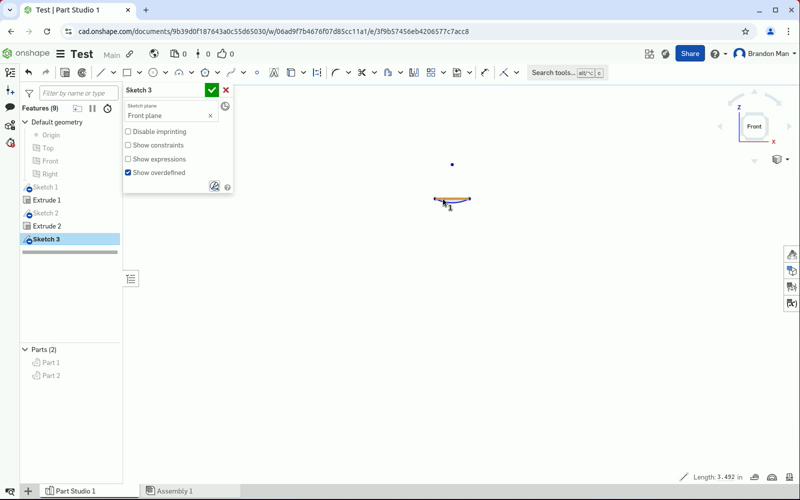
scroll(-6)
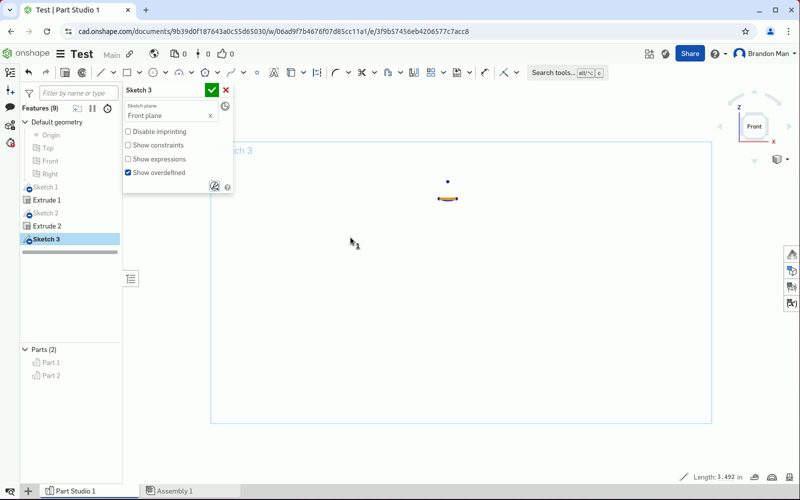
mouse_move(73, 352)
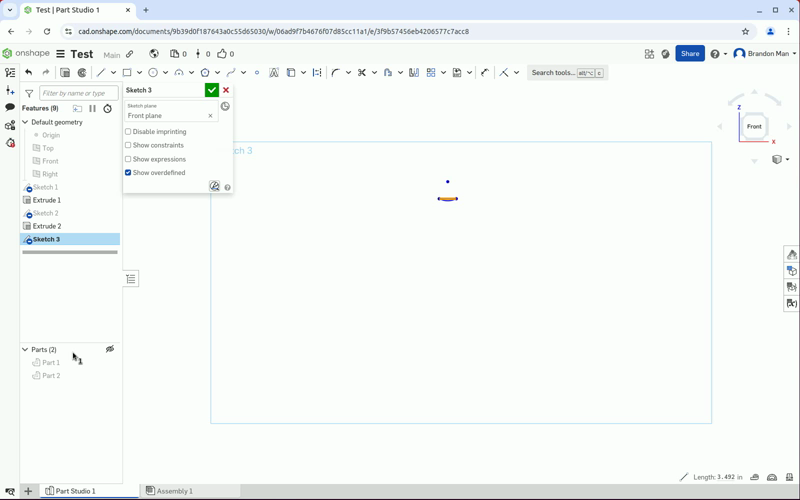
key(shift+y)
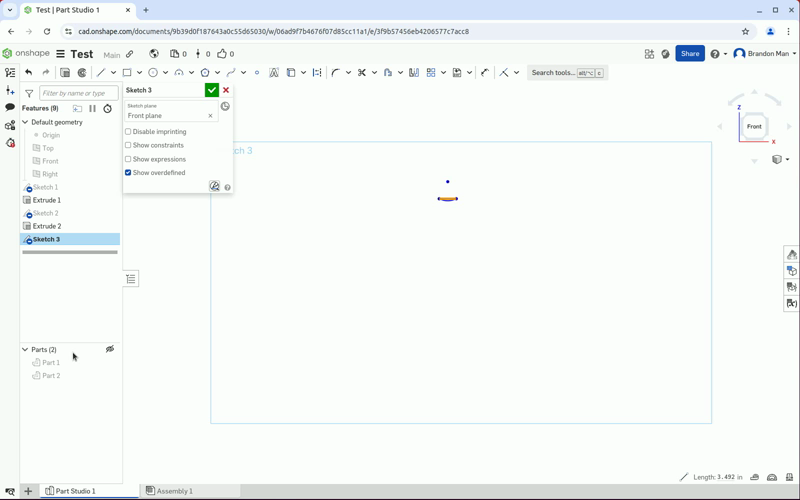
key(shift+e)
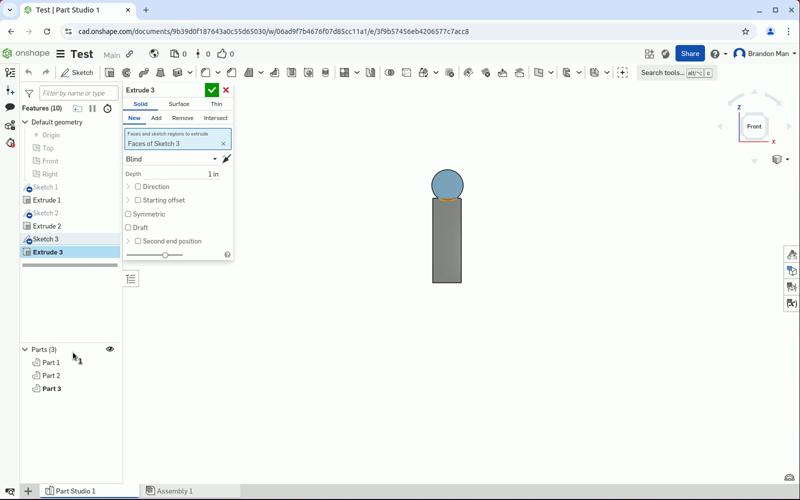
mouse_move(143, 106)
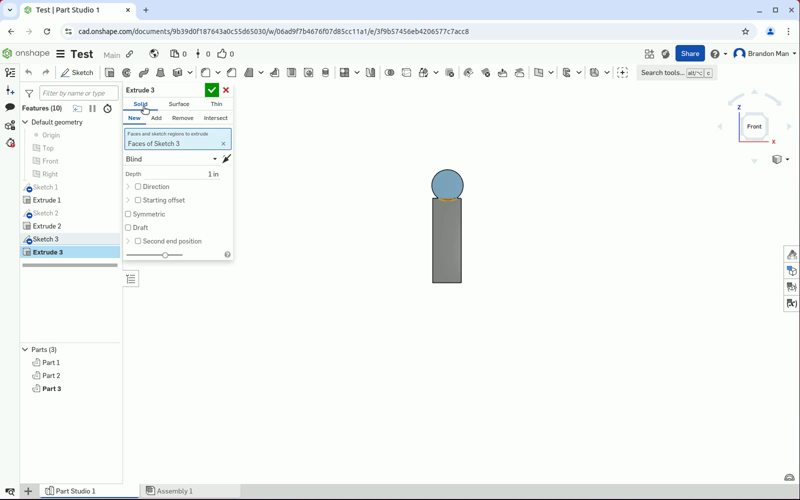
click(143, 106)
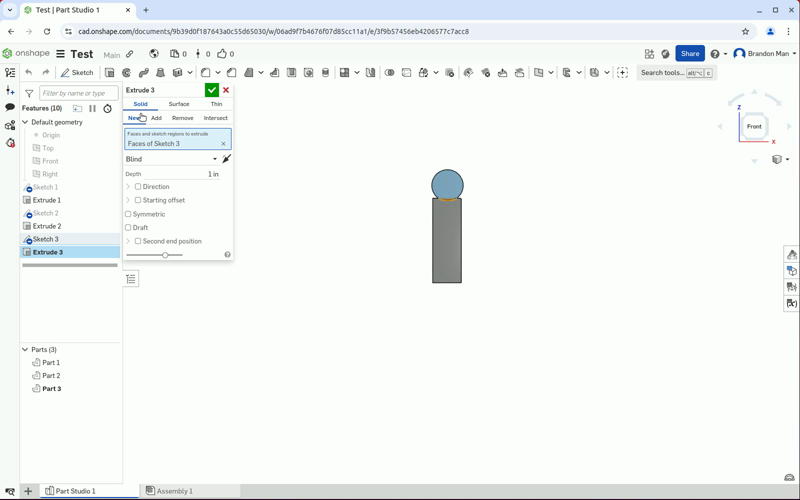
mouse_move(137, 120)
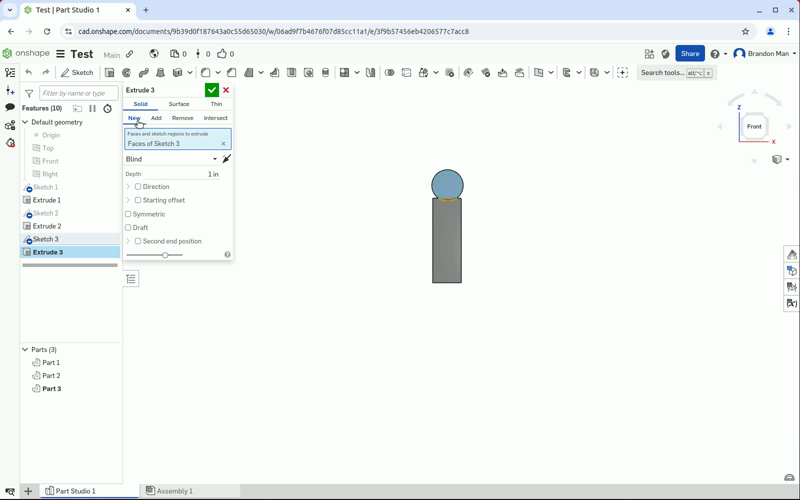
click(137, 120)
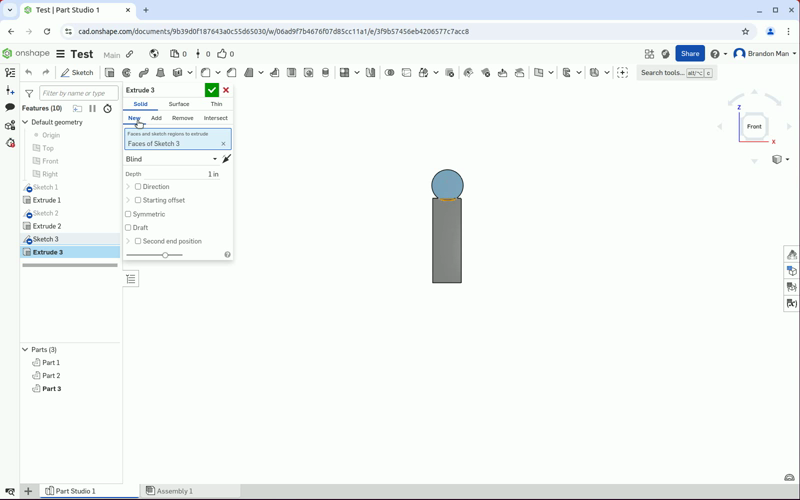
key(tab, 4)
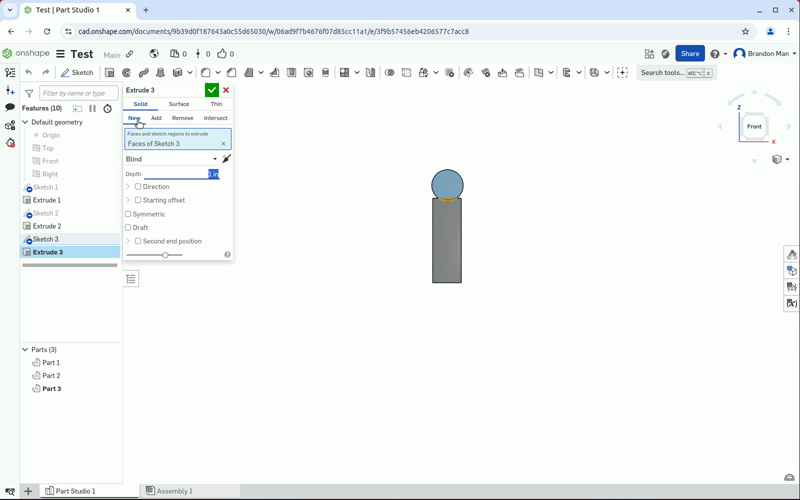
text(3.37)
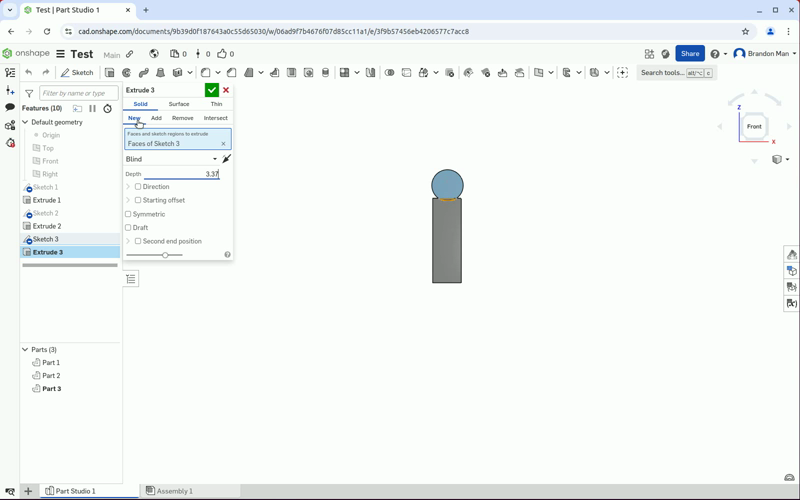
key(enter)
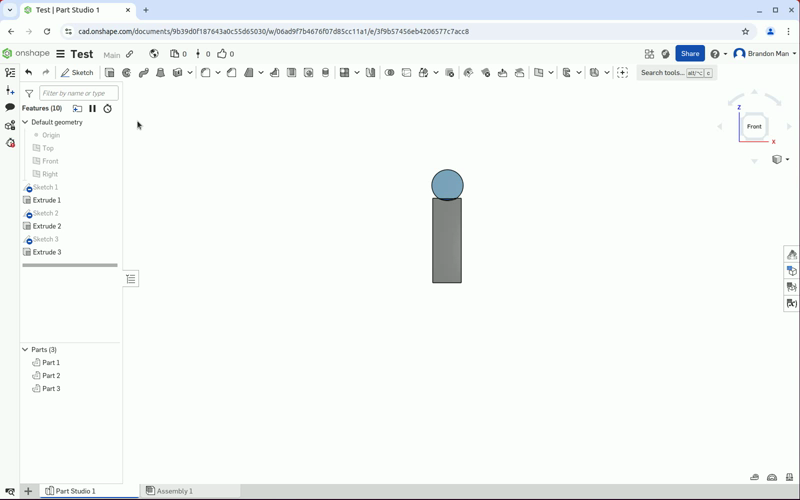
key(shift+h)
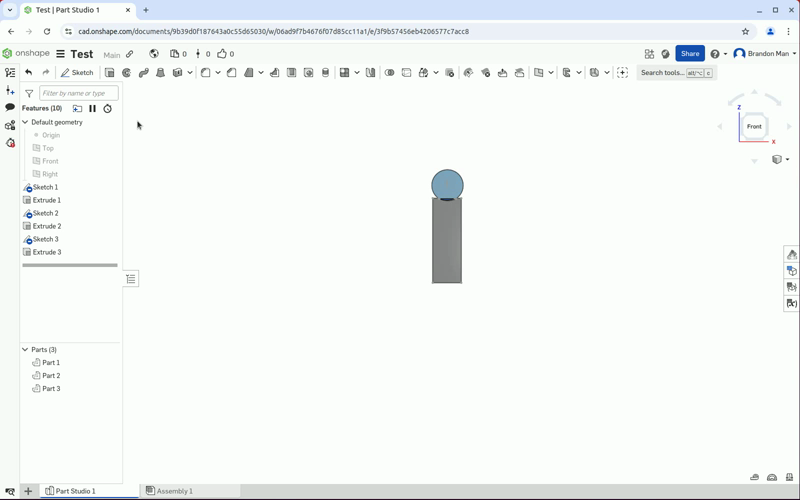
key(shift+h)
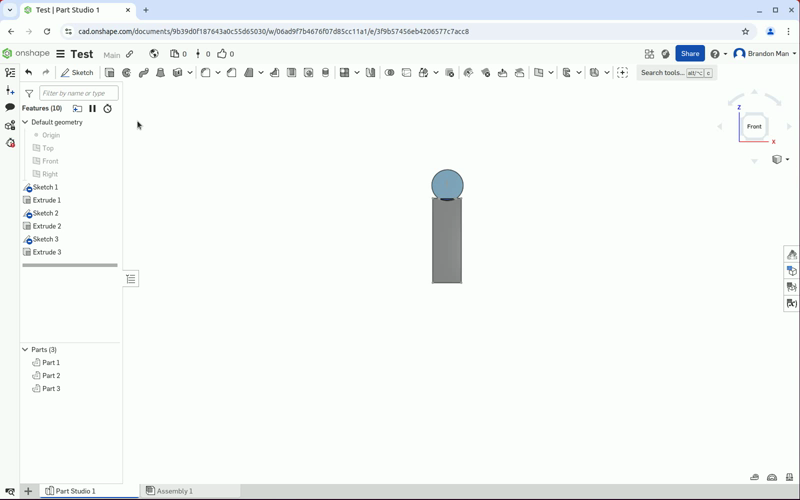
key(shift+7)
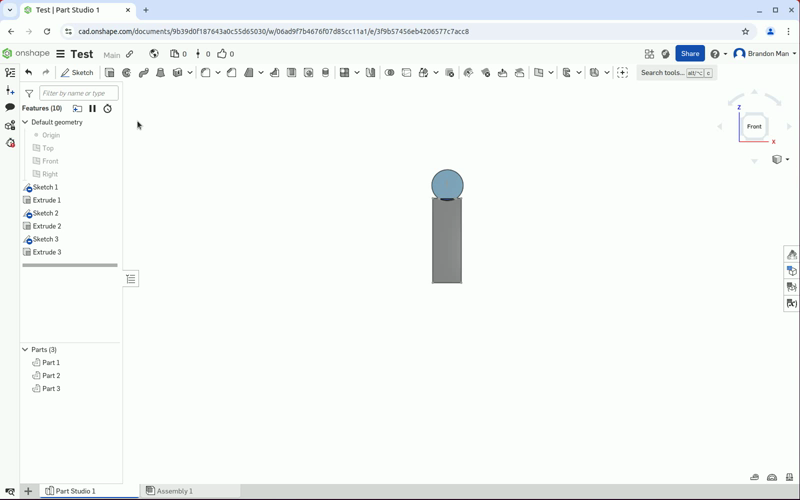
key(left, 2)
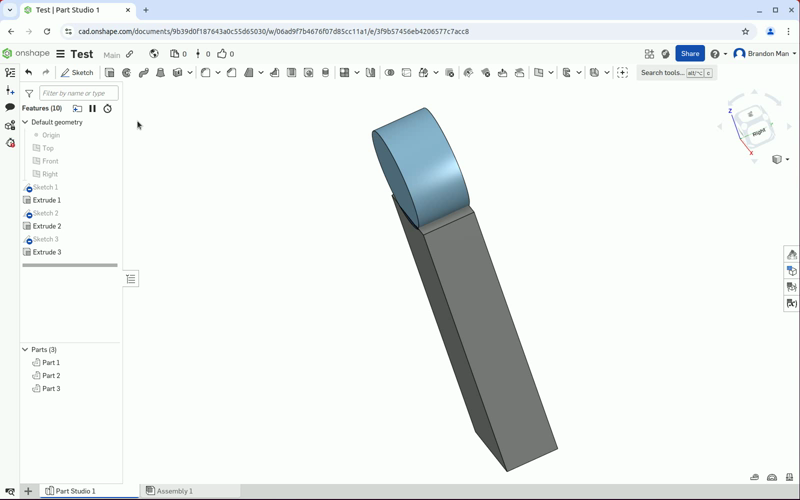
key(down, 2)
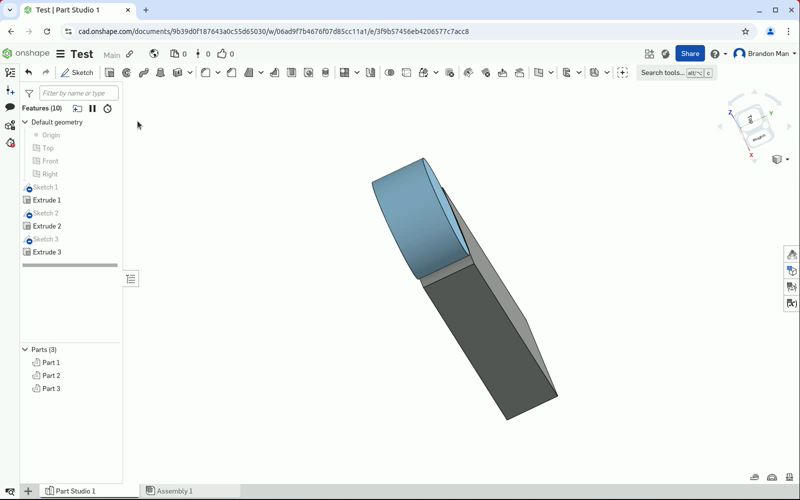
key(up, 2)
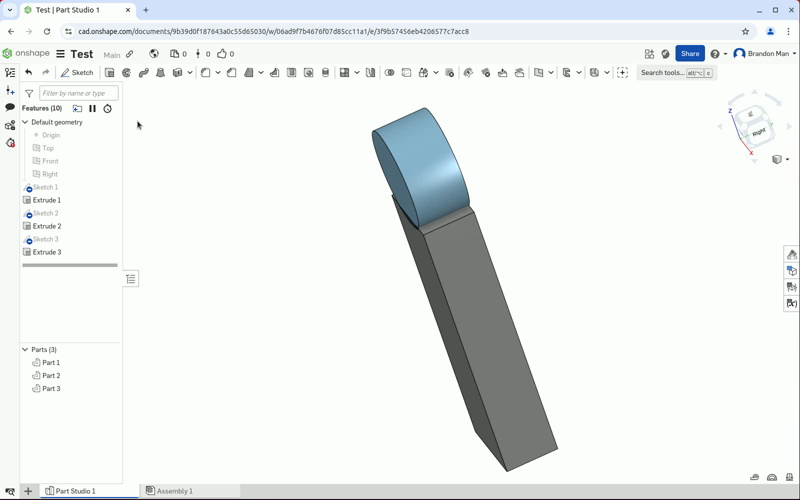
key(right, 2)
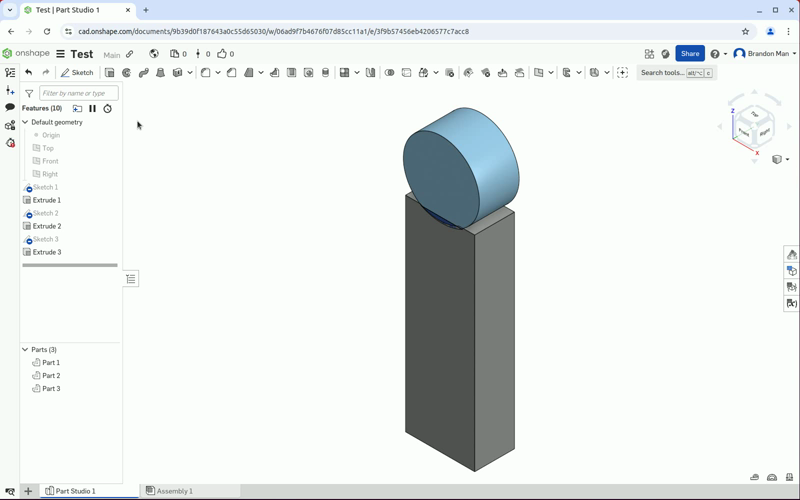
mouse_move(73, 189)
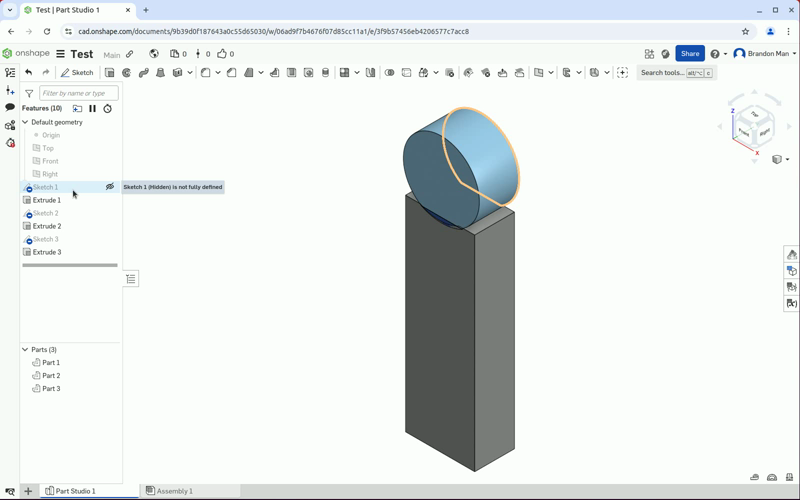
click(73, 189)